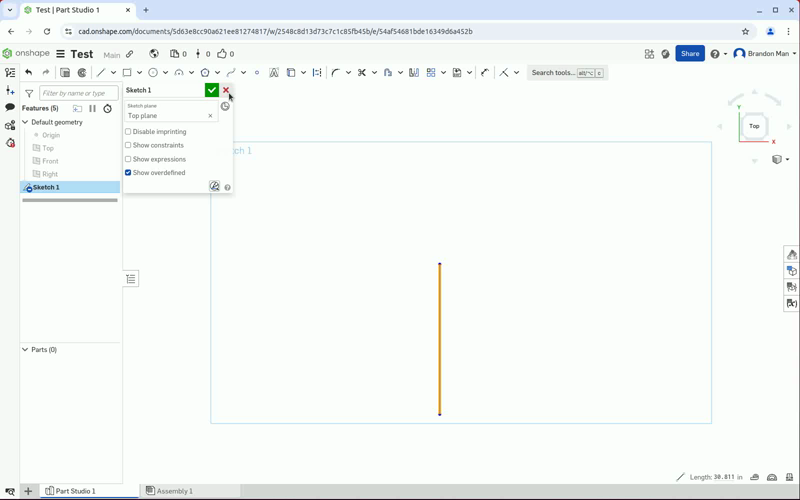
key(shift+h)
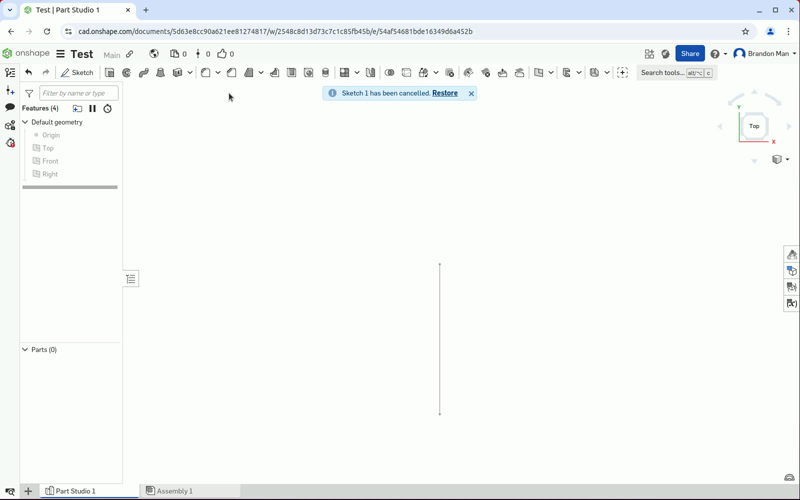
mouse_move(73, 352)
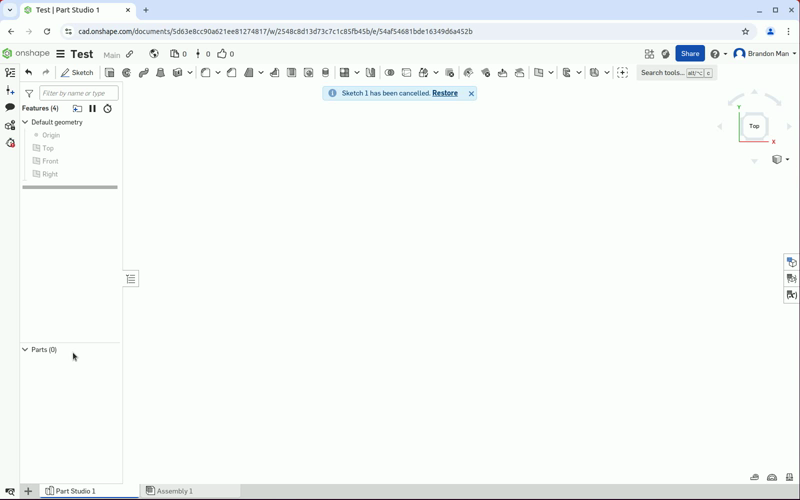
key(y)
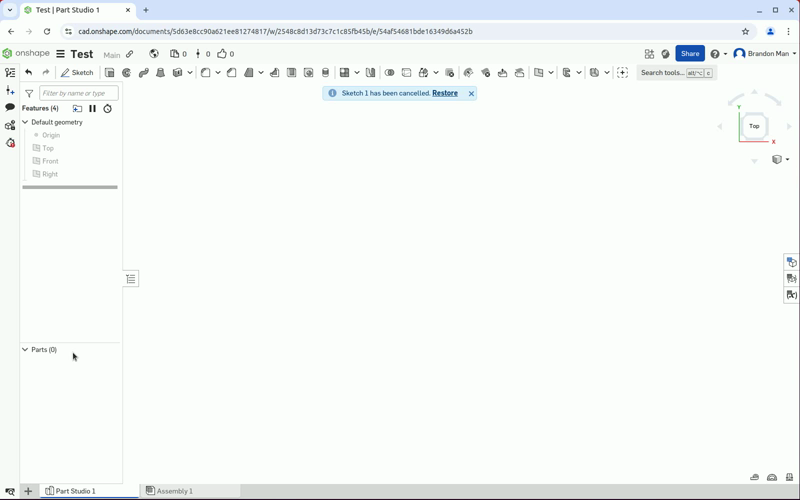
key(shift+p)
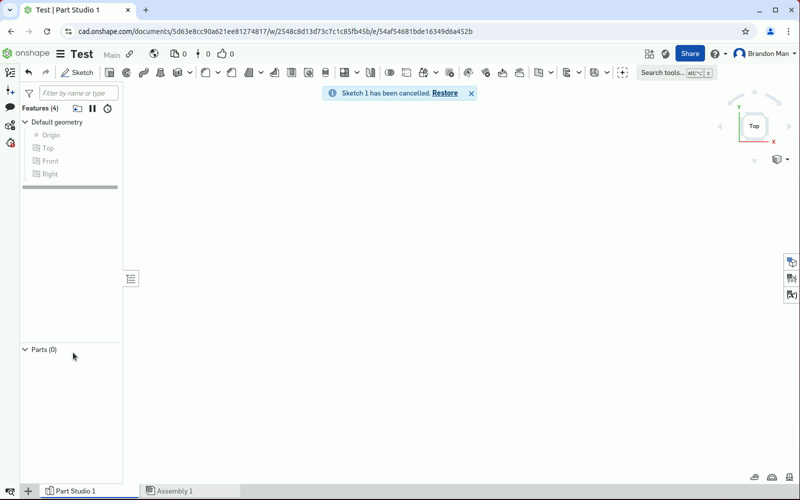
key(space)
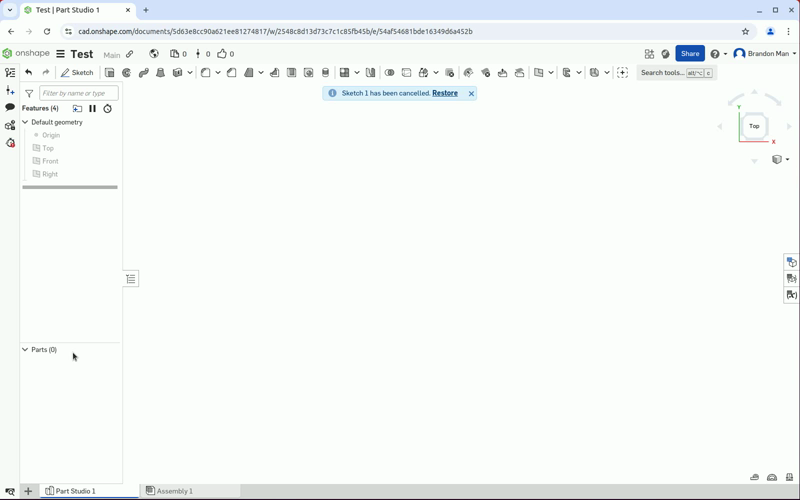
key_down(shift)
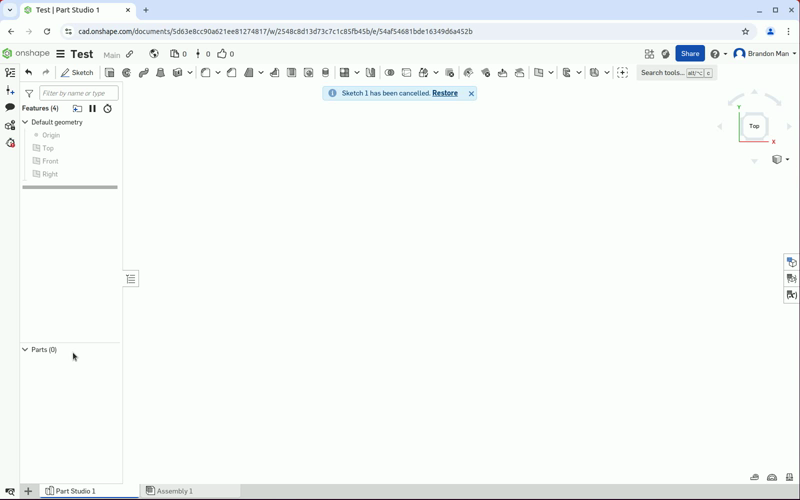
key(up)
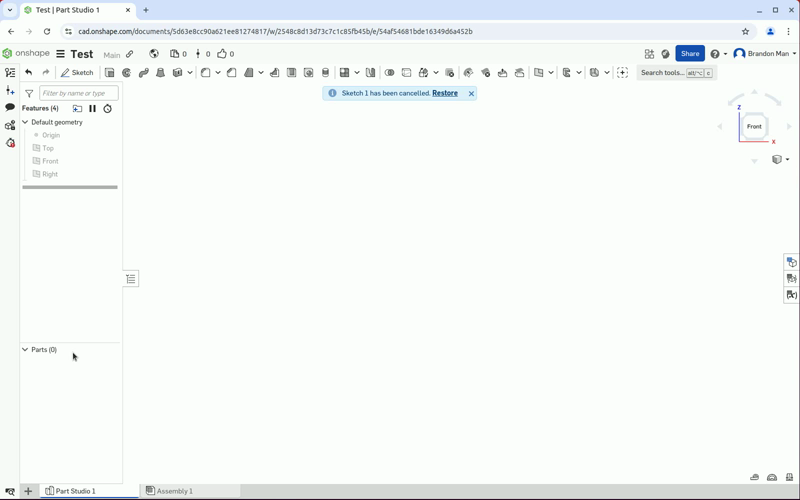
key_up(shift)
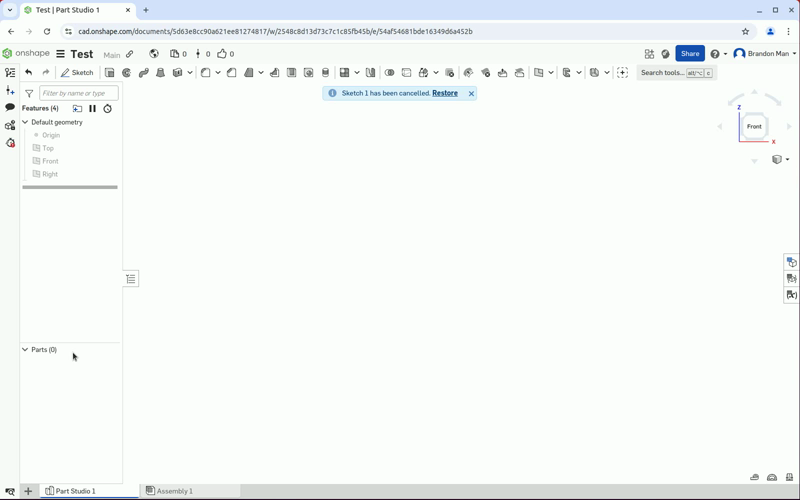
mouse_move(73, 352)
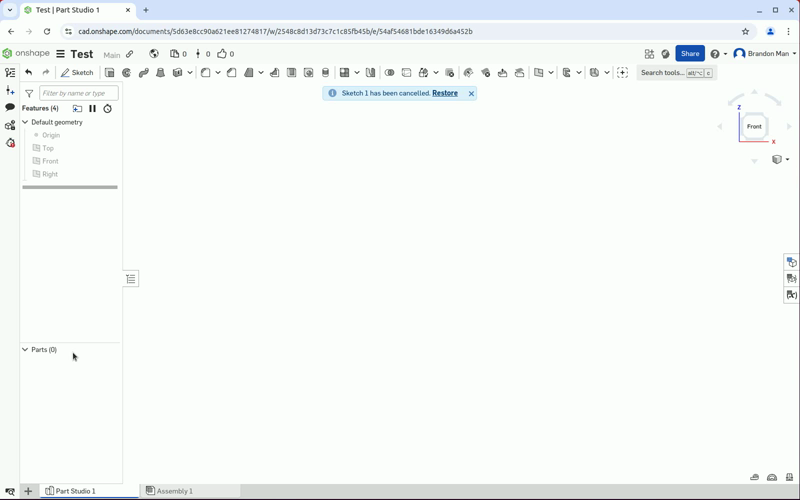
key(shift+y)
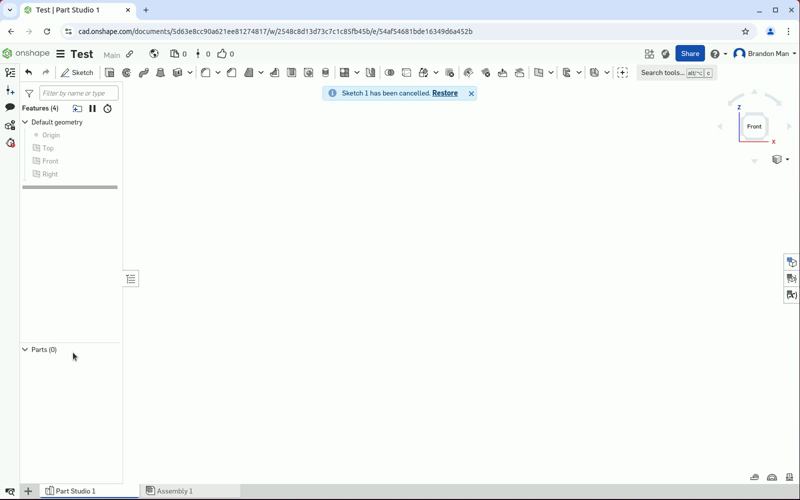
key(shift+s)
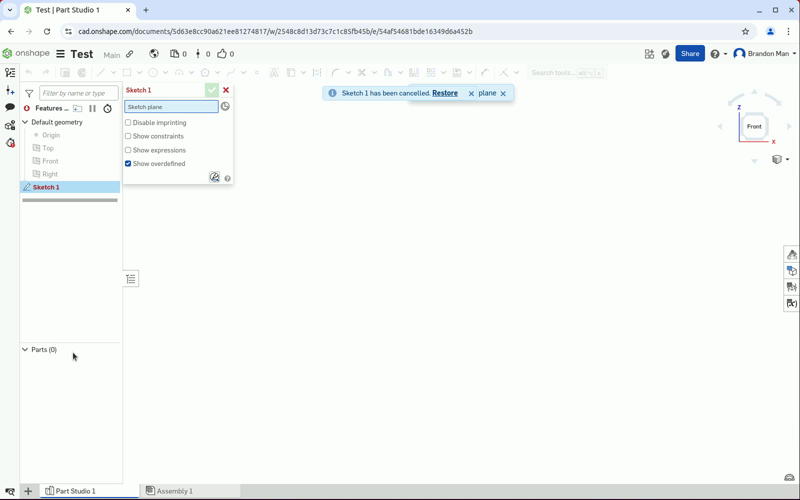
mouse_move(73, 163)
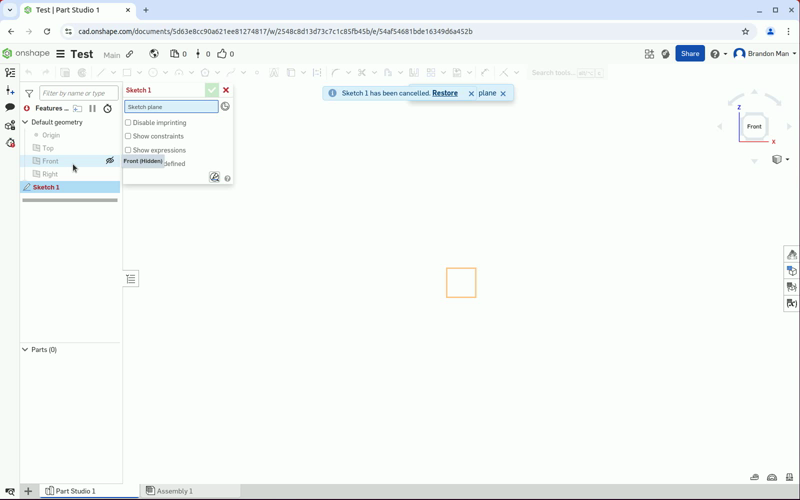
click(73, 163)
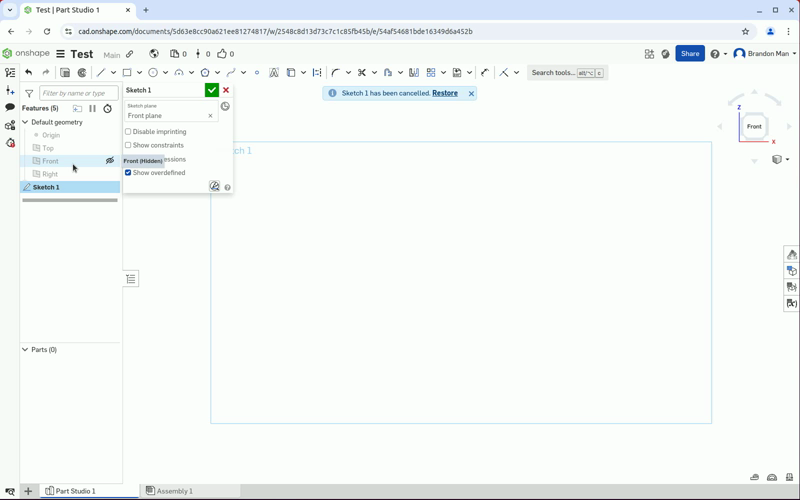
mouse_move(73, 352)
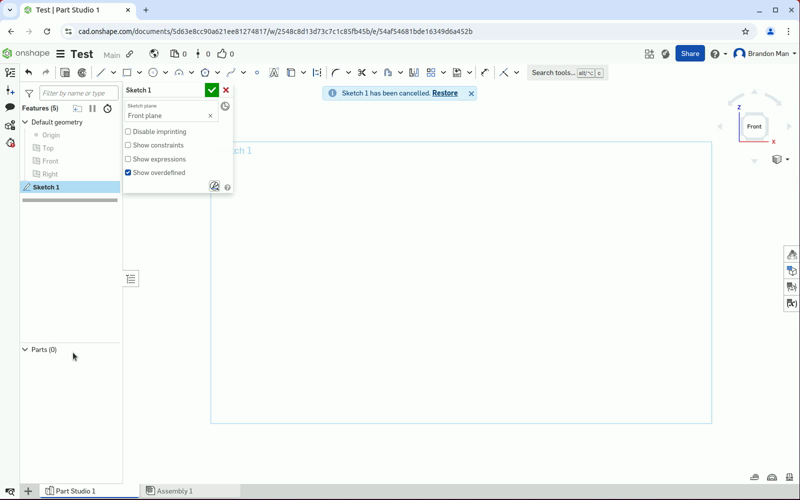
key(y)
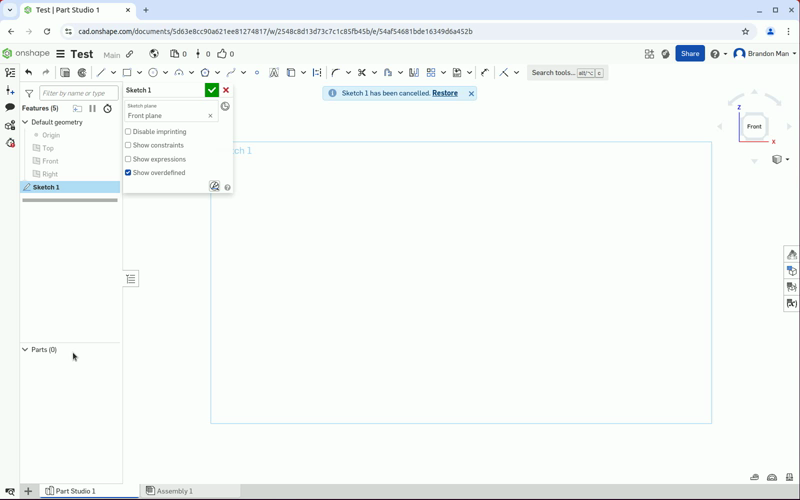
key(l)
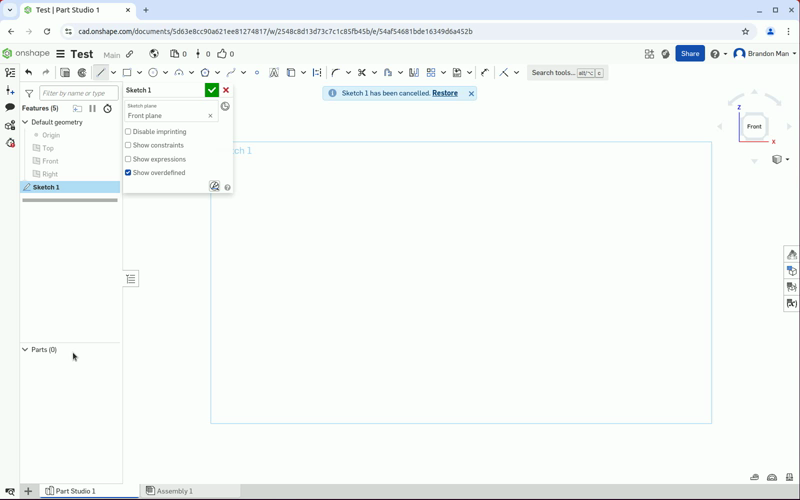
key_down(shift)
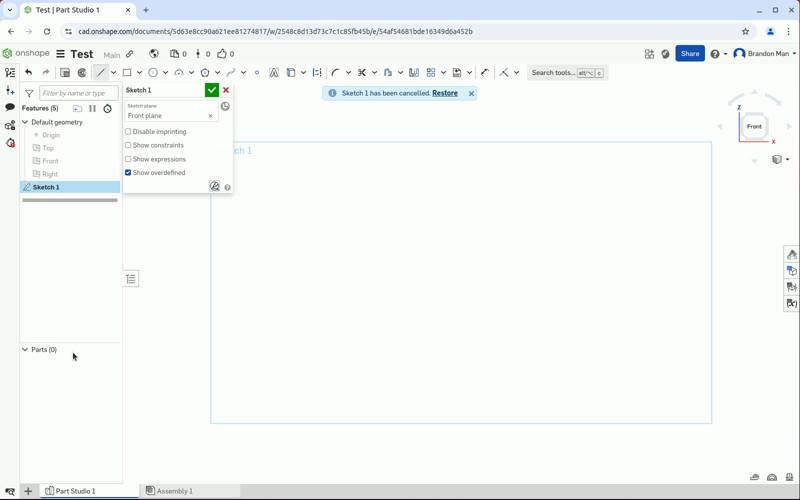
mouse_move(460, 282)
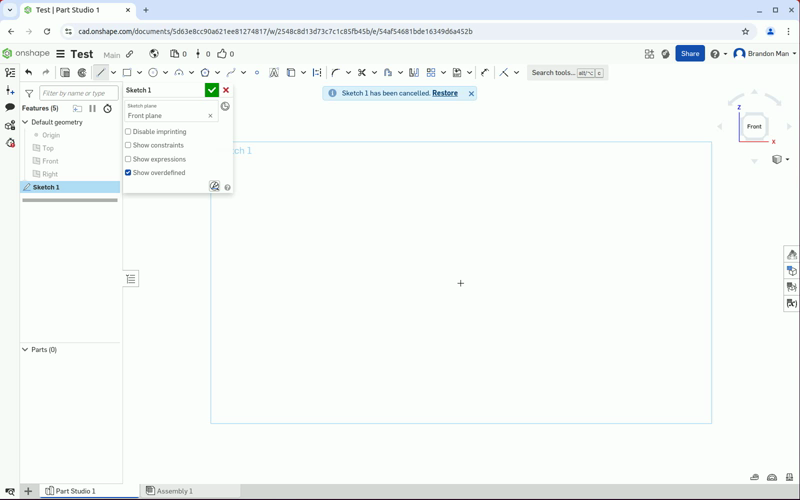
click(460, 282)
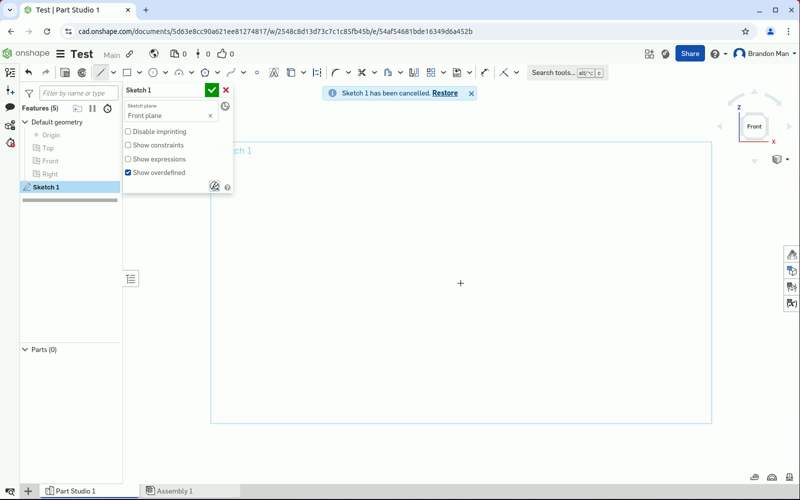
key_up(shift)
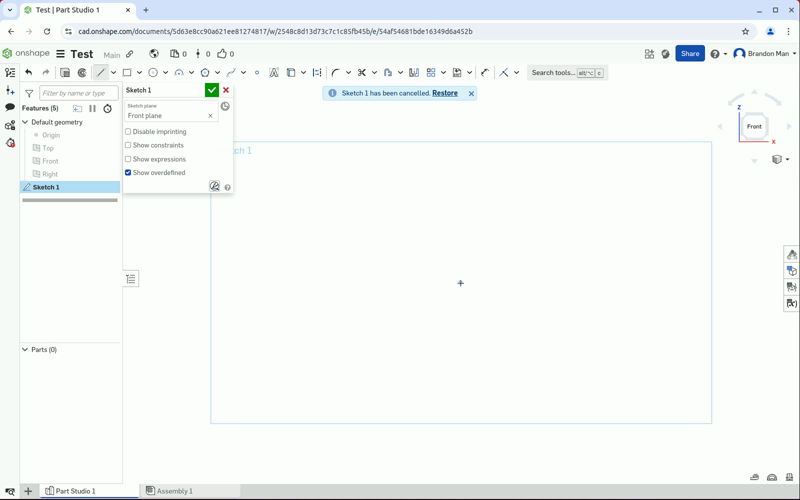
key_down(shift)
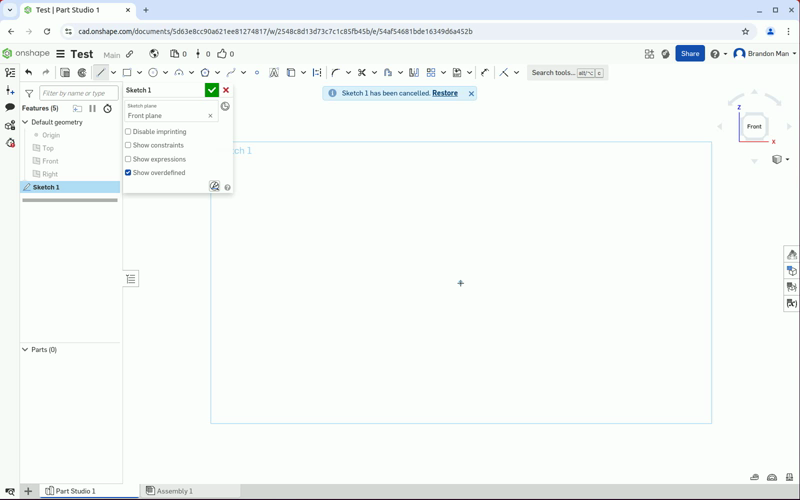
mouse_move(536, 282)
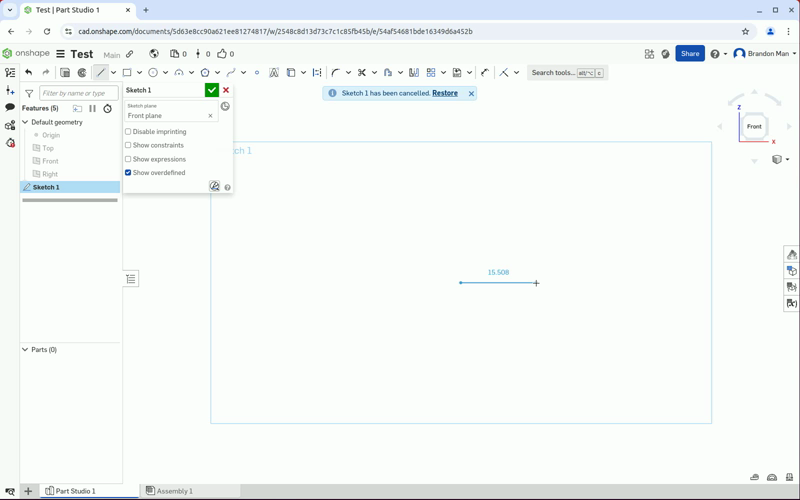
click(536, 282)
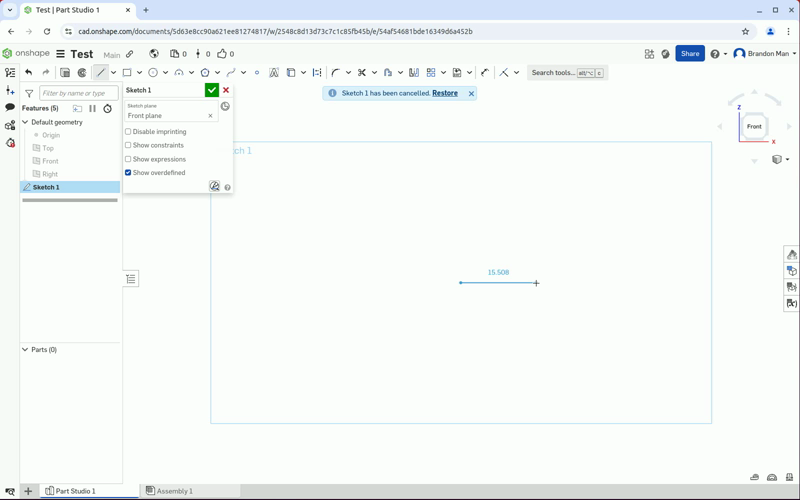
key_up(shift)
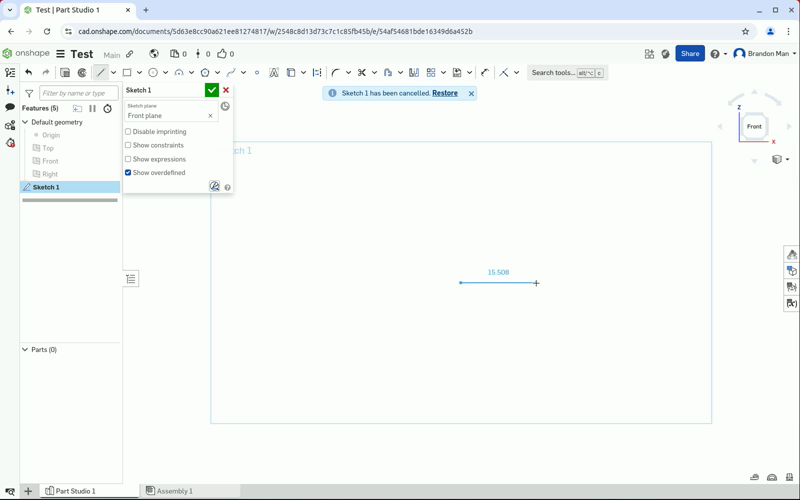
key_down(shift)
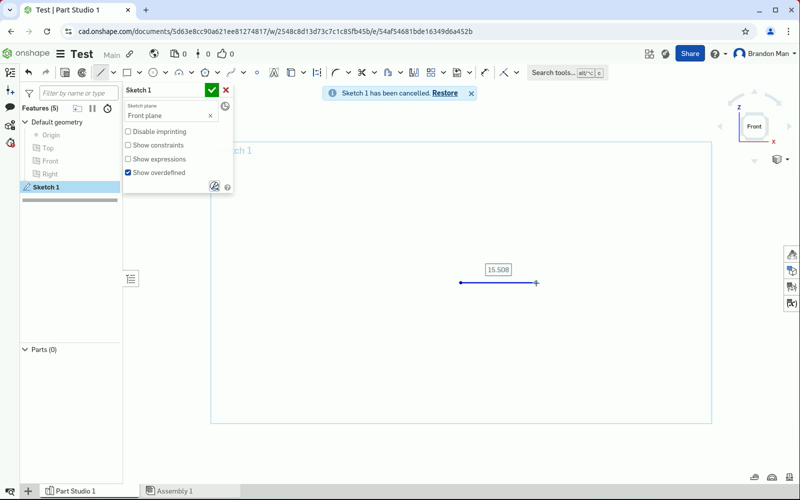
mouse_move(566, 282)
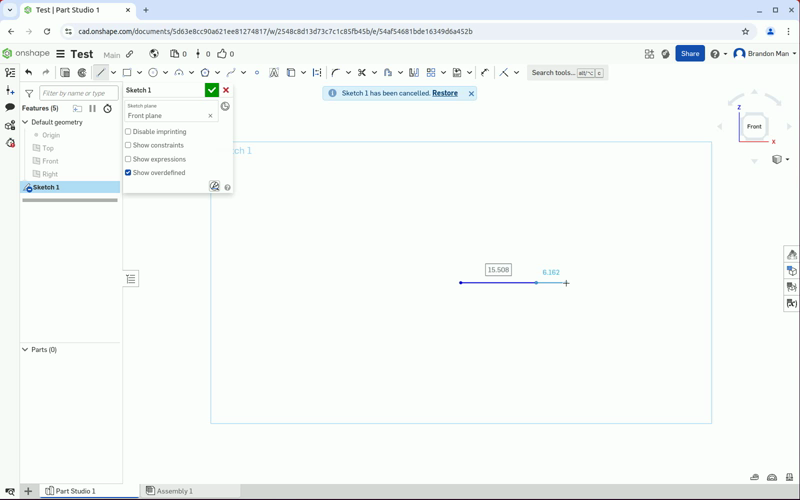
mouse_move(536, 264)
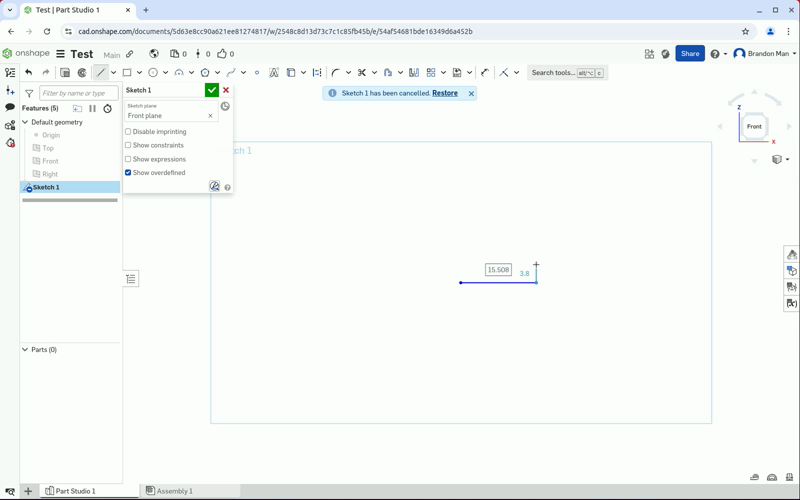
click(536, 264)
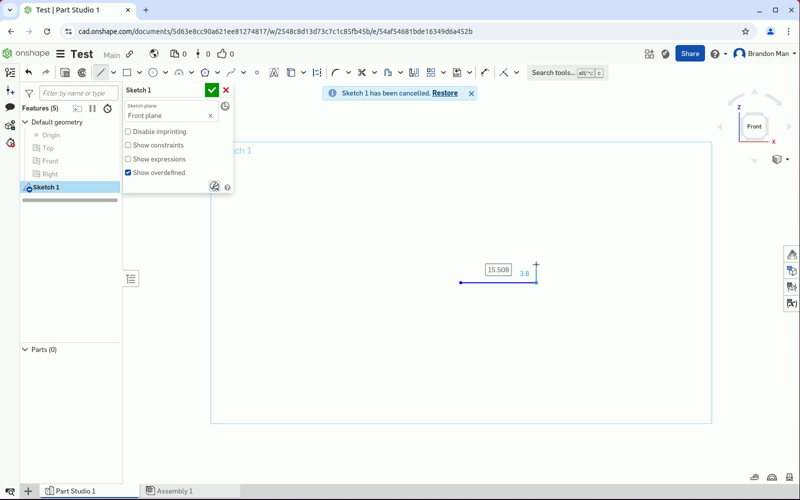
key_up(shift)
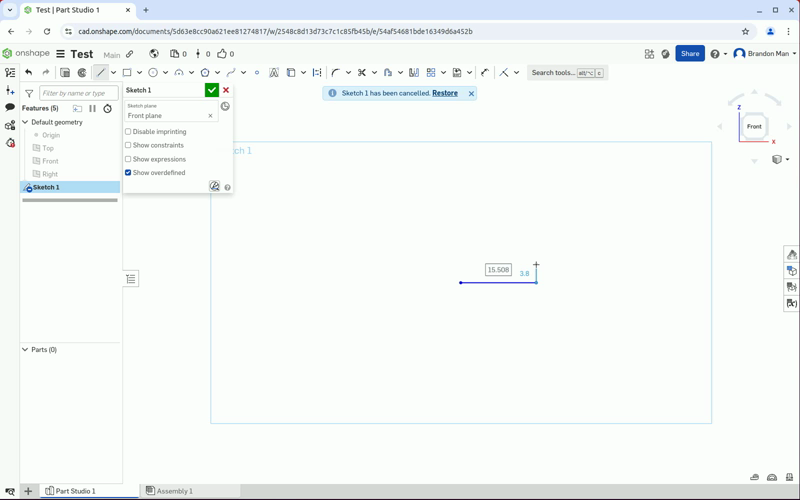
key_down(shift)
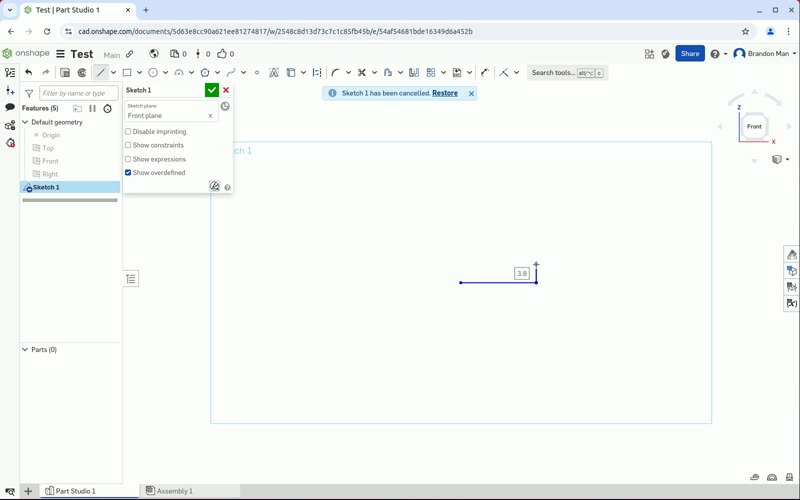
mouse_move(566, 264)
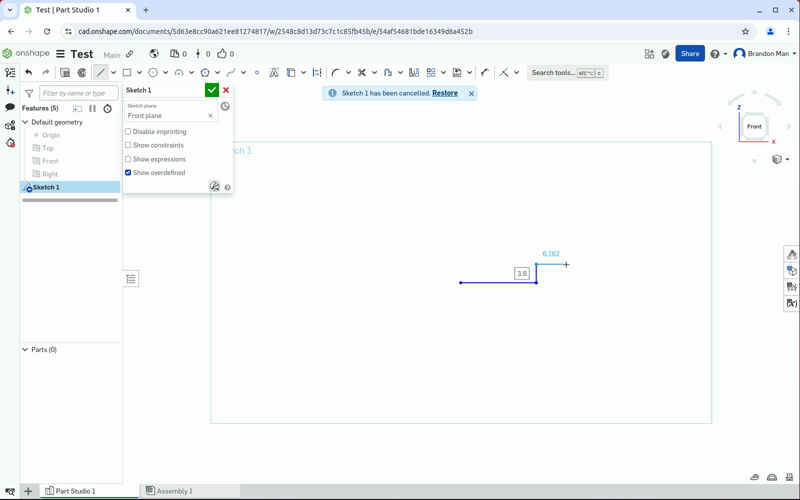
mouse_move(524, 264)
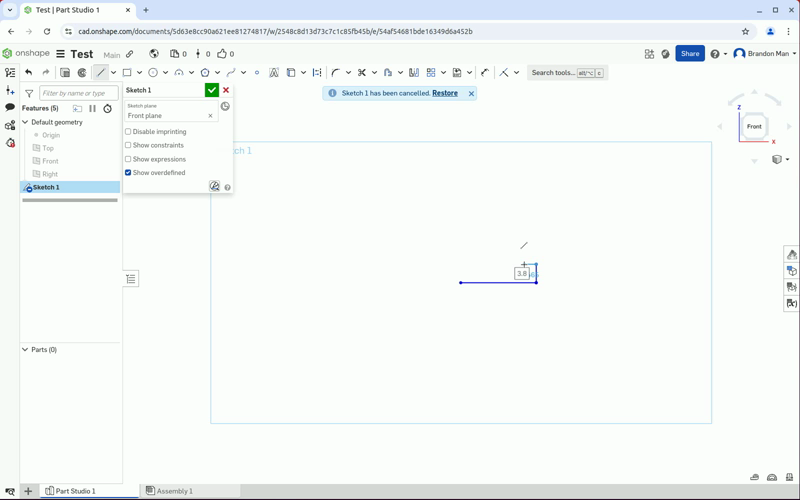
click(524, 264)
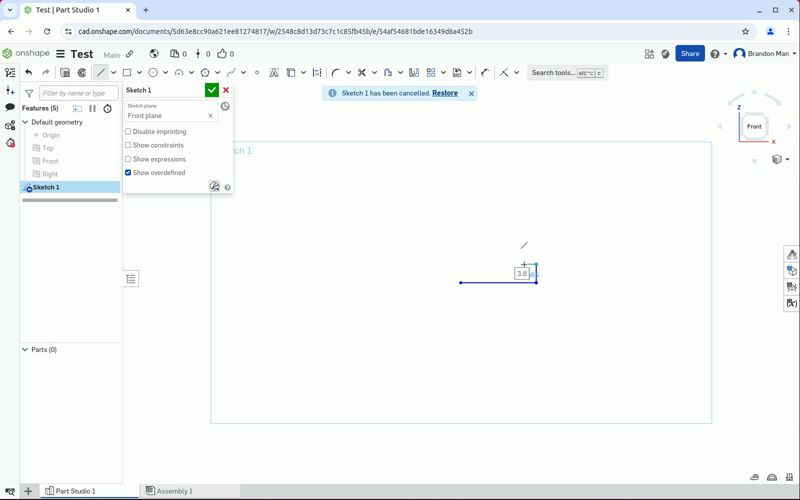
key_up(shift)
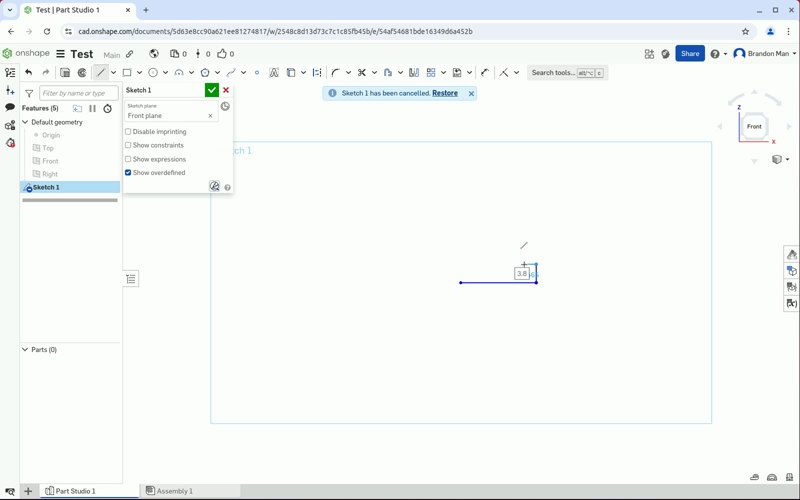
key_down(shift)
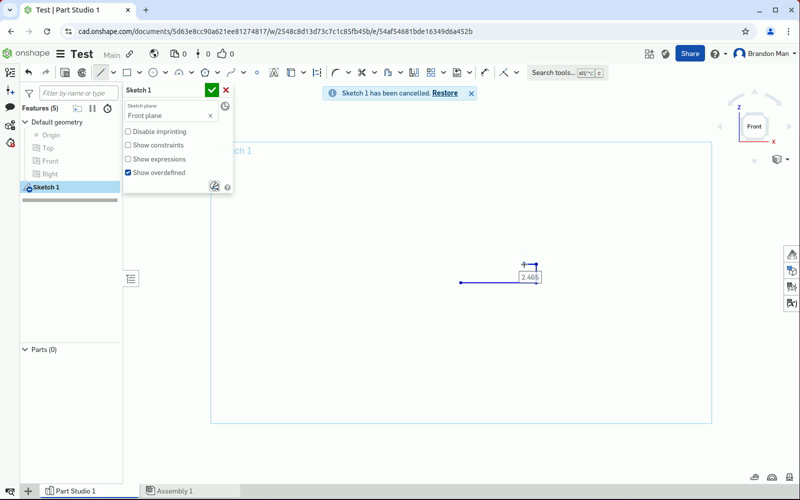
mouse_move(554, 264)
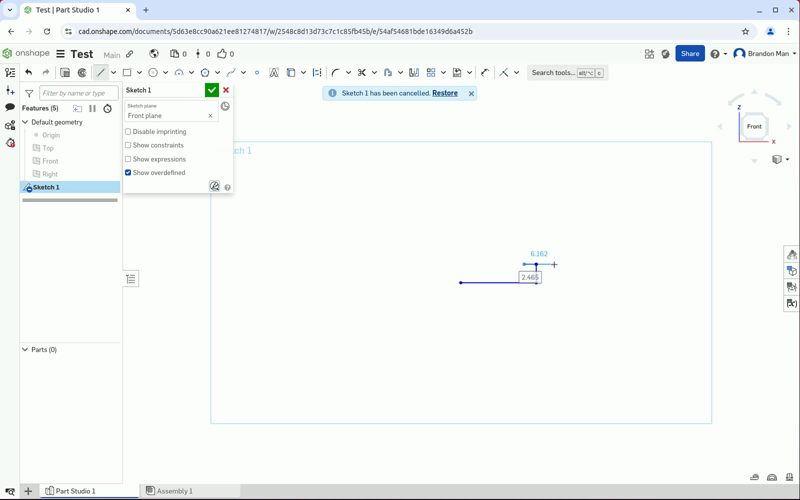
mouse_move(524, 226)
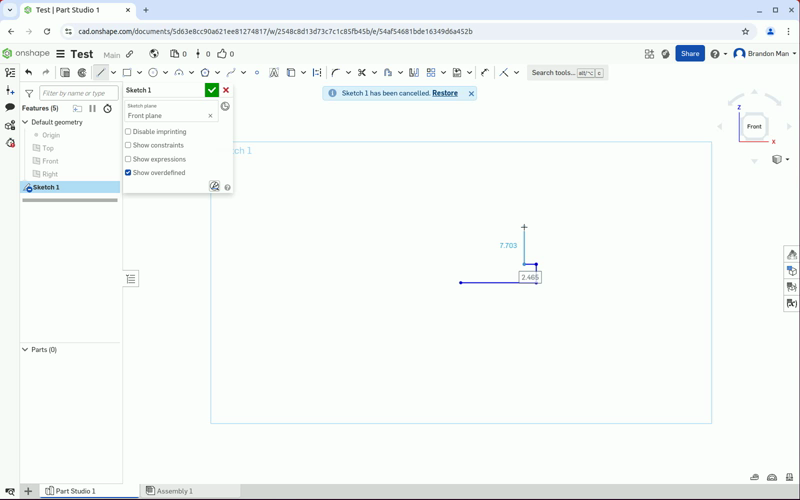
click(524, 226)
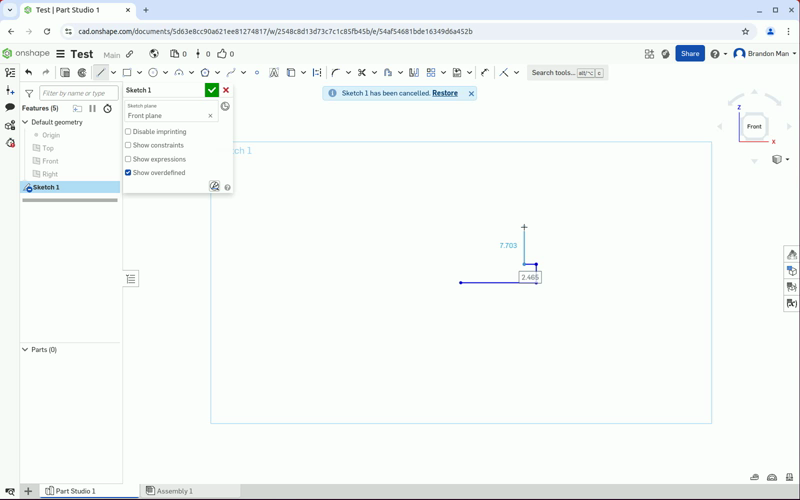
key_up(shift)
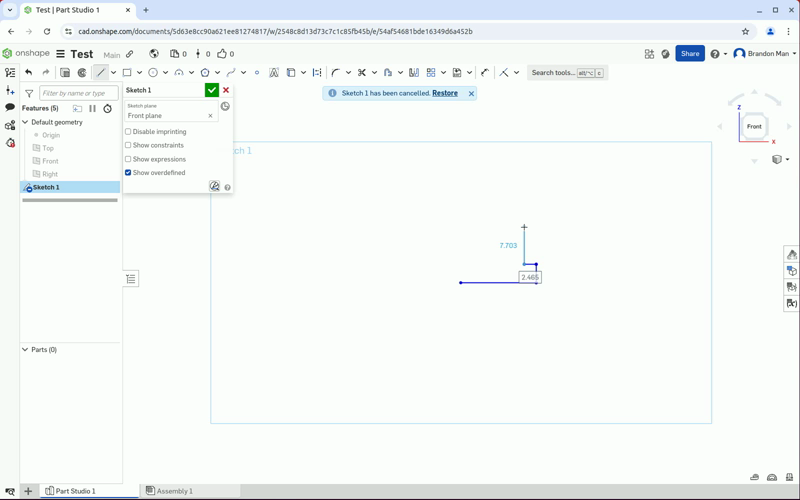
key_down(shift)
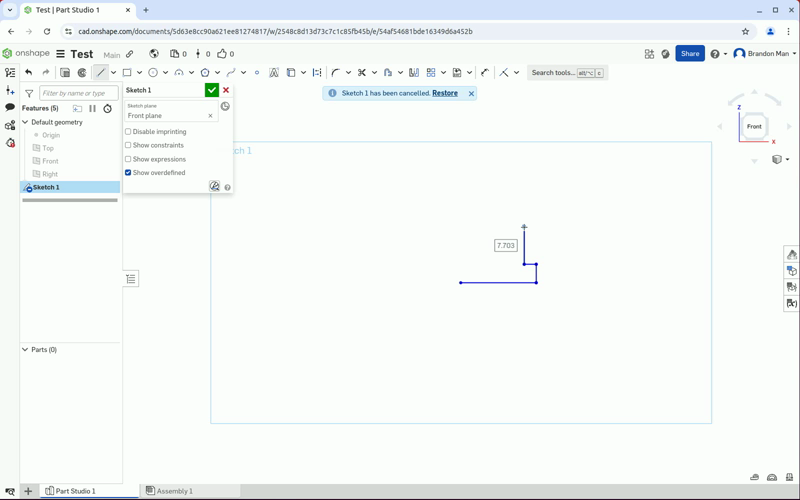
mouse_move(554, 226)
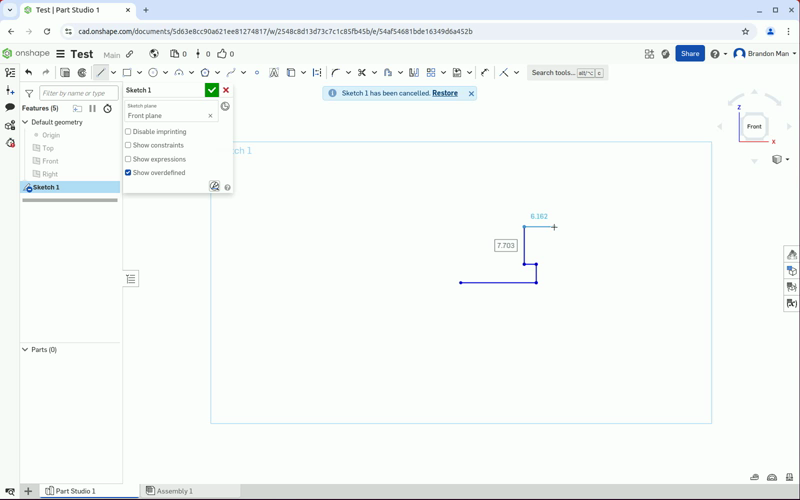
mouse_move(536, 226)
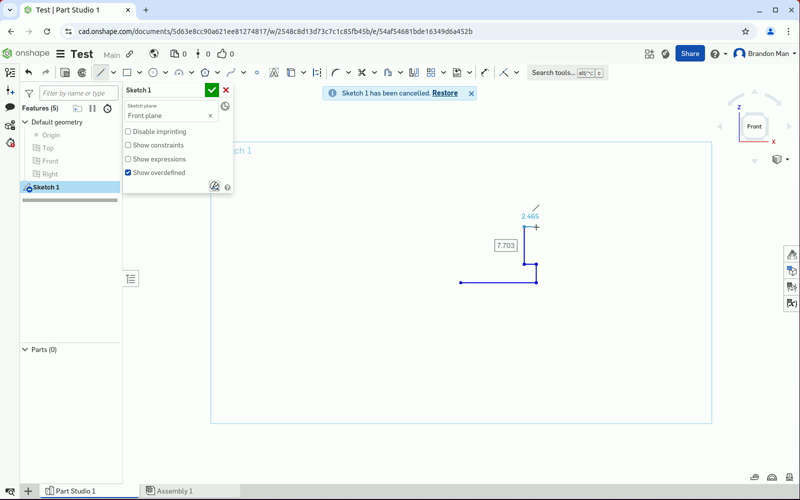
click(536, 226)
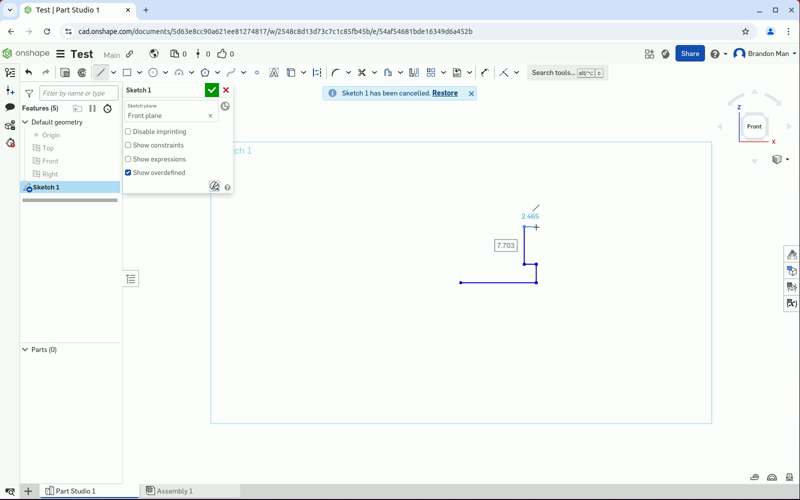
key_up(shift)
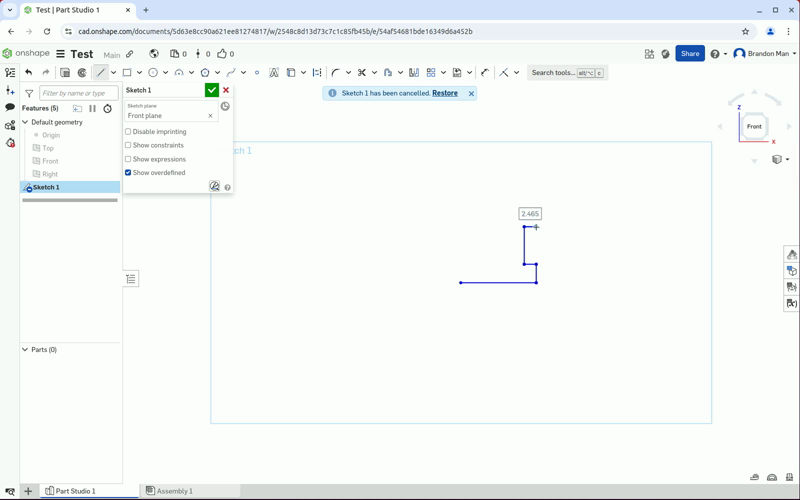
key_down(shift)
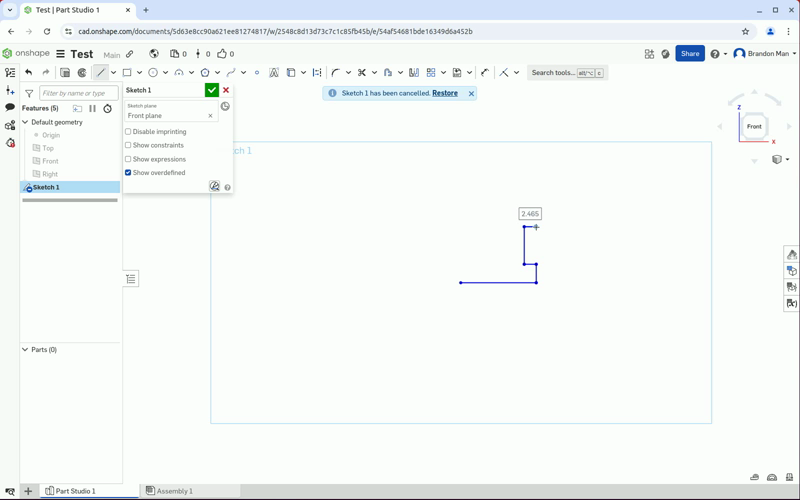
mouse_move(566, 226)
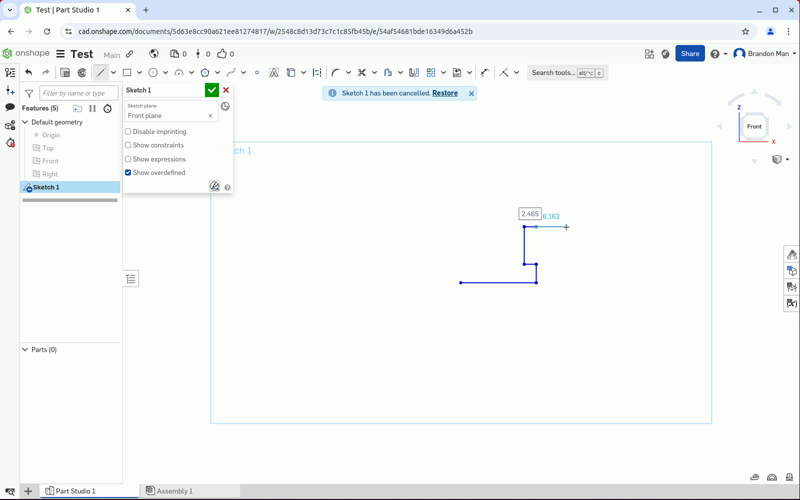
mouse_move(536, 207)
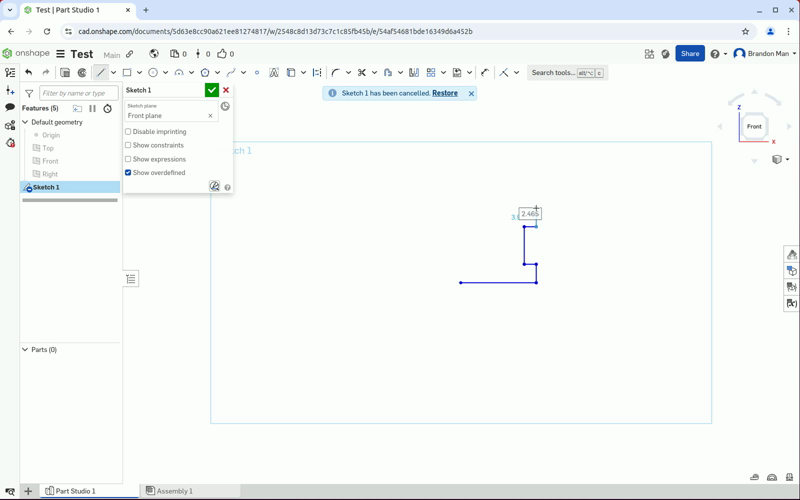
click(536, 207)
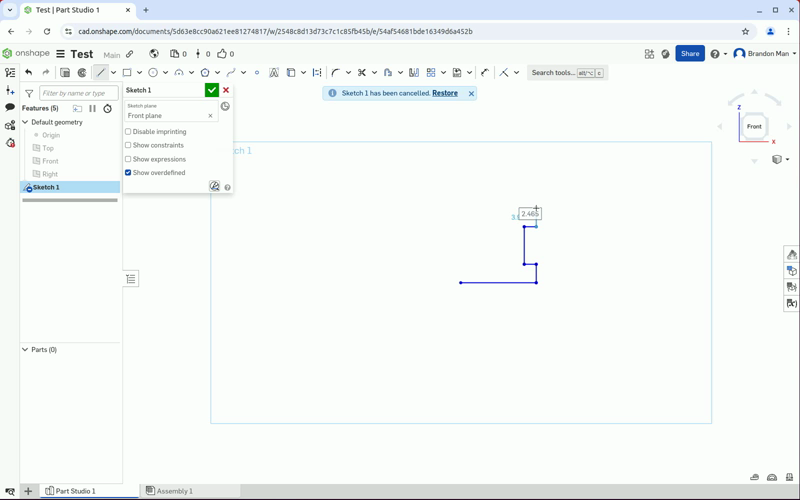
key_up(shift)
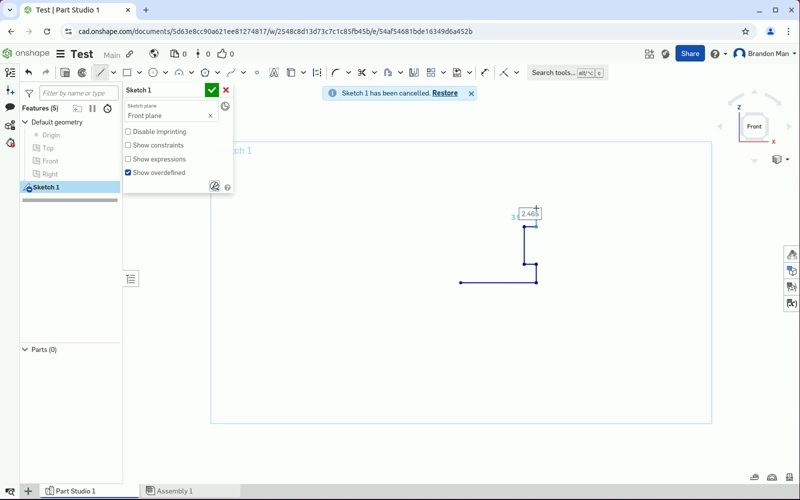
key_down(shift)
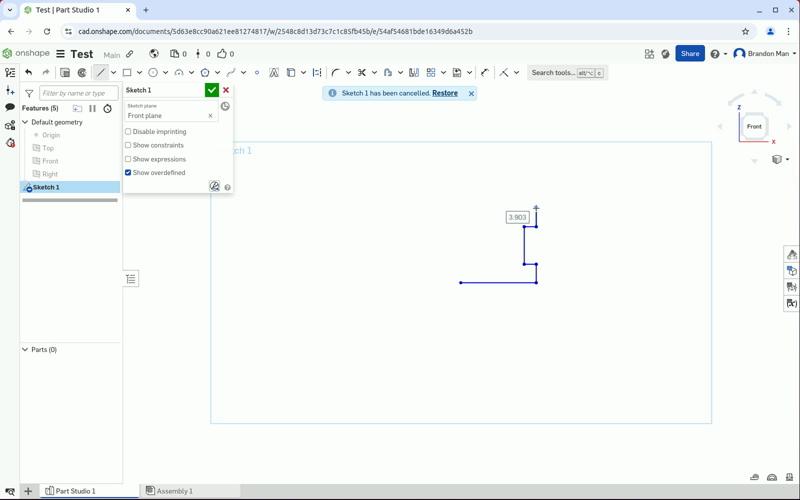
mouse_move(460, 207)
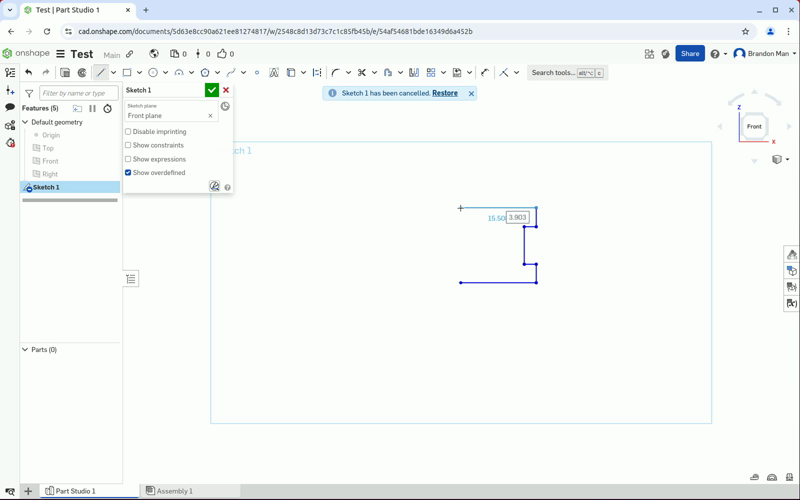
click(460, 207)
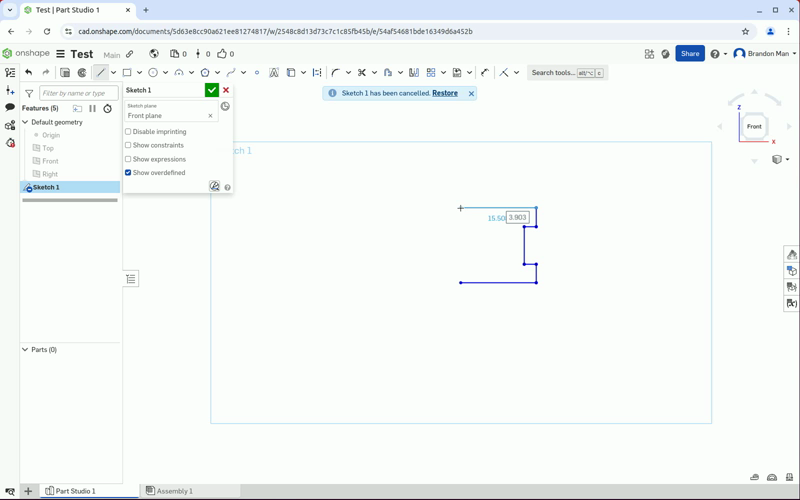
key_up(shift)
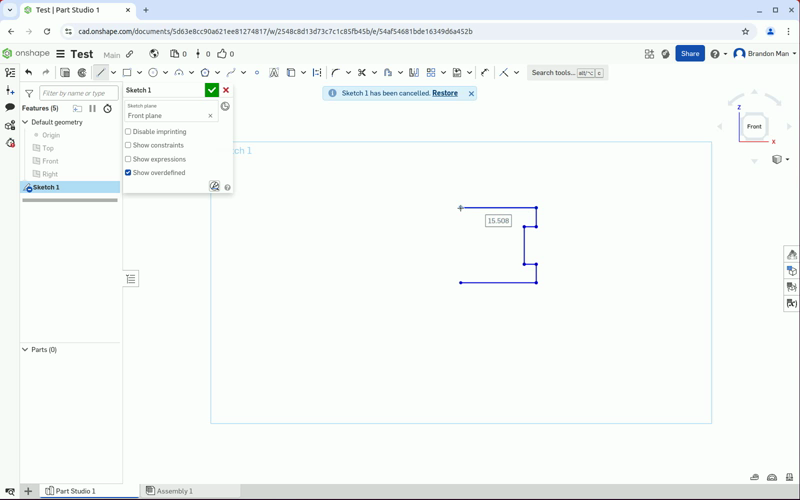
key_down(shift)
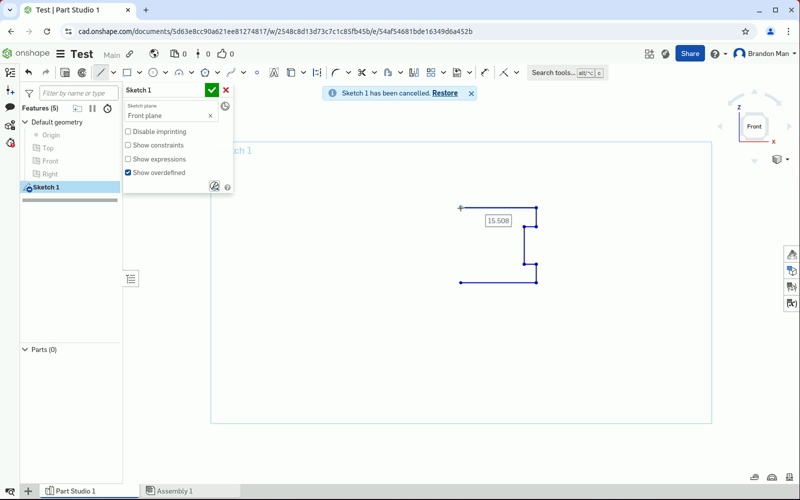
mouse_move(460, 282)
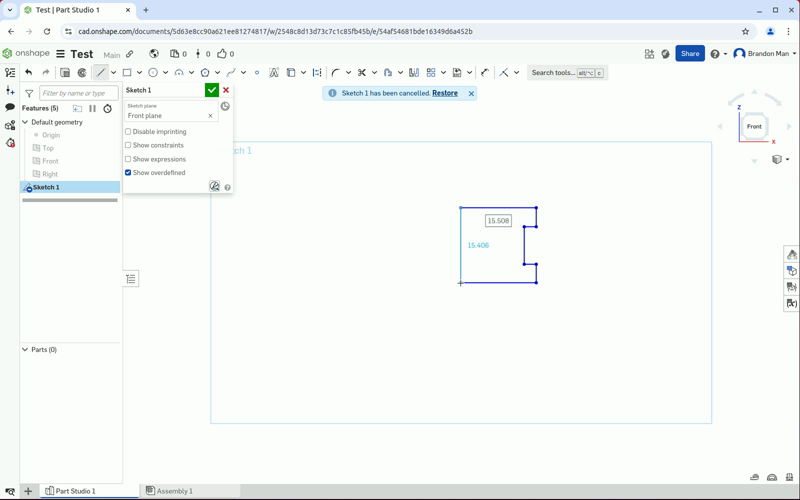
key_up(shift)
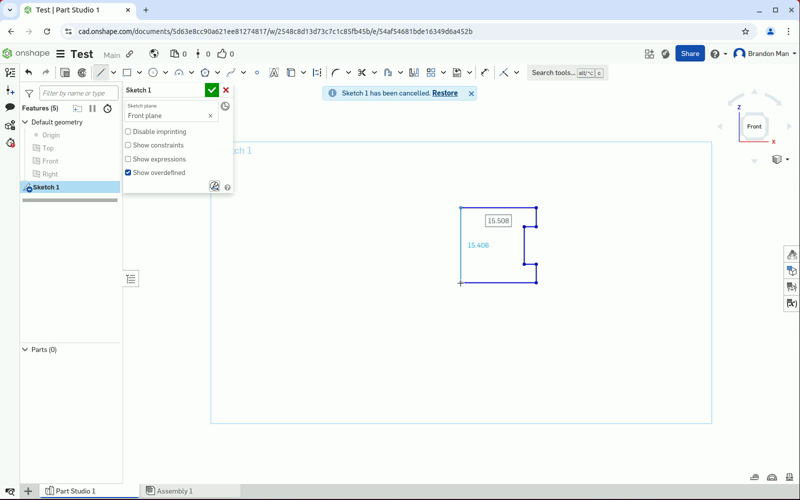
click(460, 282)
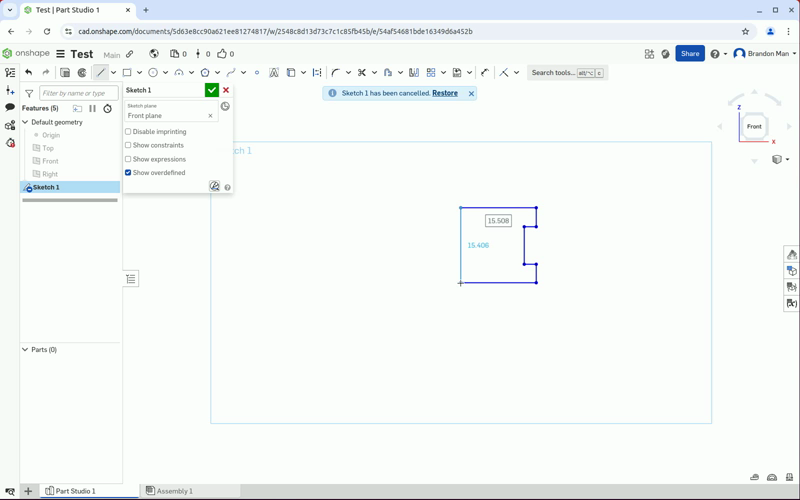
key(esc)
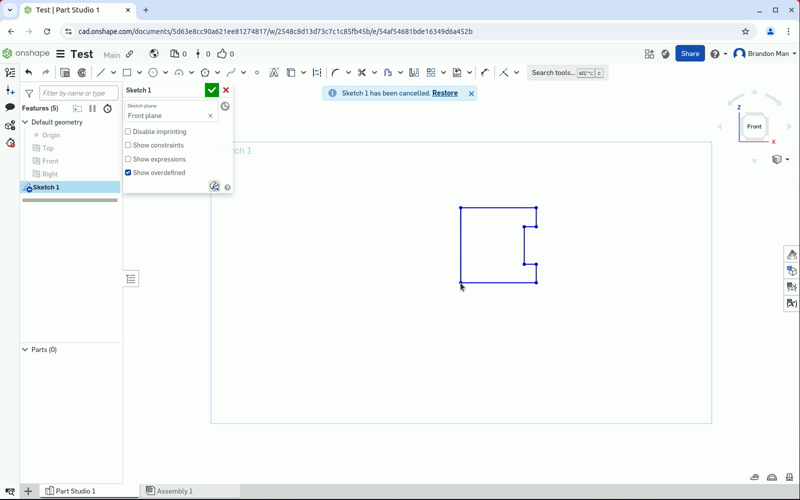
mouse_move(500, 226)
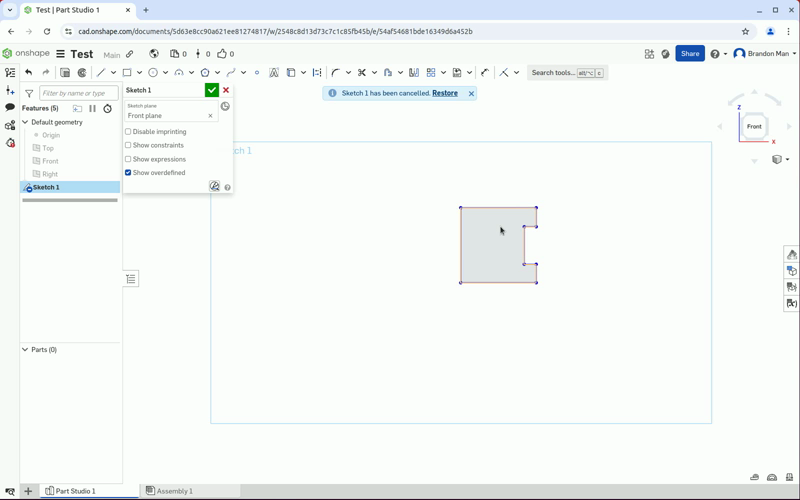
click(500, 226)
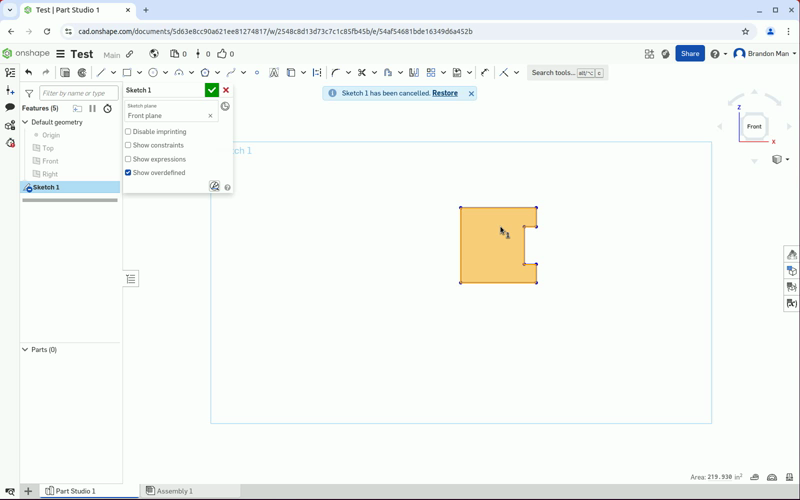
mouse_move(73, 352)
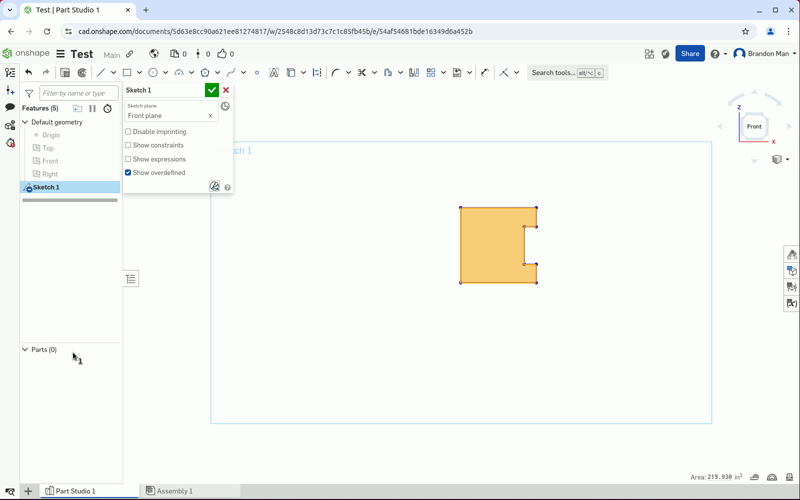
key(shift+y)
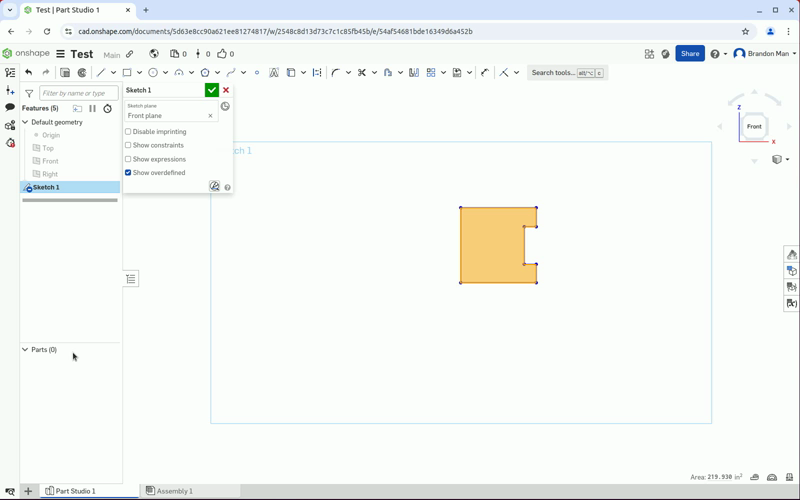
key(shift+e)
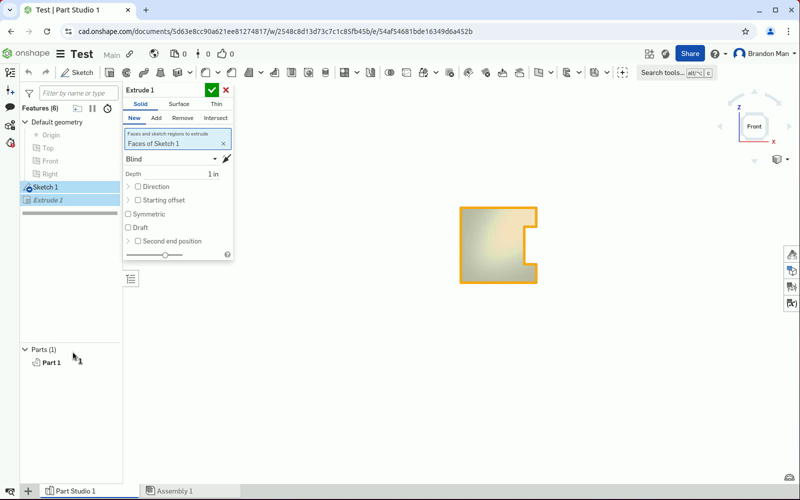
mouse_move(143, 106)
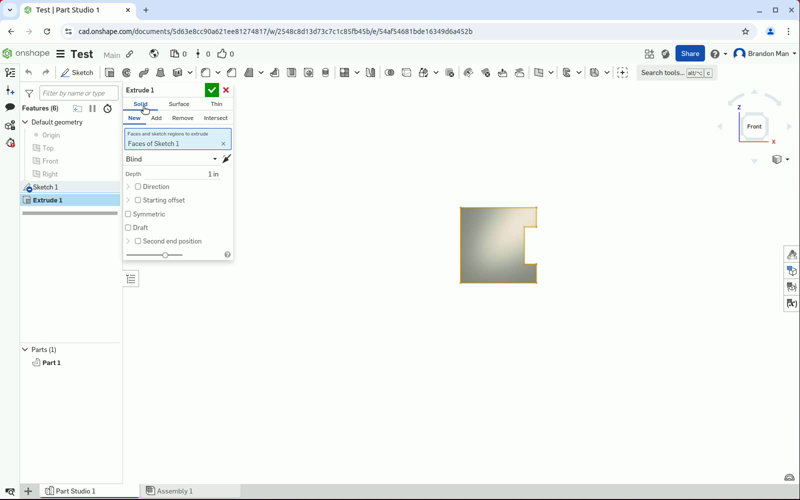
click(143, 106)
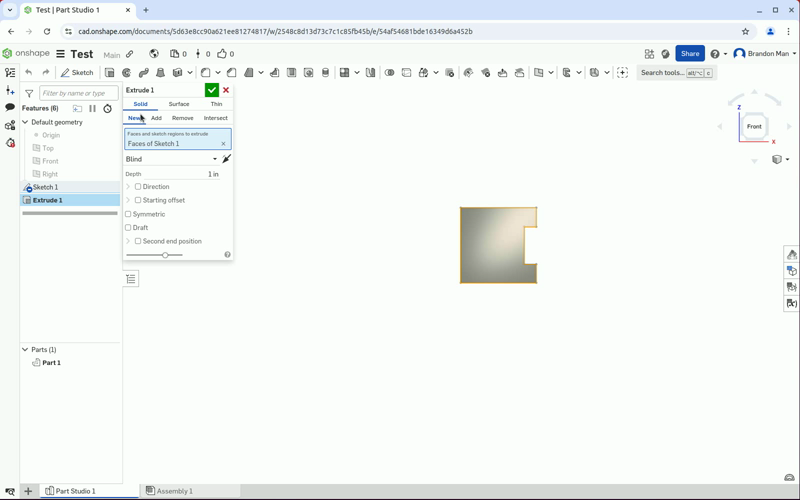
mouse_move(137, 120)
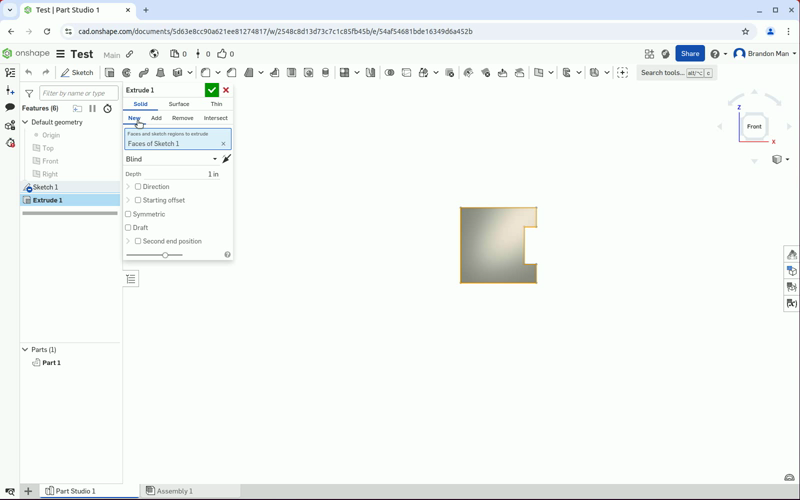
click(137, 120)
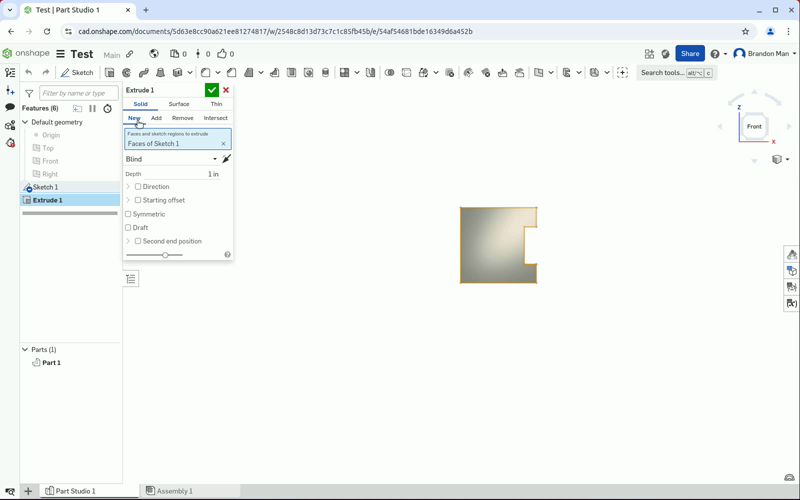
key(tab, 4)
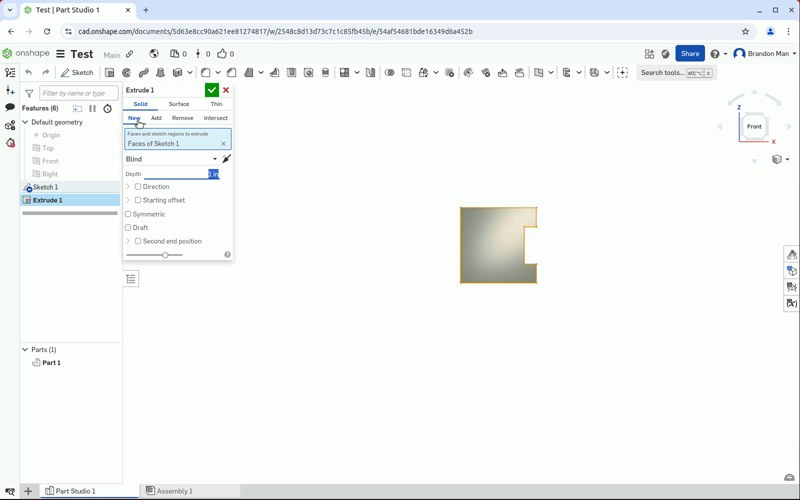
text(-7.703)
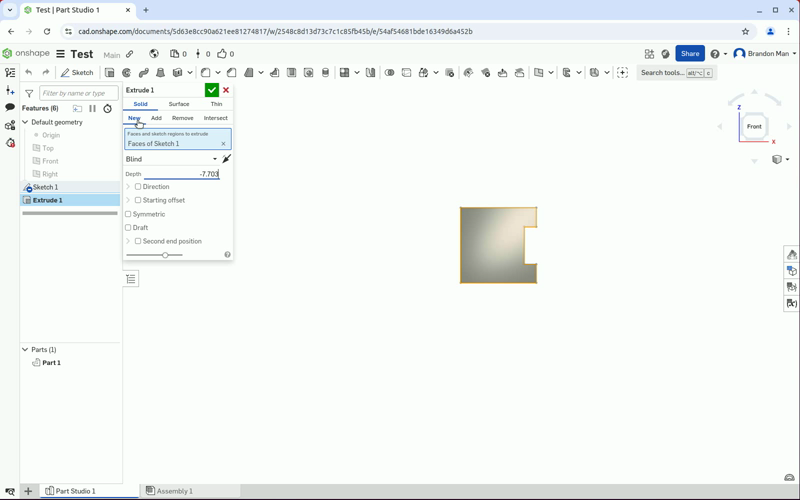
key(enter)
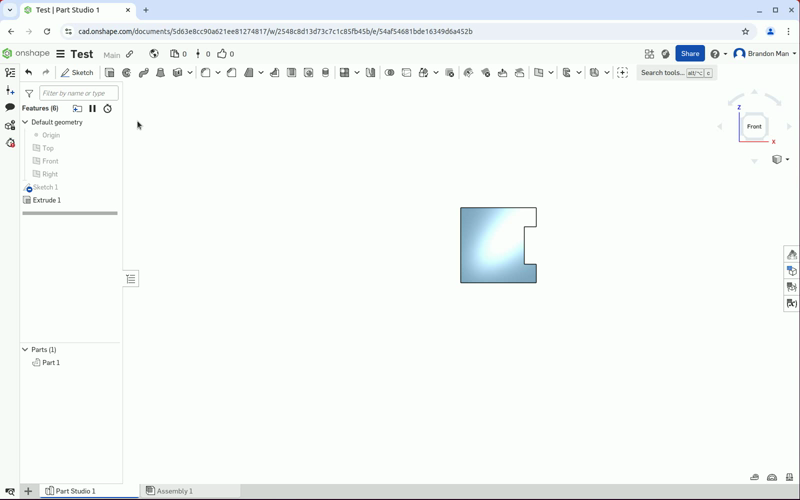
key(shift+h)
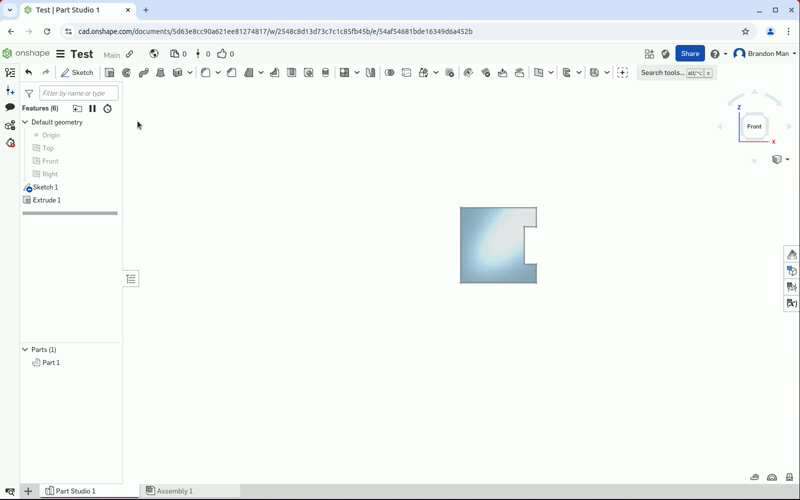
key(shift+h)
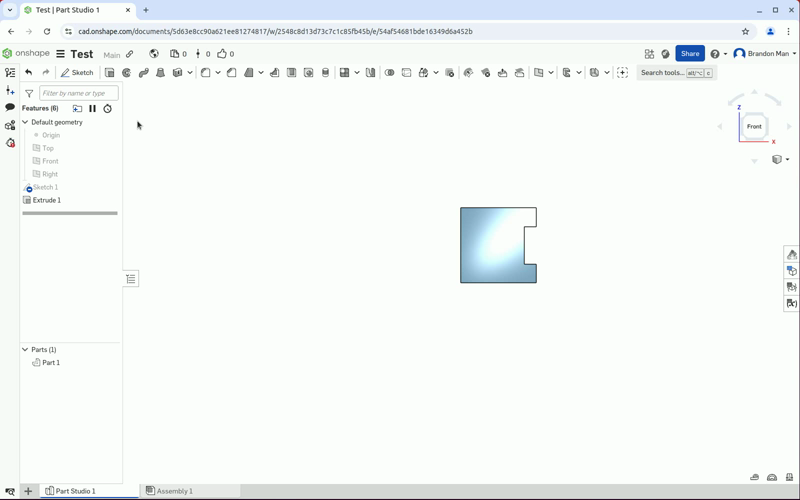
mouse_move(73, 189)
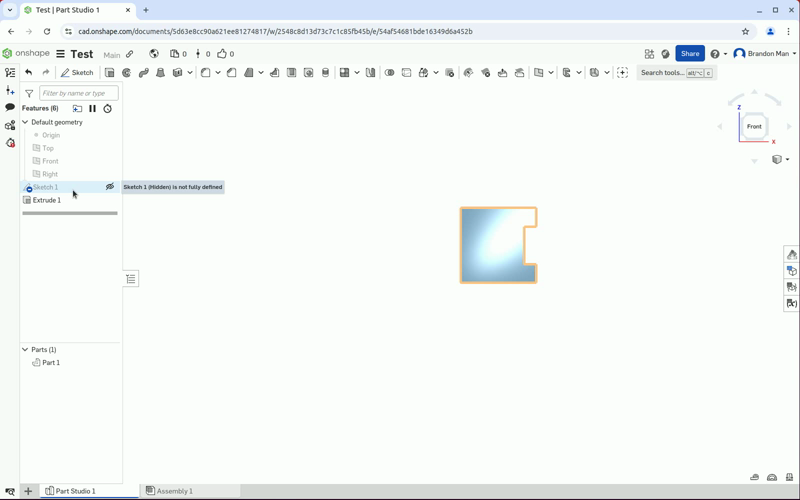
click(73, 189)
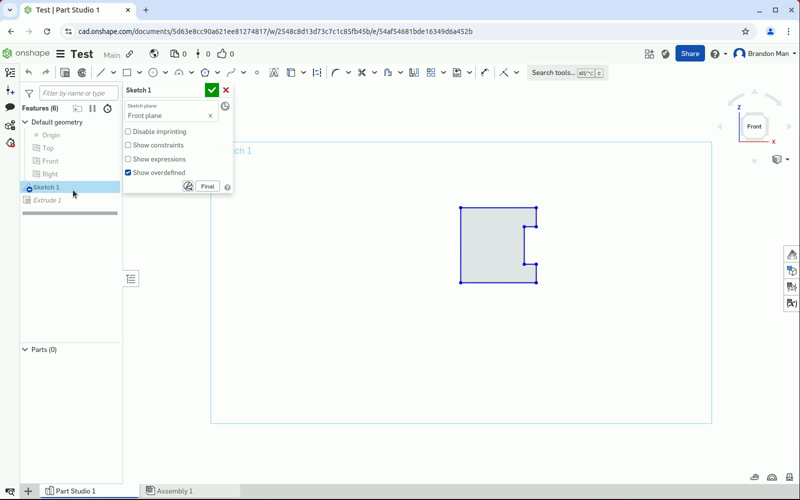
mouse_move(229, 92)
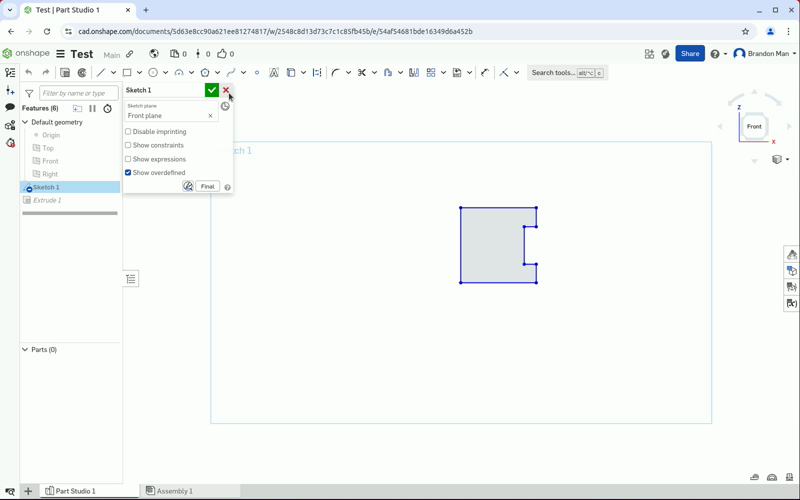
click(229, 92)
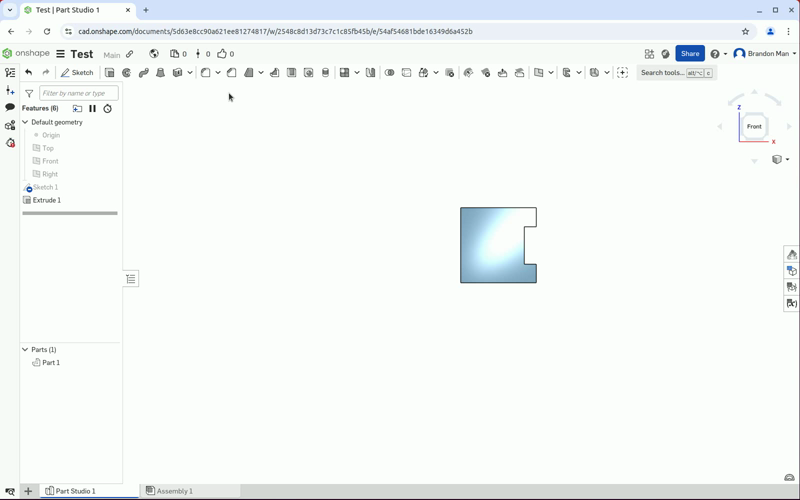
mouse_move(73, 352)
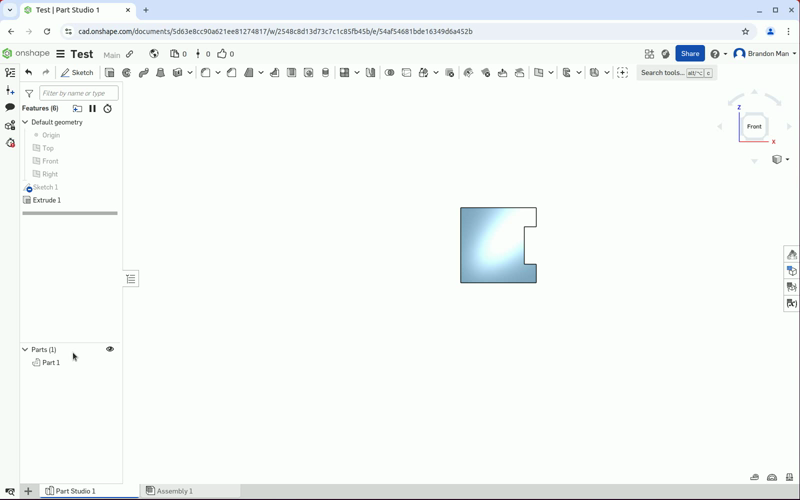
key(y)
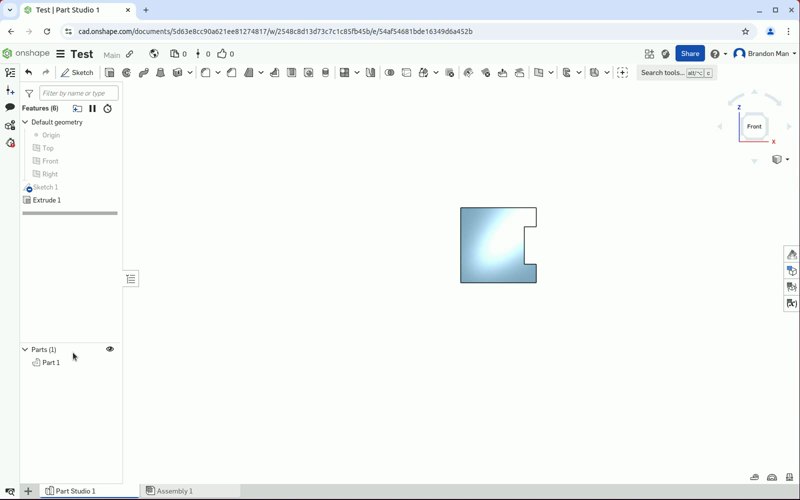
key(shift+p)
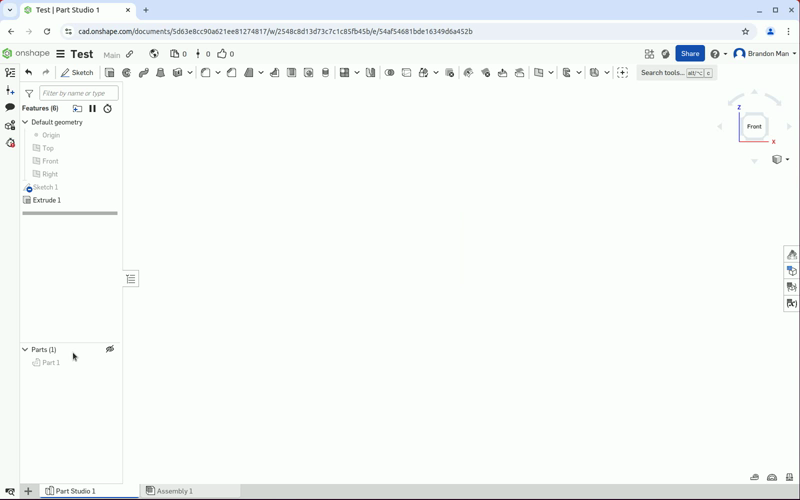
key(space)
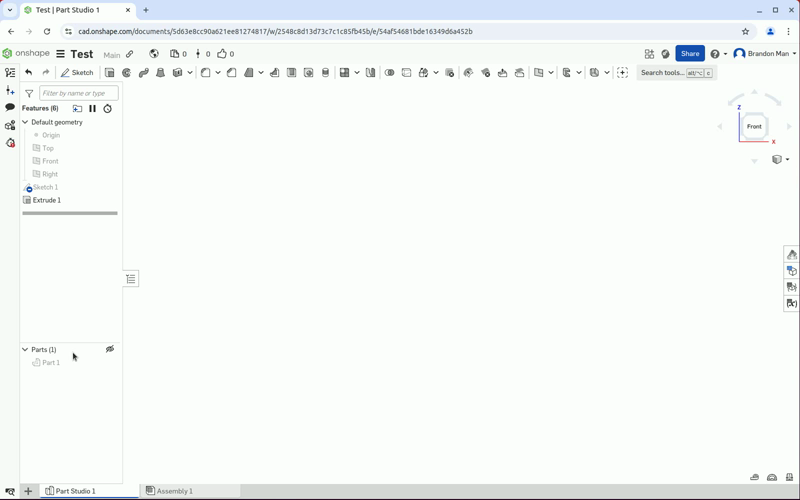
key_down(shift)
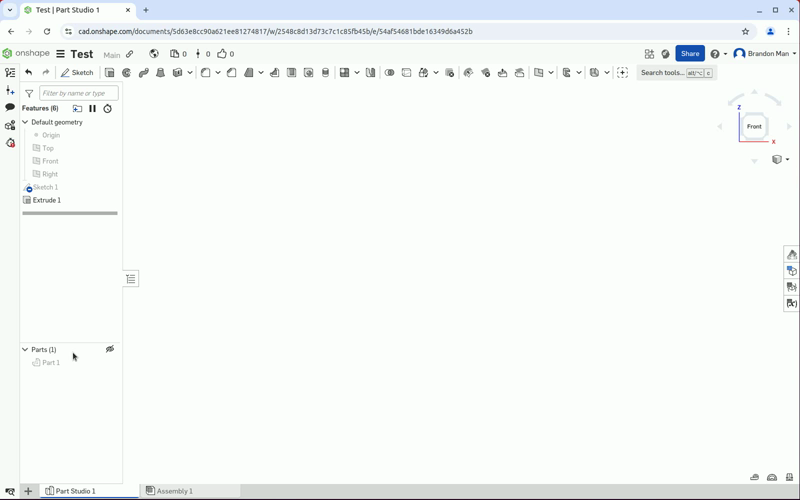
key(left)
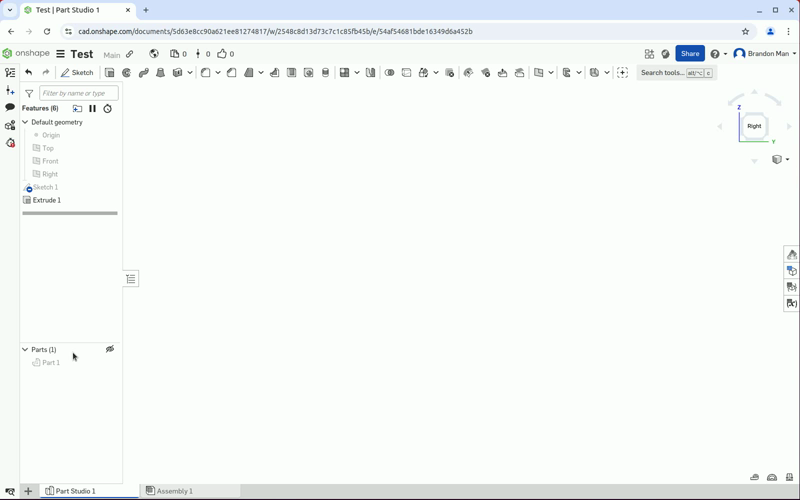
key_up(shift)
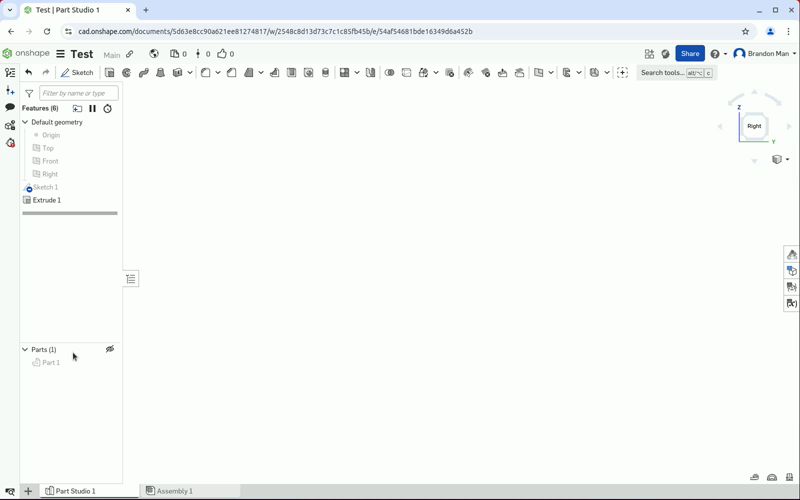
mouse_move(73, 352)
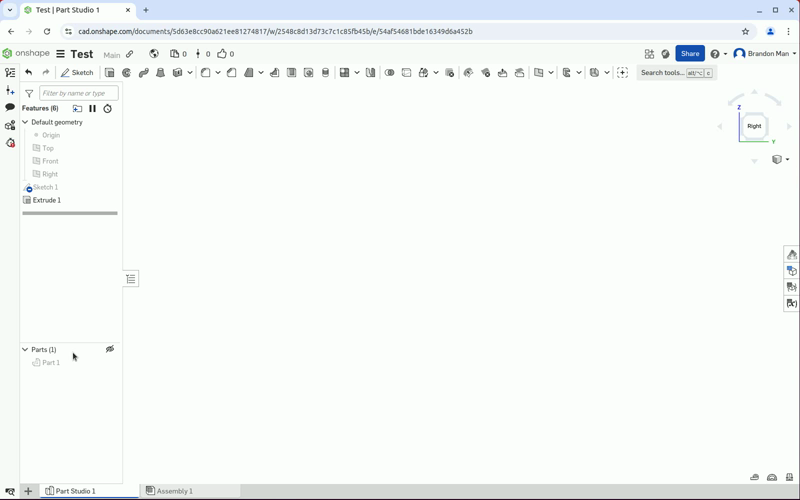
key(shift+y)
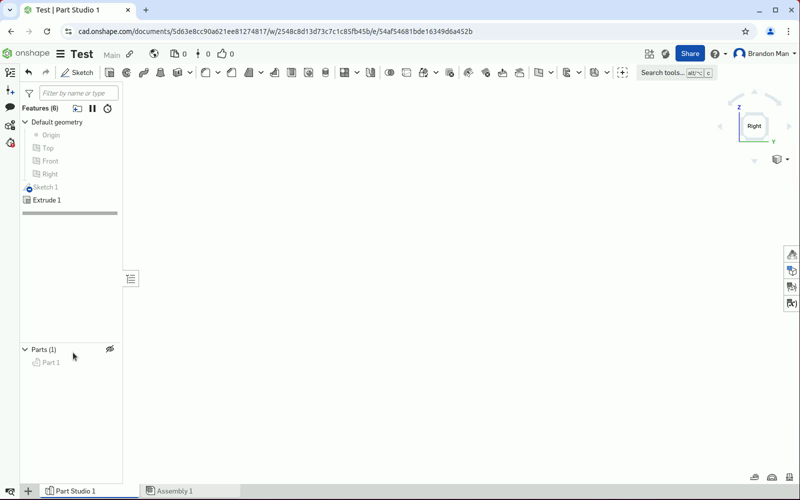
key(shift+s)
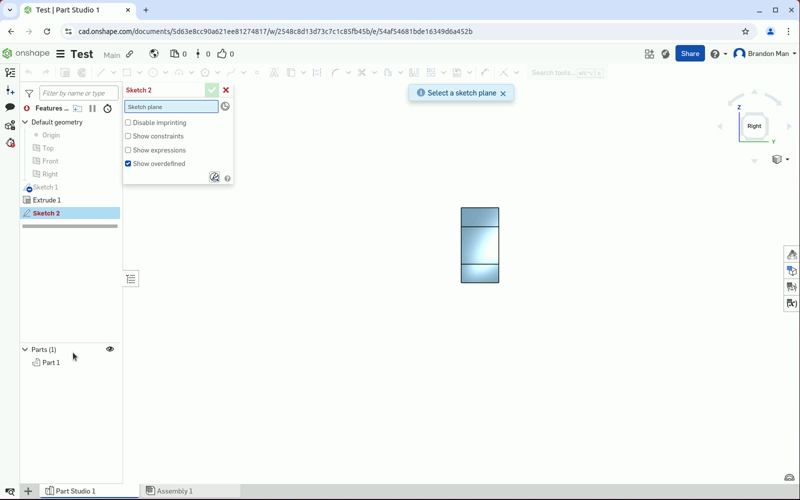
mouse_move(73, 176)
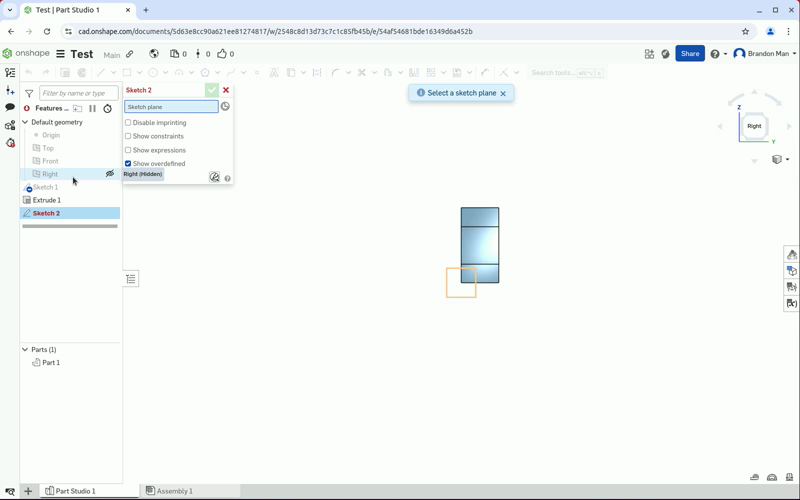
click(73, 176)
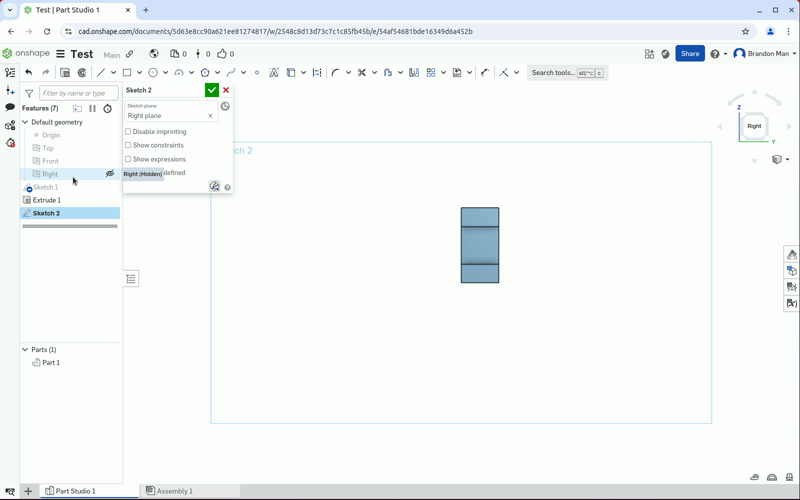
mouse_move(73, 352)
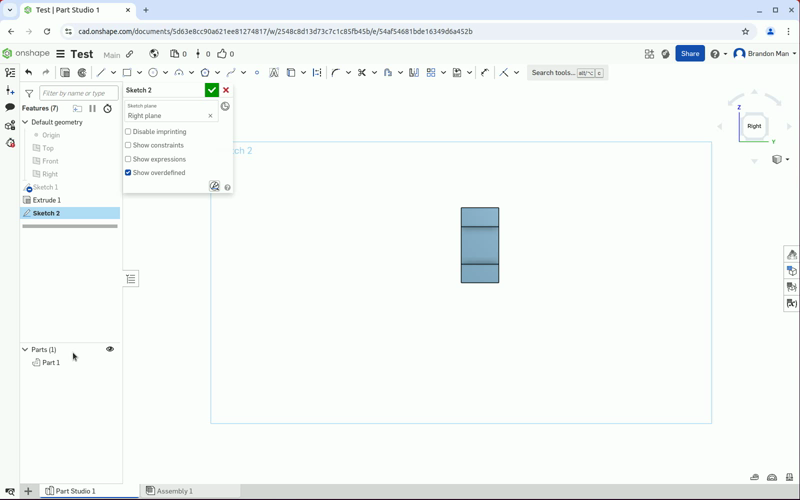
key(y)
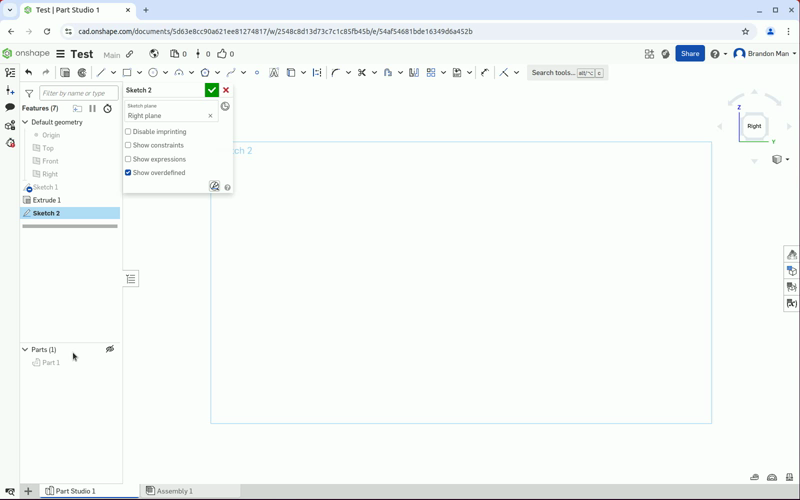
key(l)
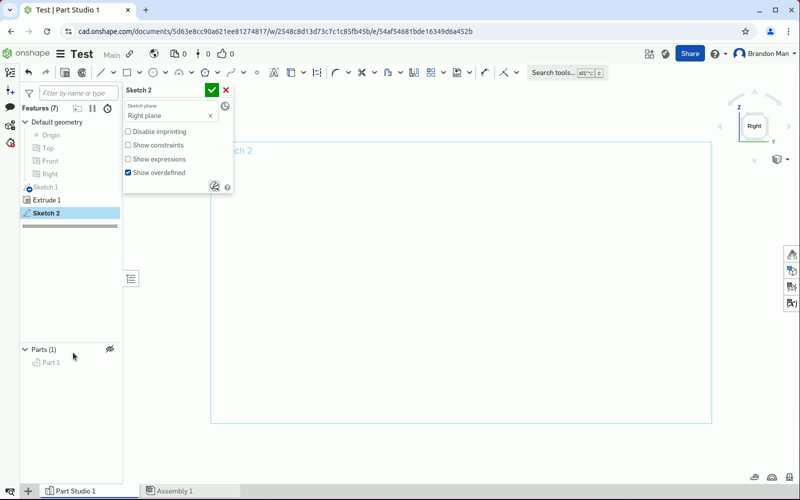
key_down(shift)
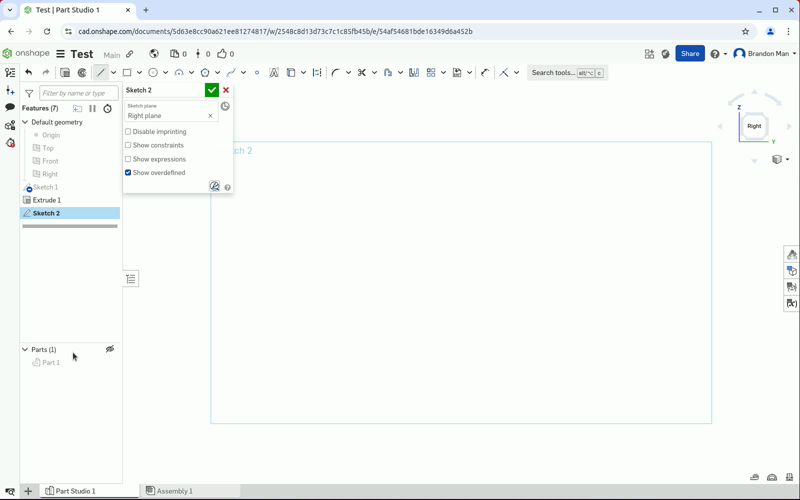
mouse_move(460, 282)
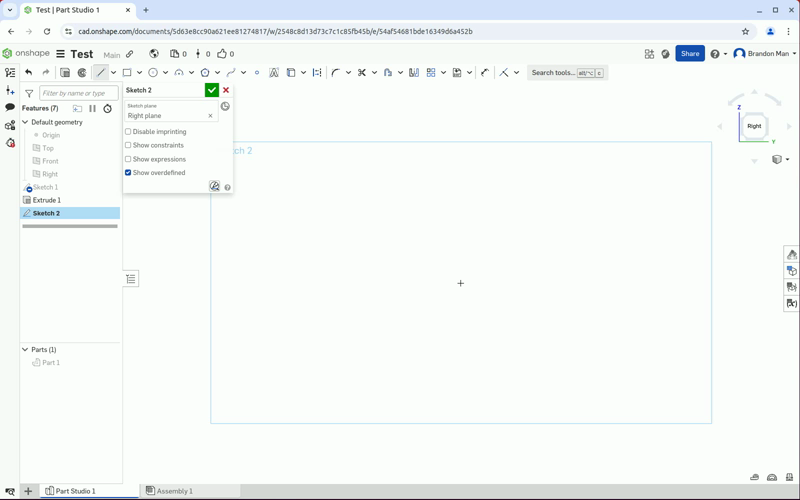
click(460, 282)
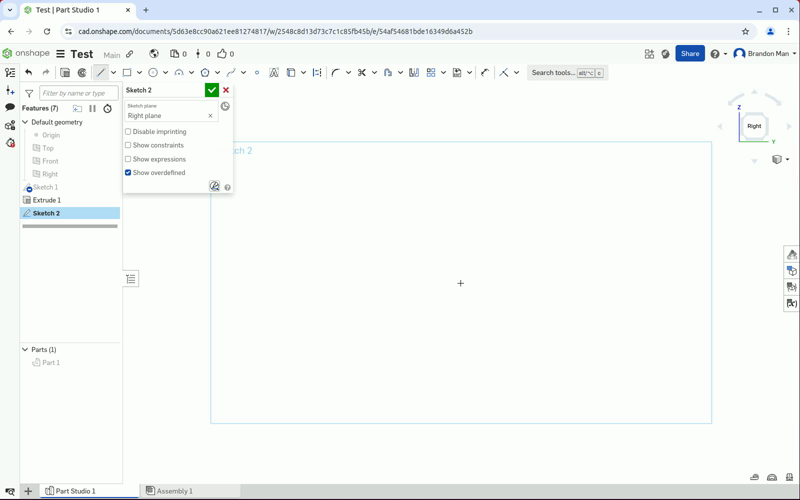
key_up(shift)
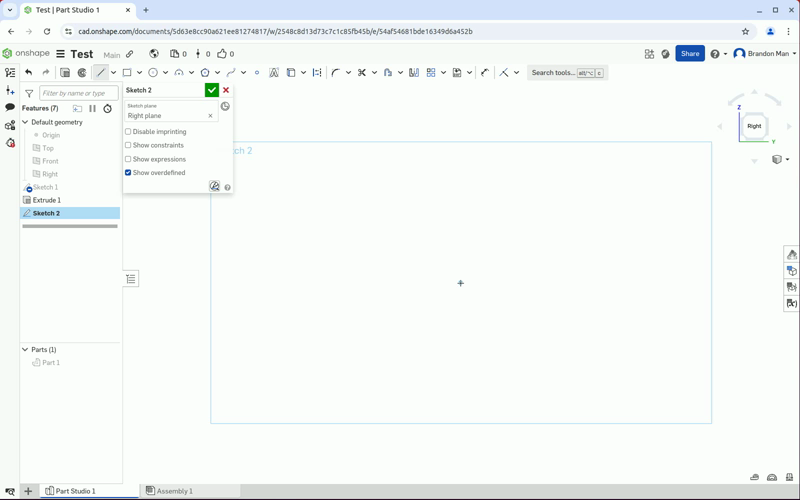
key_down(shift)
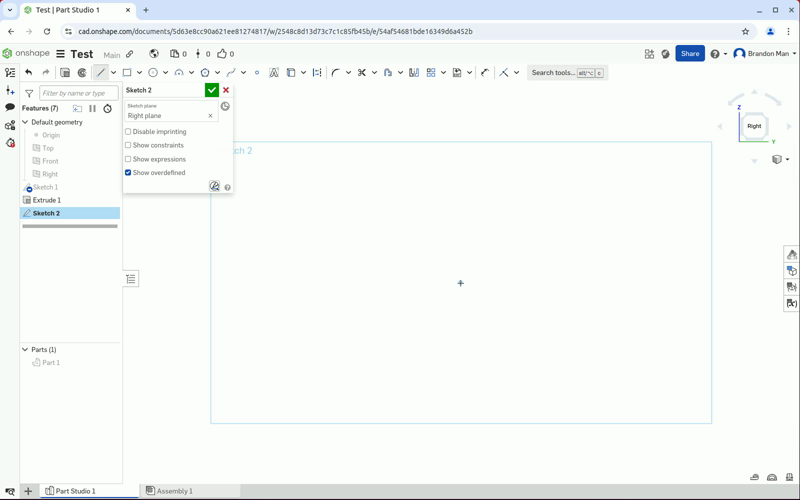
mouse_move(490, 282)
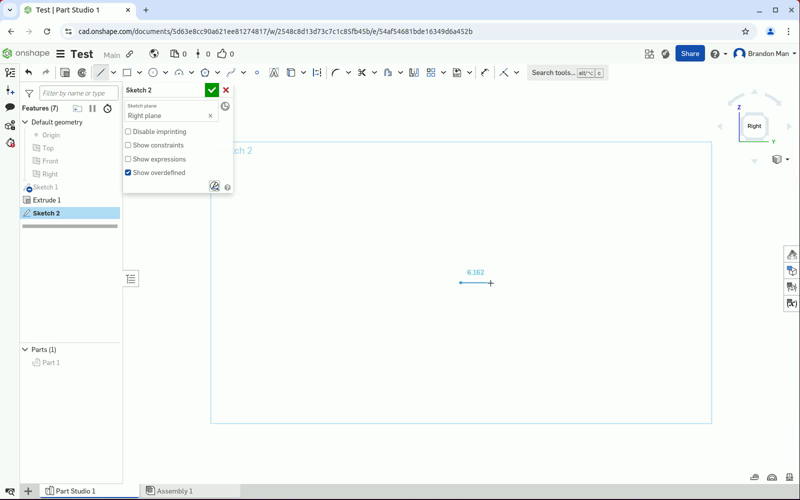
mouse_move(498, 282)
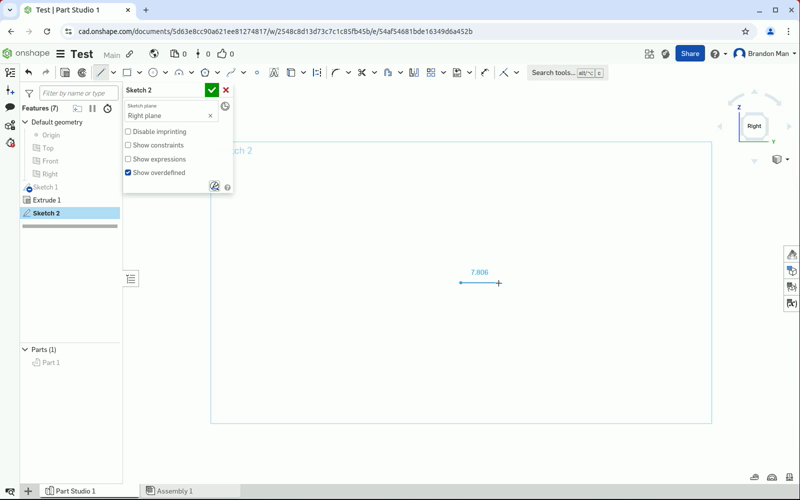
click(498, 282)
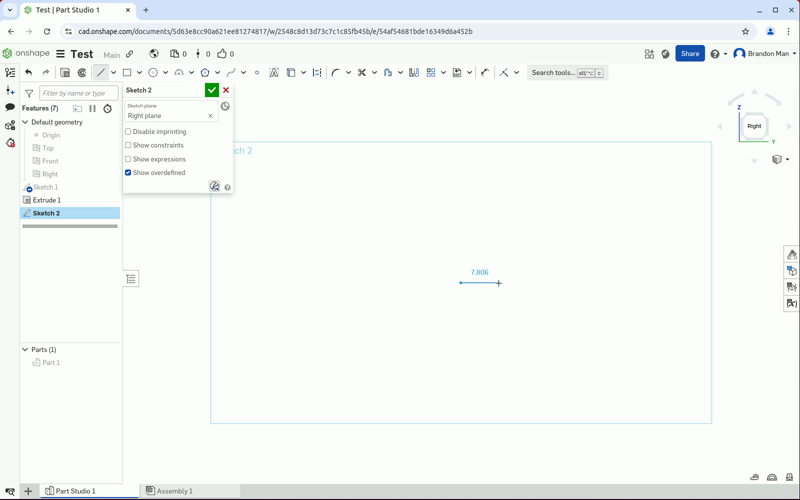
key_up(shift)
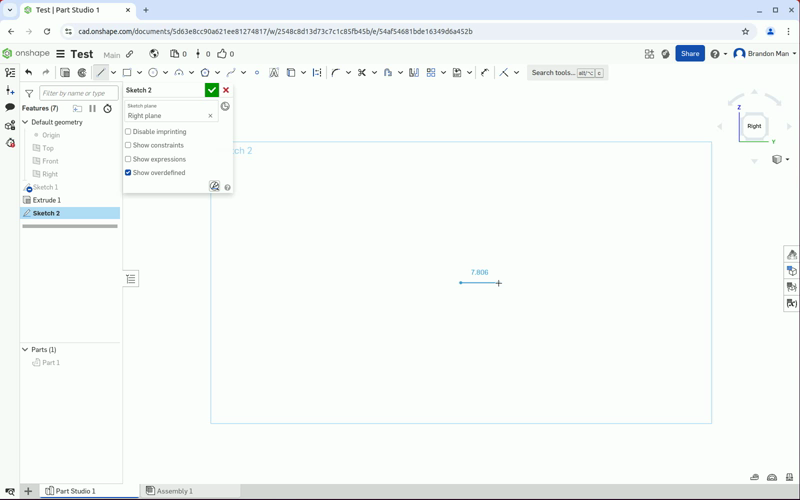
key_down(shift)
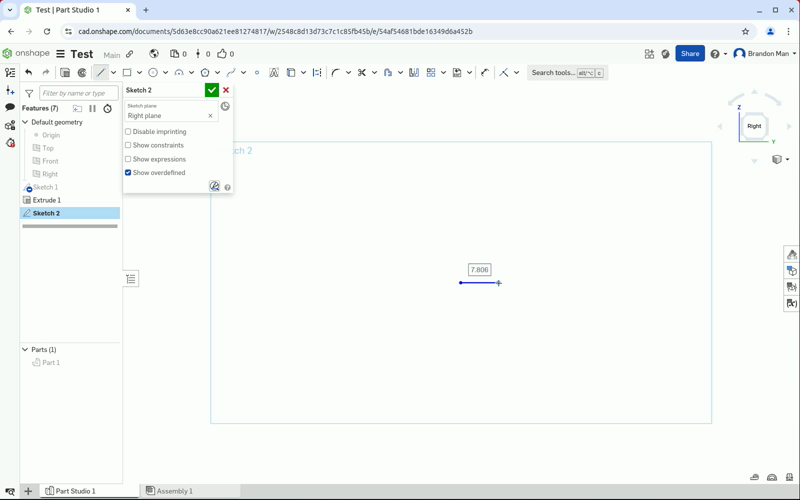
mouse_move(498, 207)
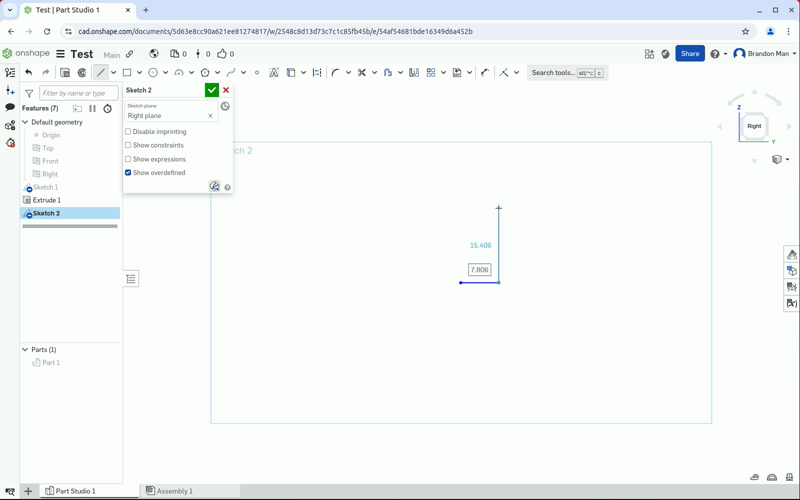
click(498, 207)
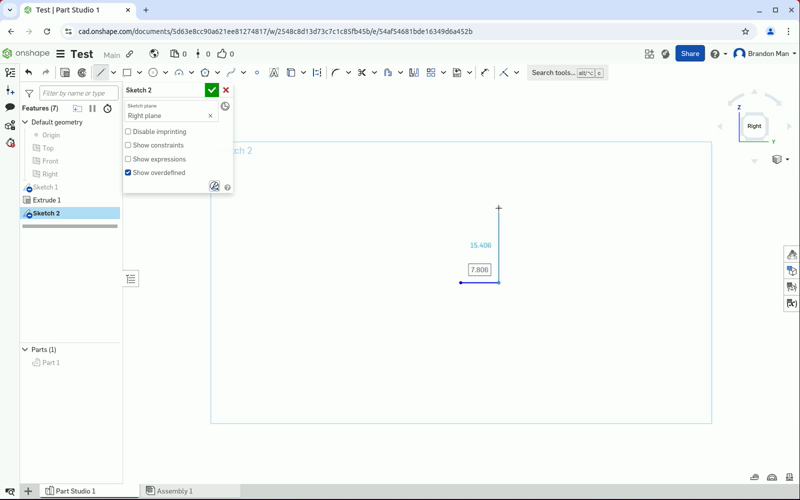
key_up(shift)
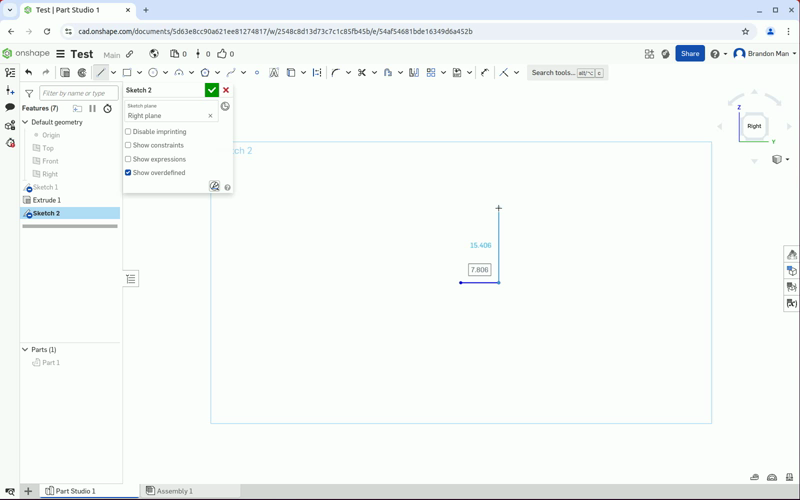
key_down(shift)
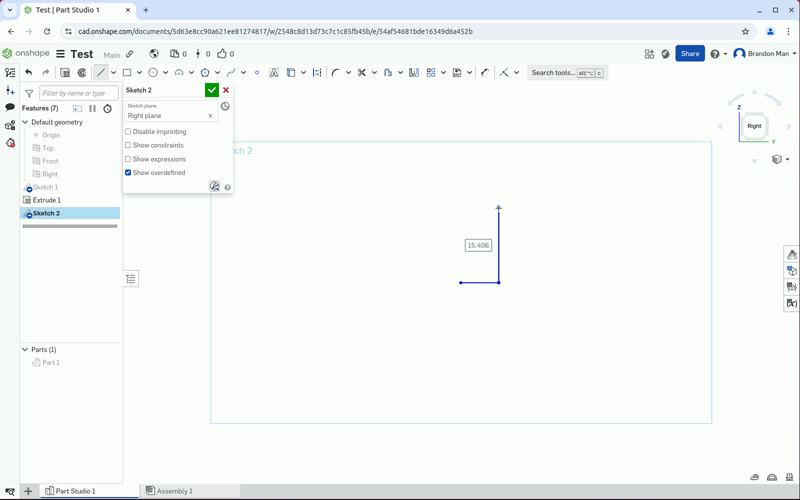
mouse_move(528, 207)
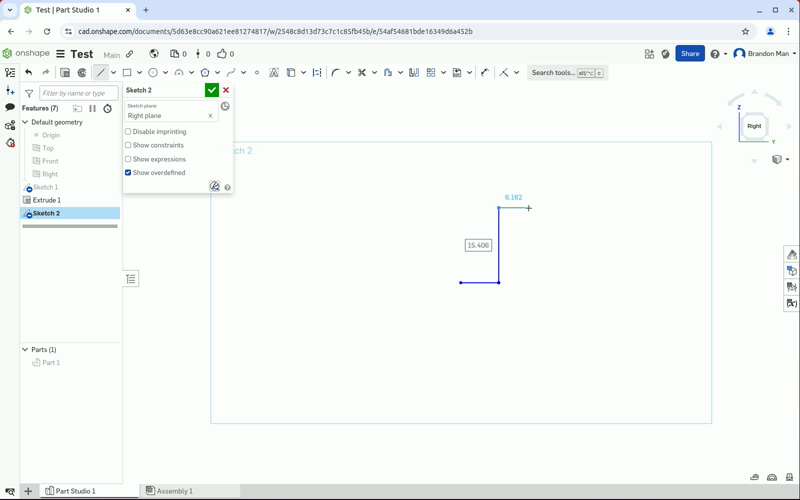
mouse_move(460, 207)
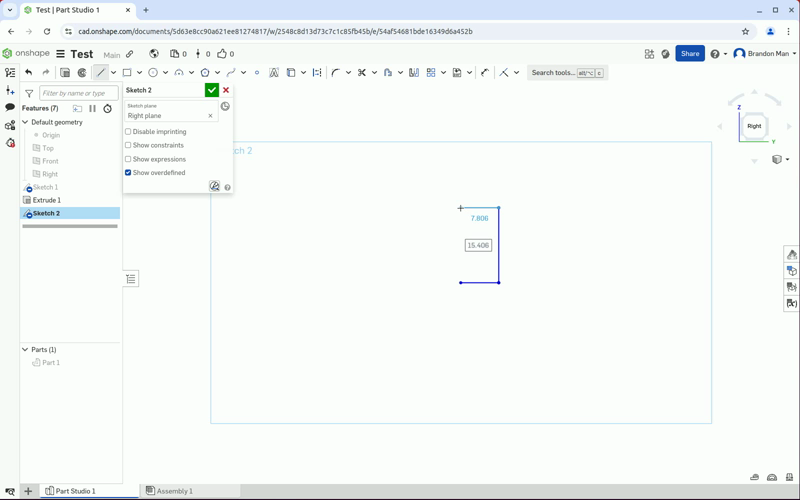
click(460, 207)
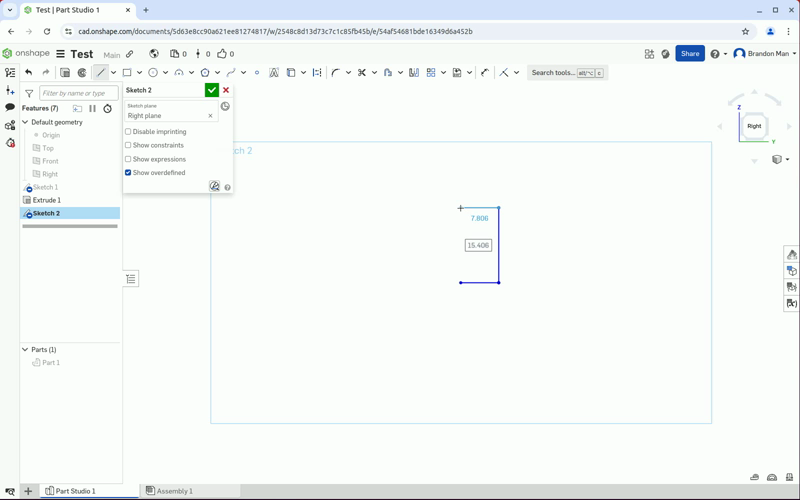
key_up(shift)
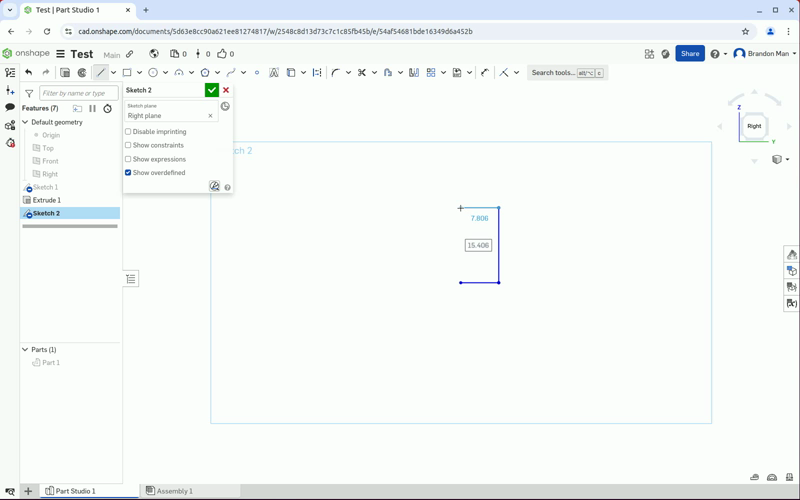
key_down(shift)
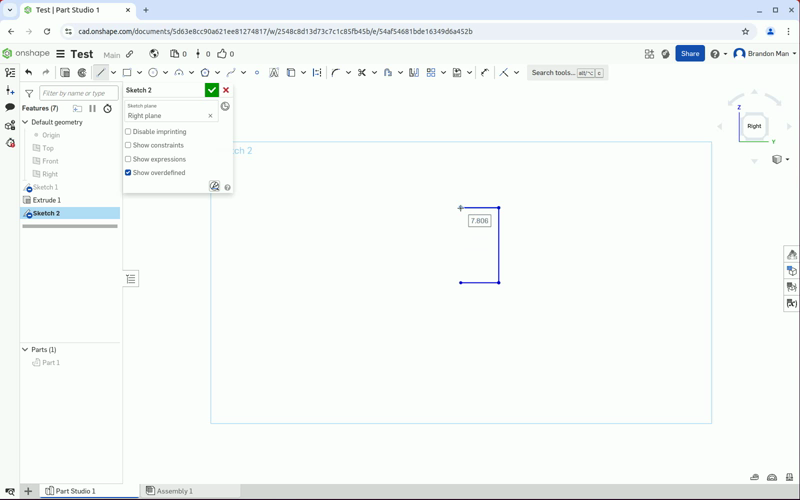
mouse_move(460, 282)
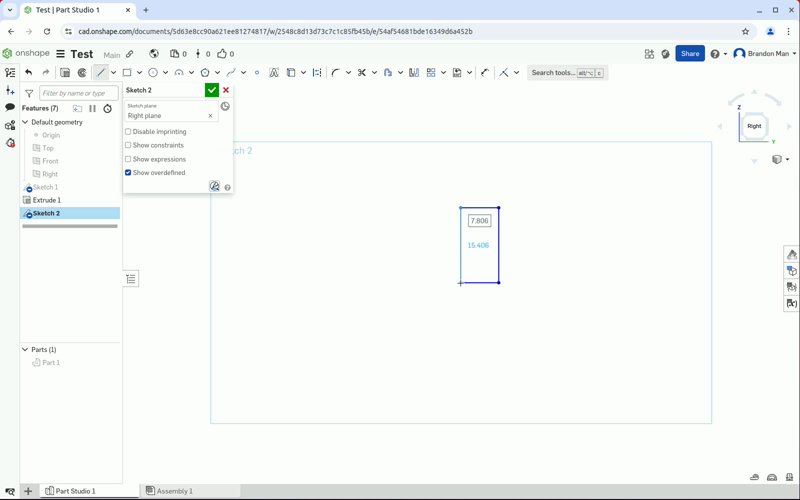
key_up(shift)
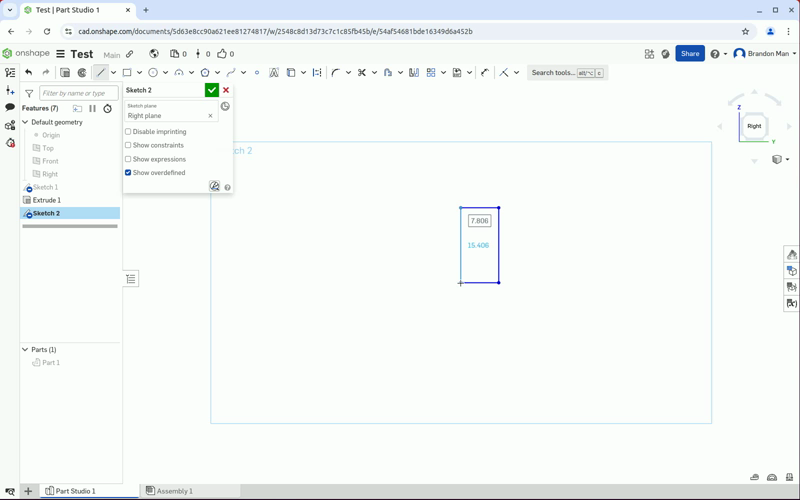
click(460, 282)
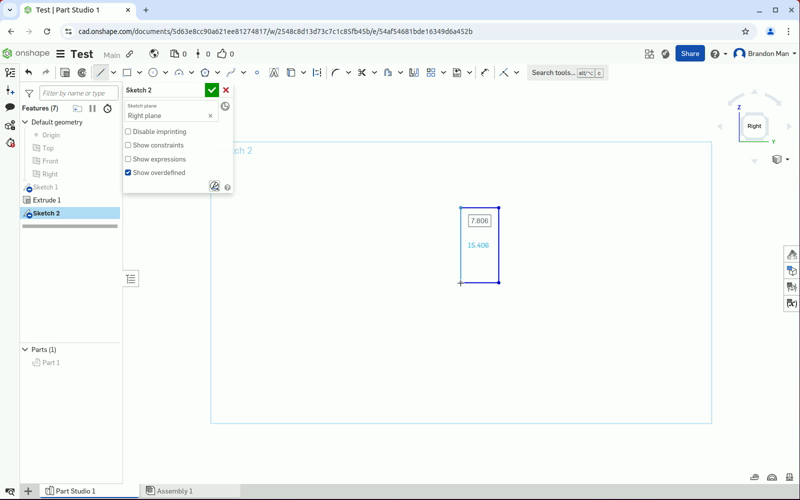
key(esc)
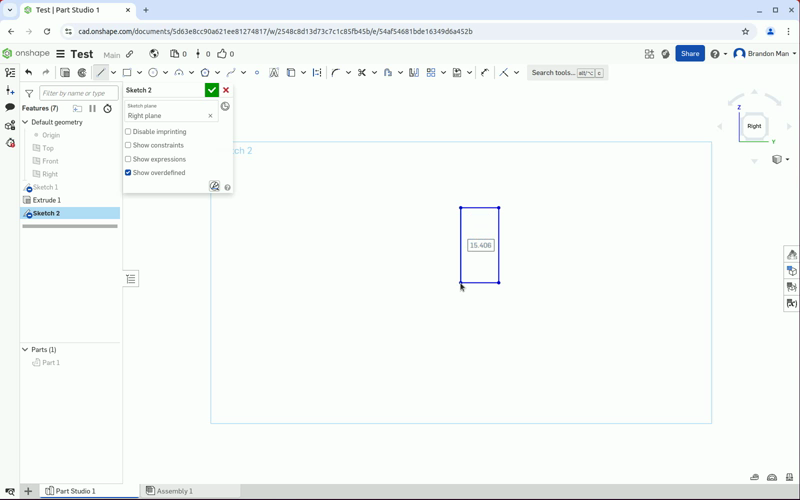
mouse_move(495, 265)
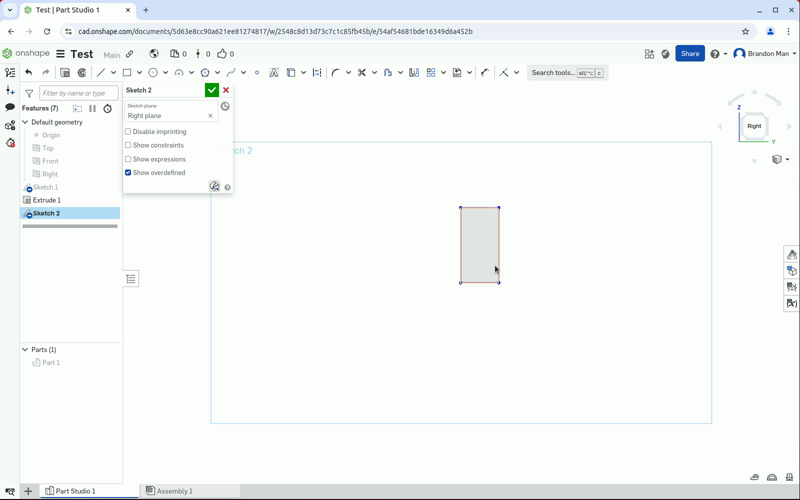
click(495, 265)
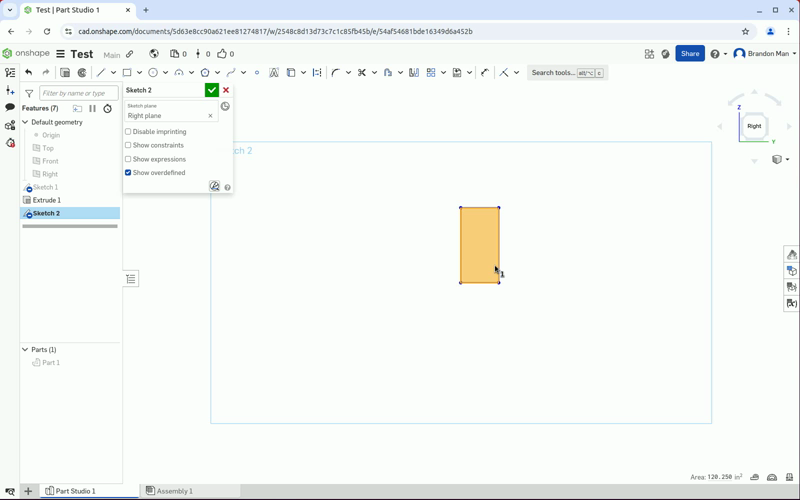
mouse_move(73, 352)
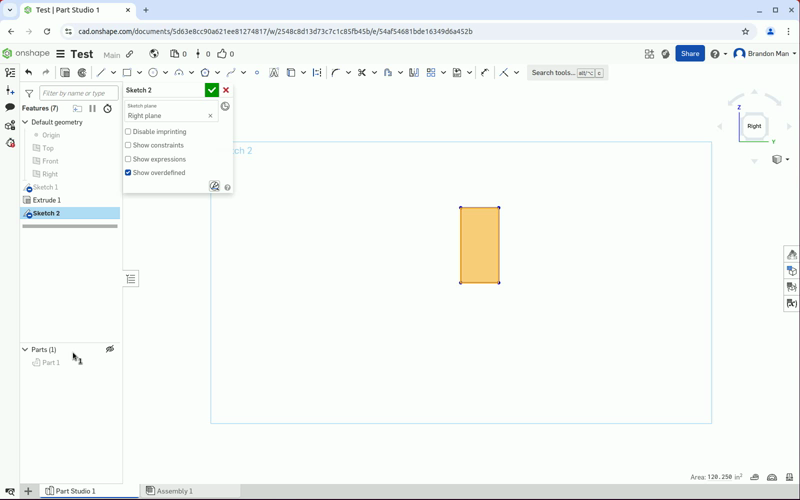
key(shift+y)
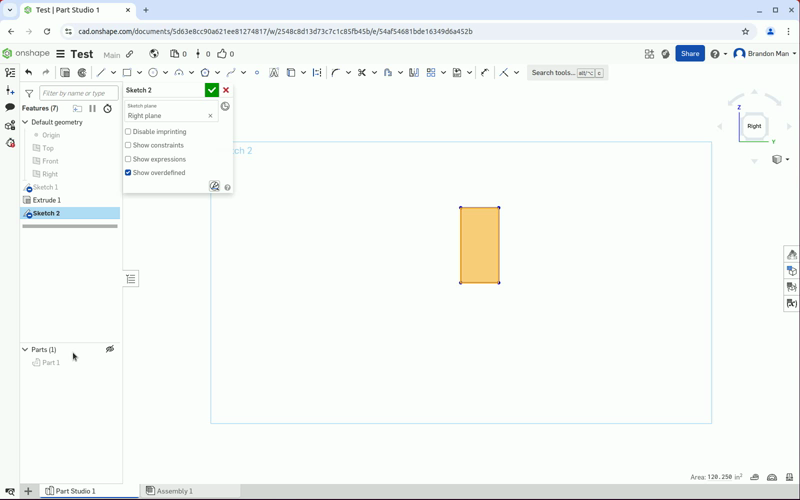
key(shift+e)
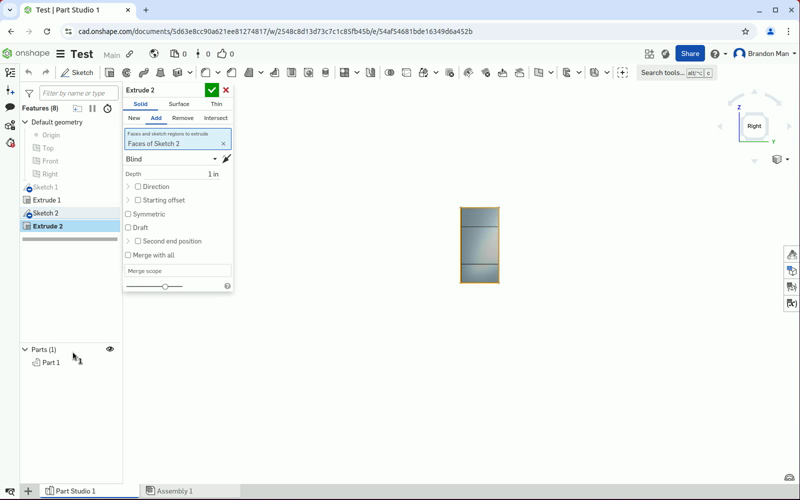
mouse_move(143, 106)
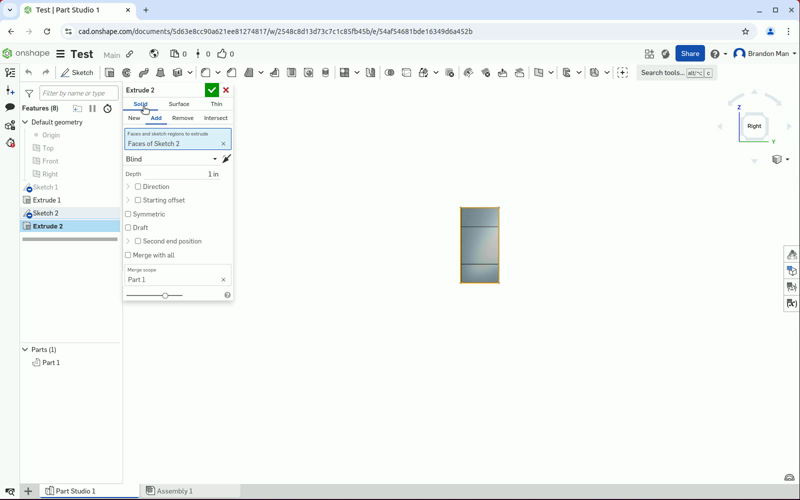
click(143, 106)
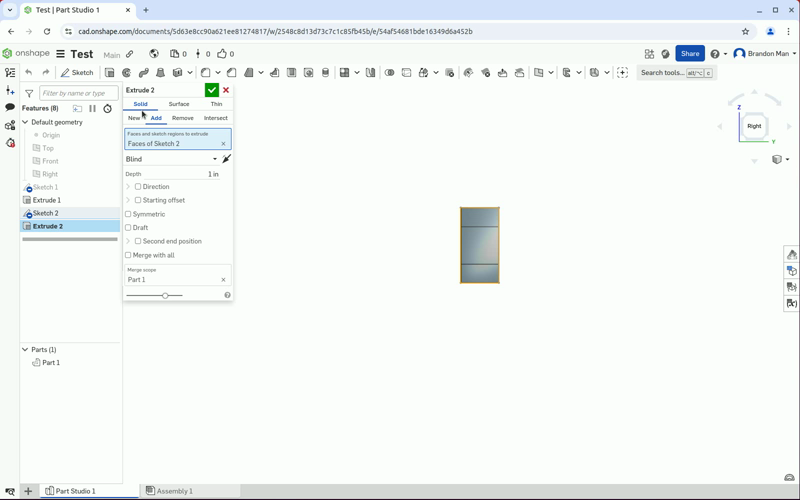
mouse_move(137, 120)
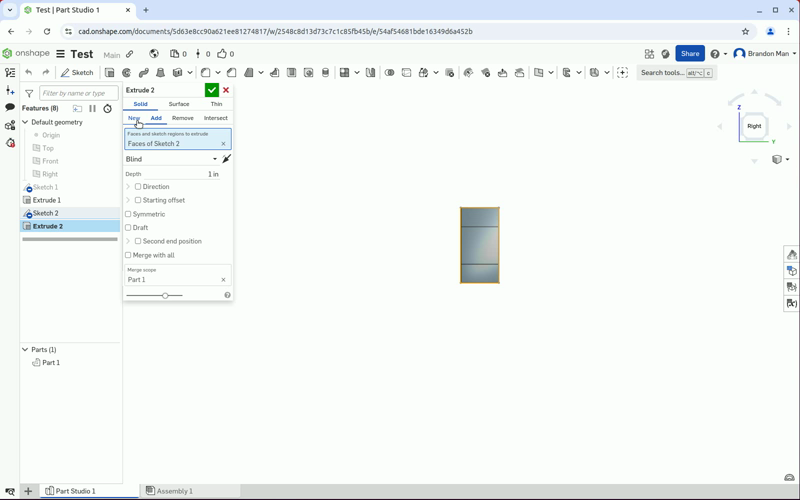
click(137, 120)
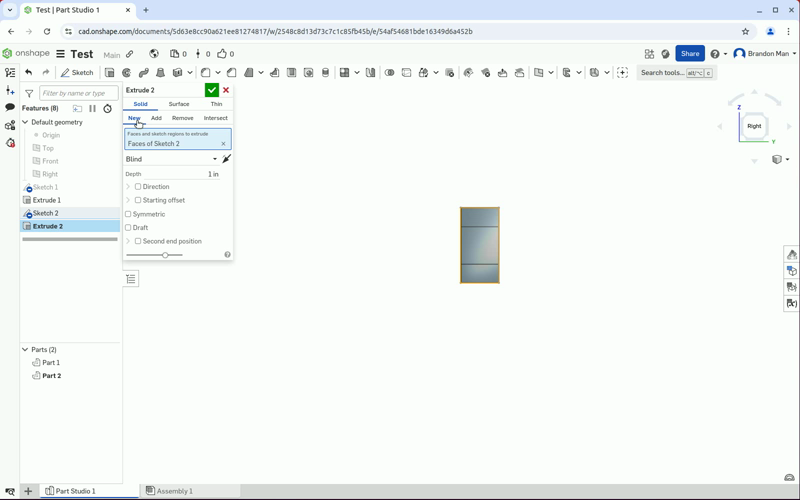
key(tab, 4)
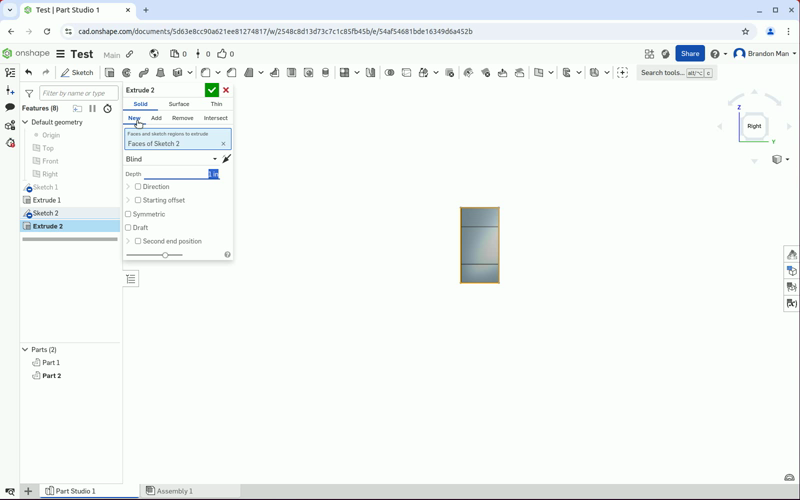
text(7.703)
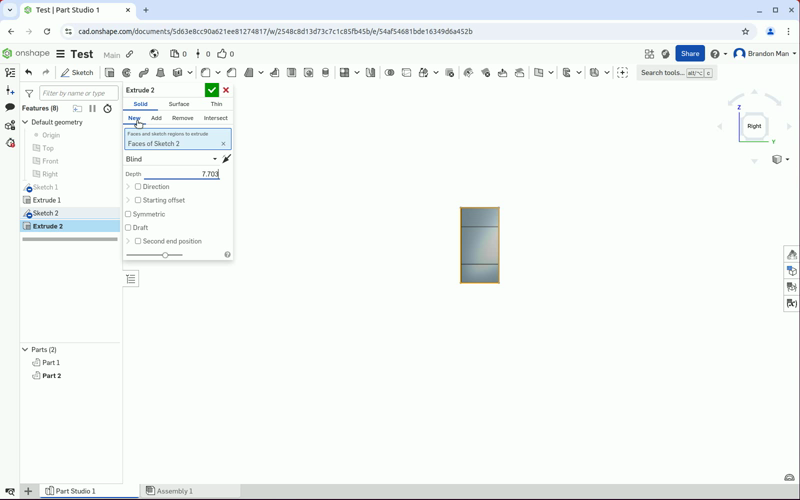
key(enter)
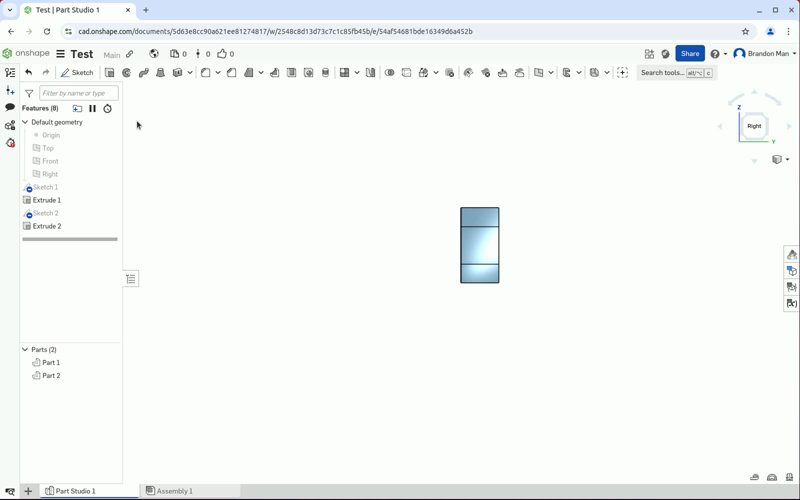
key(shift+h)
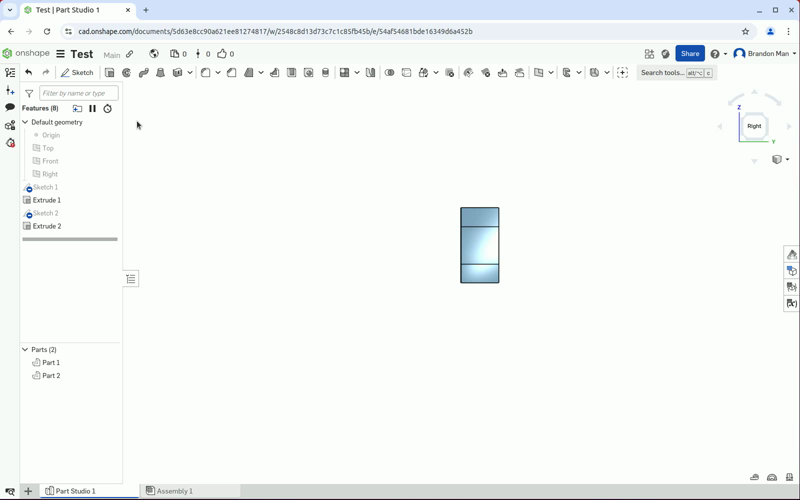
key(shift+h)
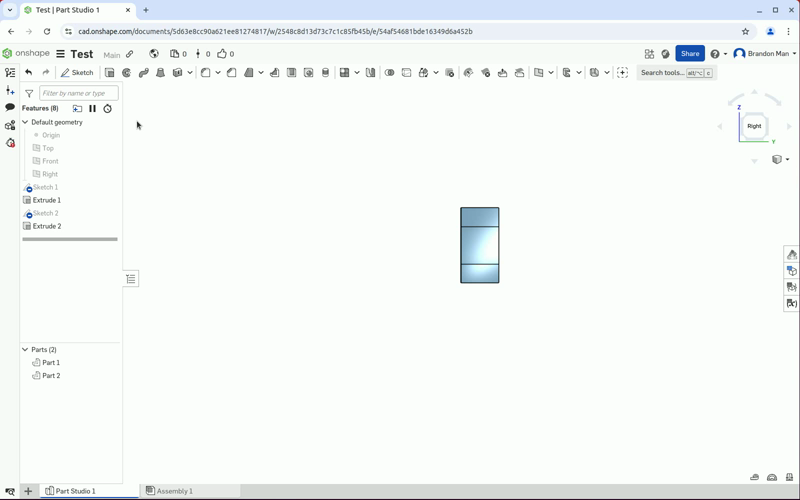
mouse_move(73, 189)
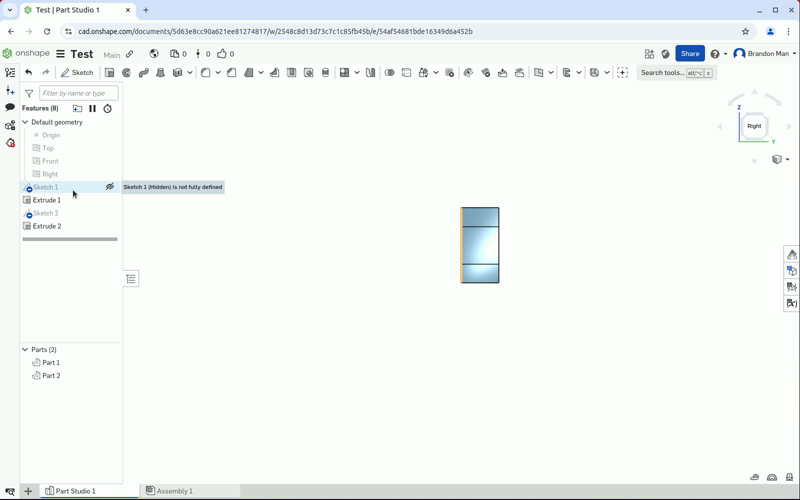
click(73, 189)
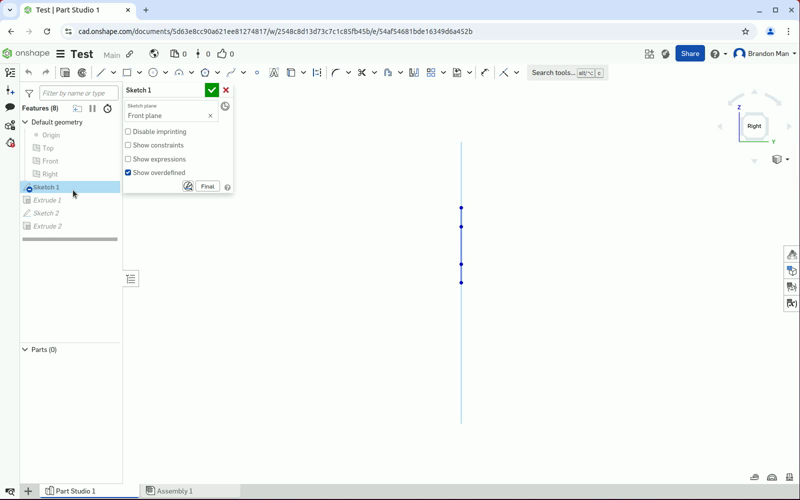
mouse_move(229, 92)
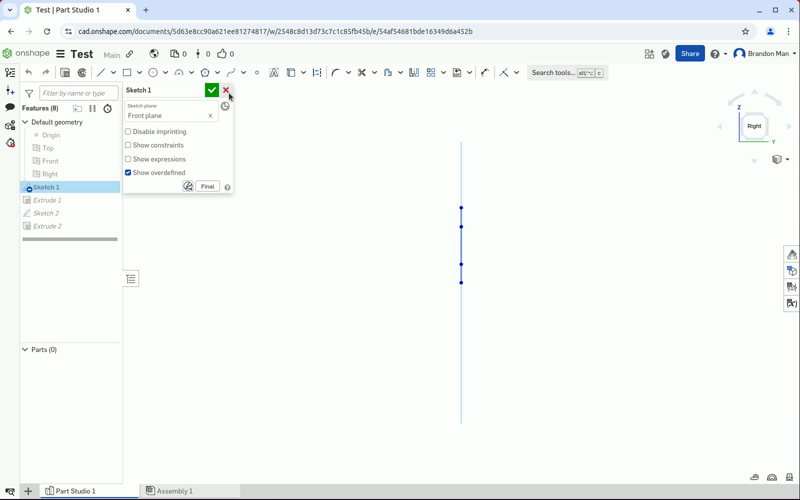
click(229, 92)
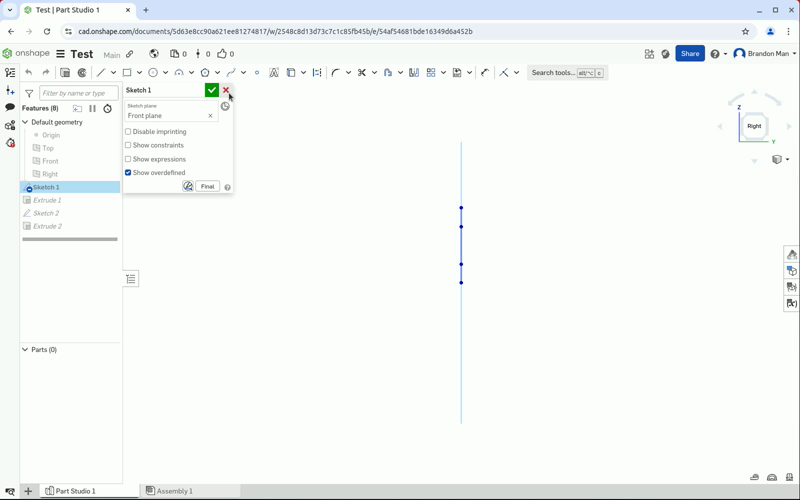
key(shift+s)
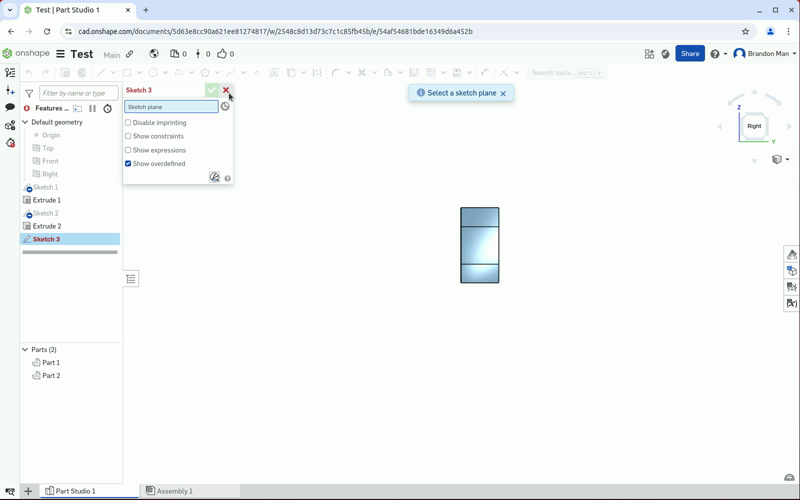
mouse_move(73, 176)
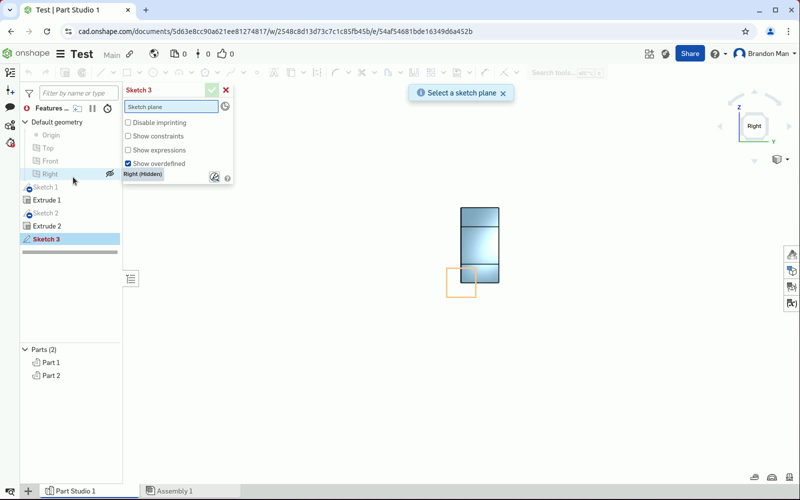
click(73, 176)
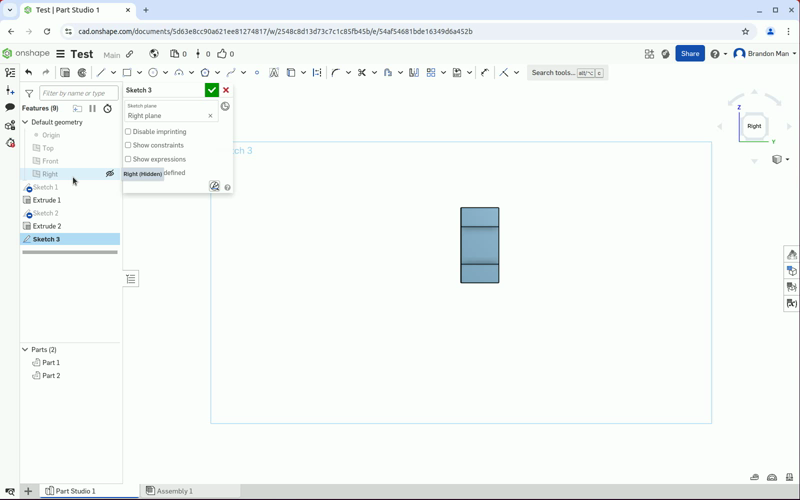
mouse_move(73, 352)
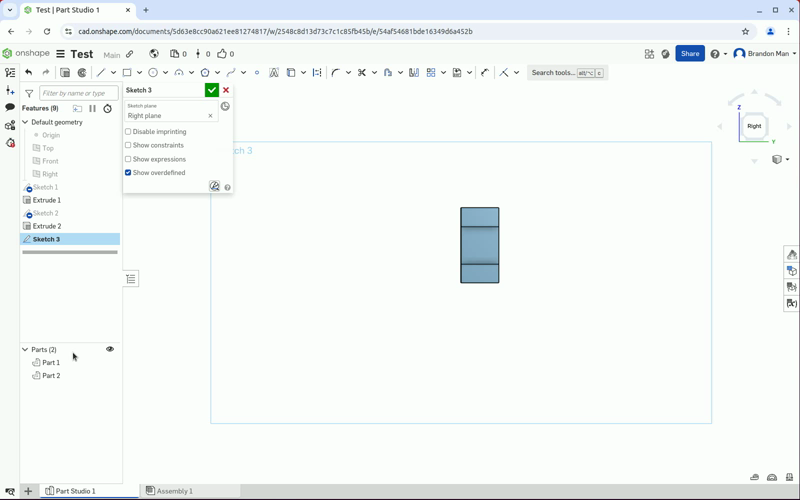
key(y)
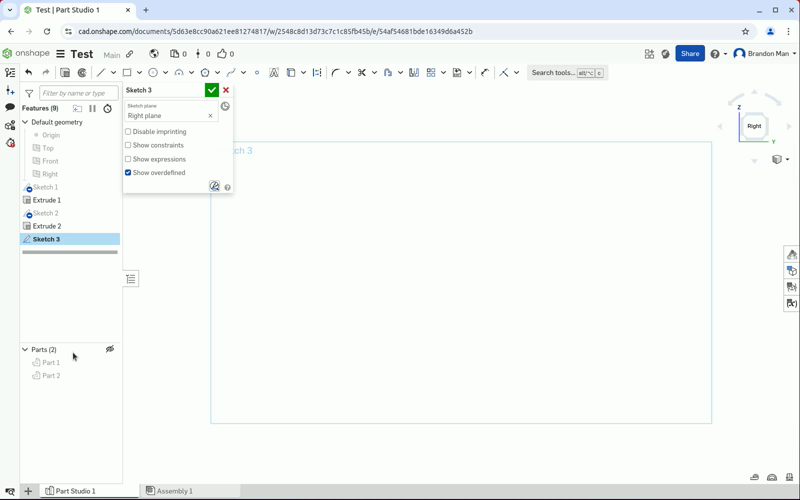
key(l)
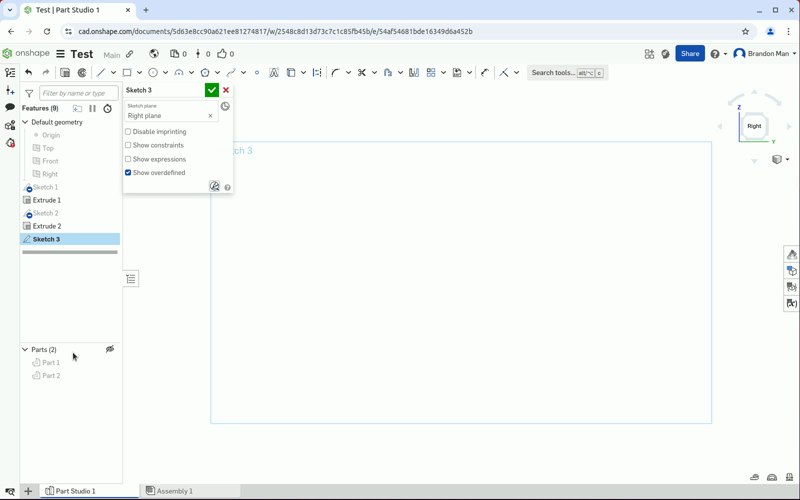
key_down(shift)
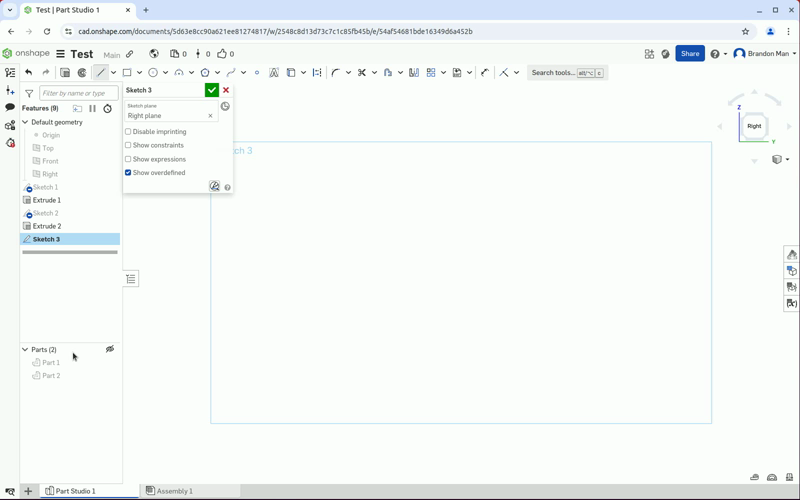
mouse_move(498, 282)
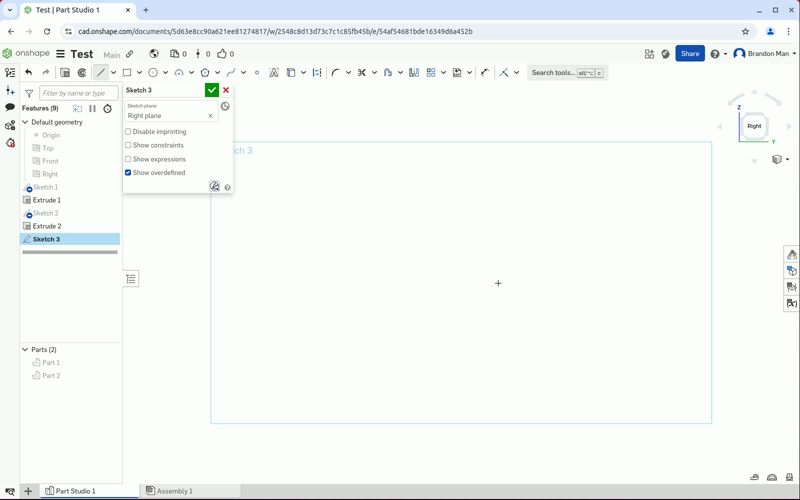
click(498, 282)
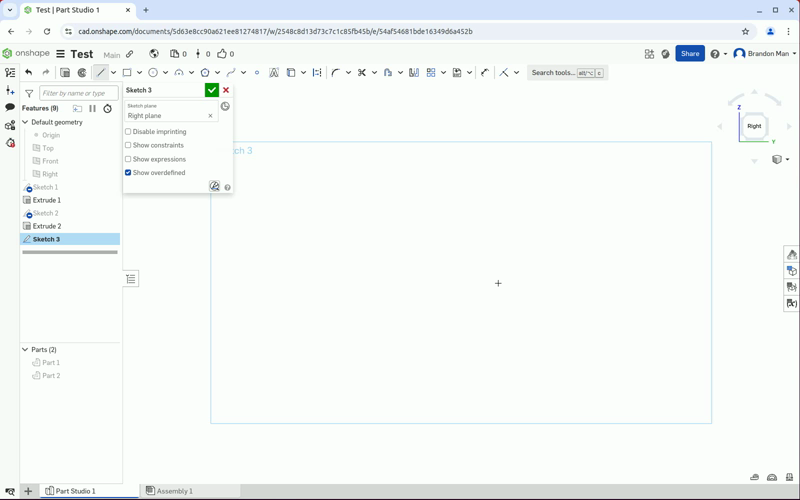
key_up(shift)
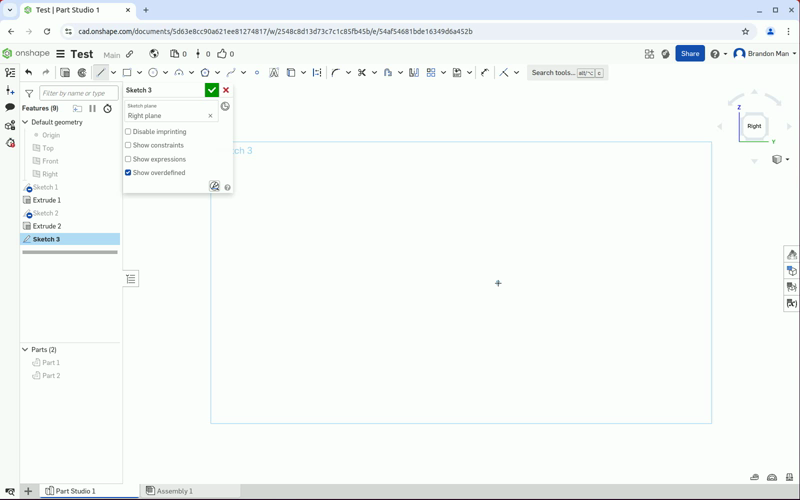
key_down(shift)
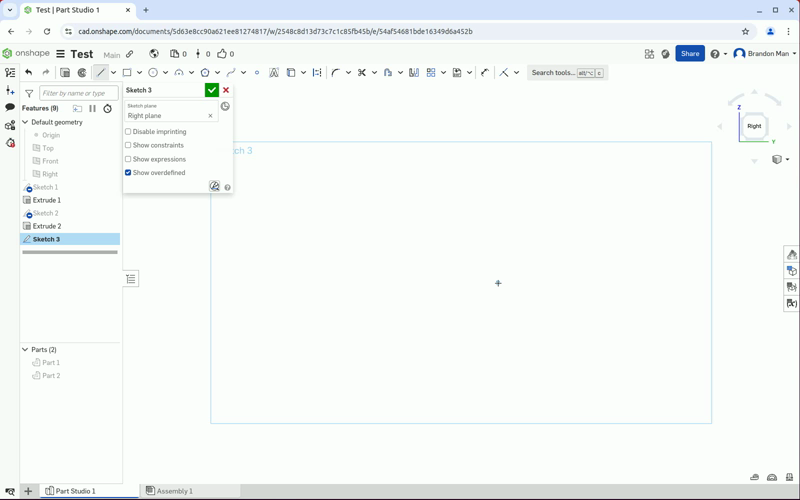
mouse_move(528, 282)
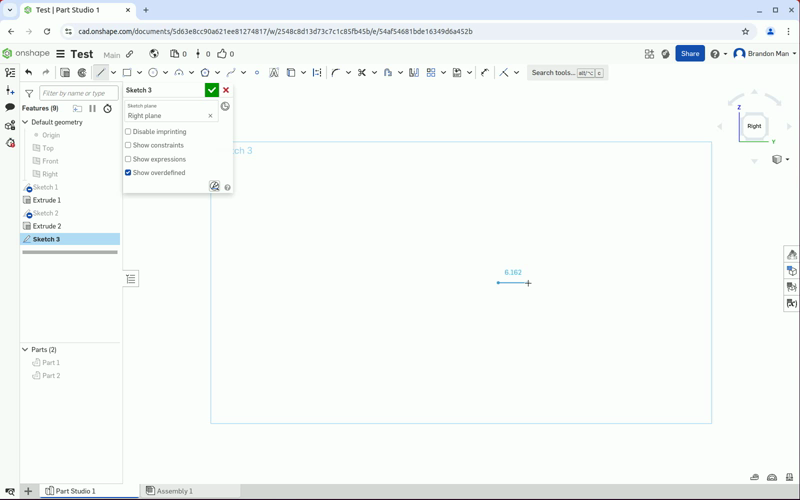
mouse_move(536, 282)
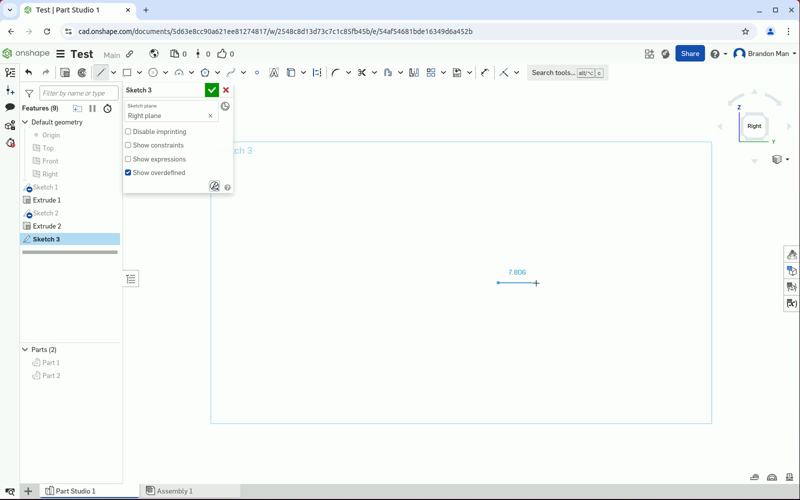
click(536, 282)
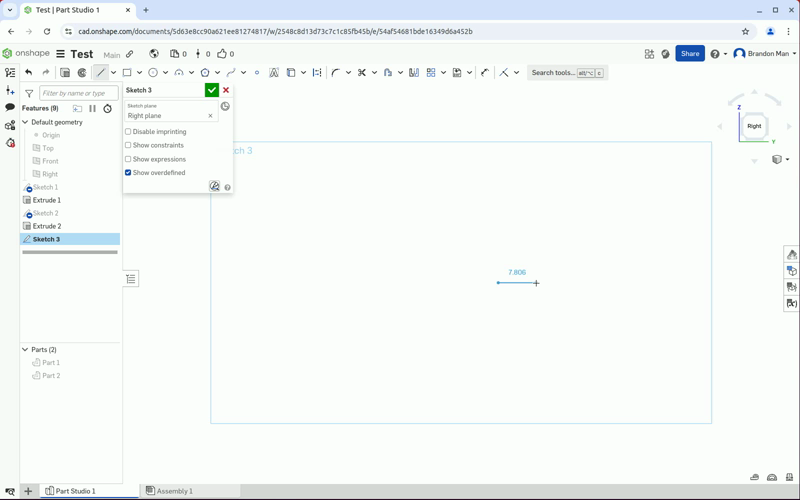
key_up(shift)
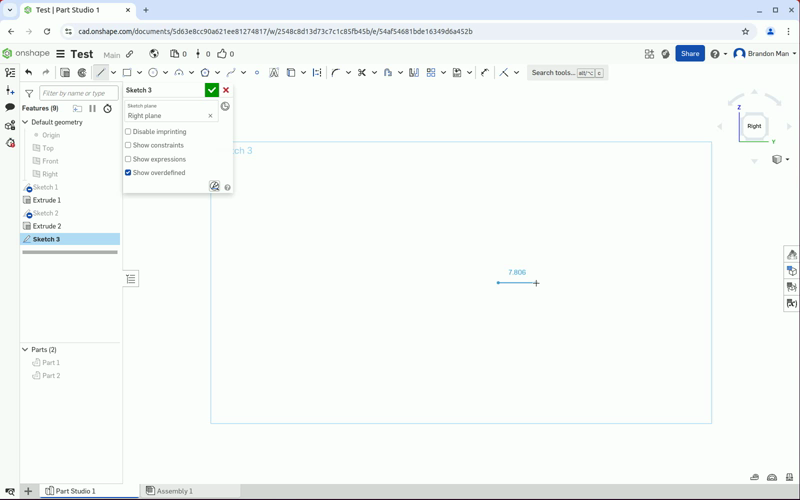
key(esc)
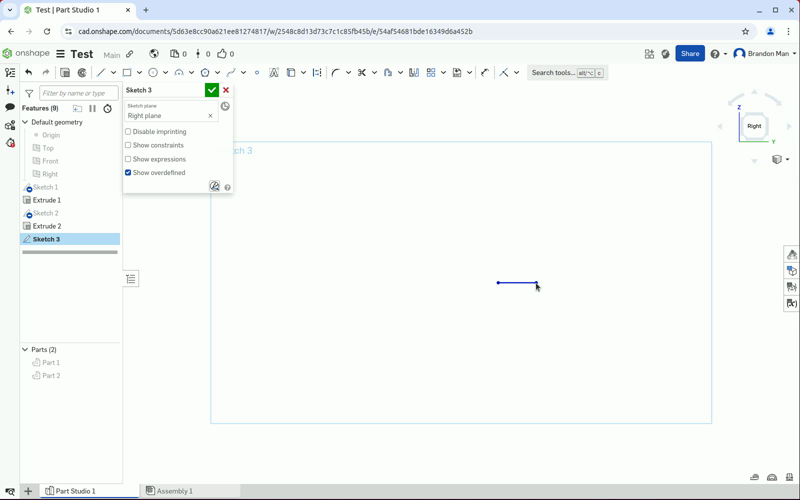
key(a)
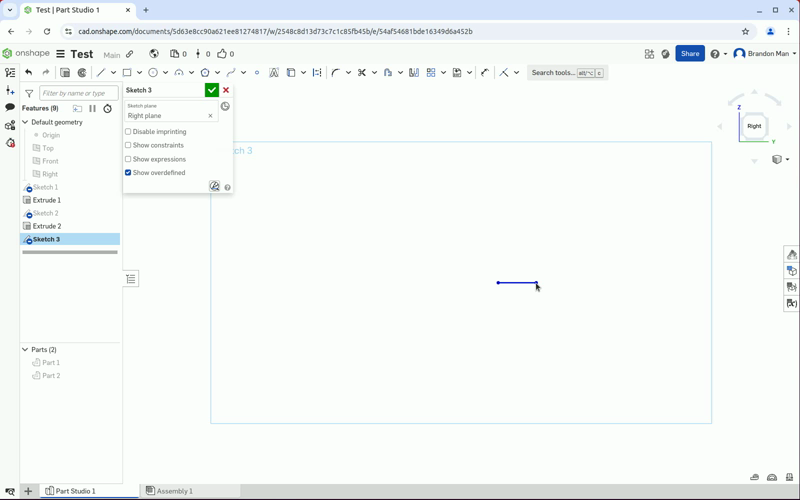
mouse_move(536, 282)
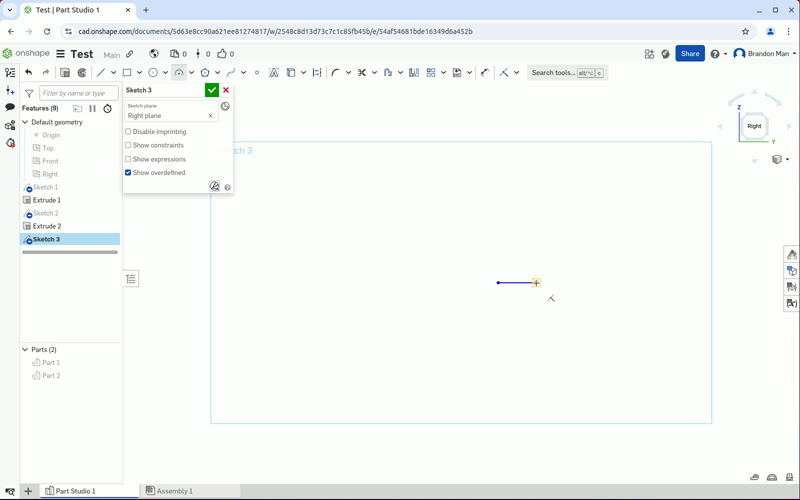
click(536, 282)
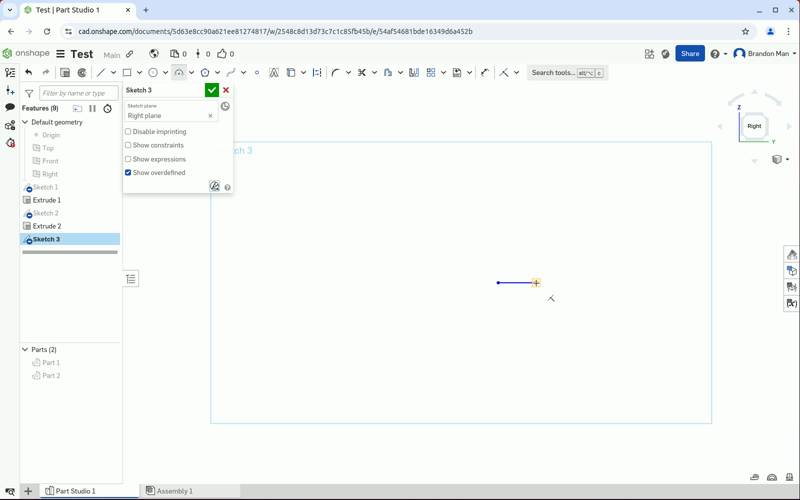
key_down(shift)
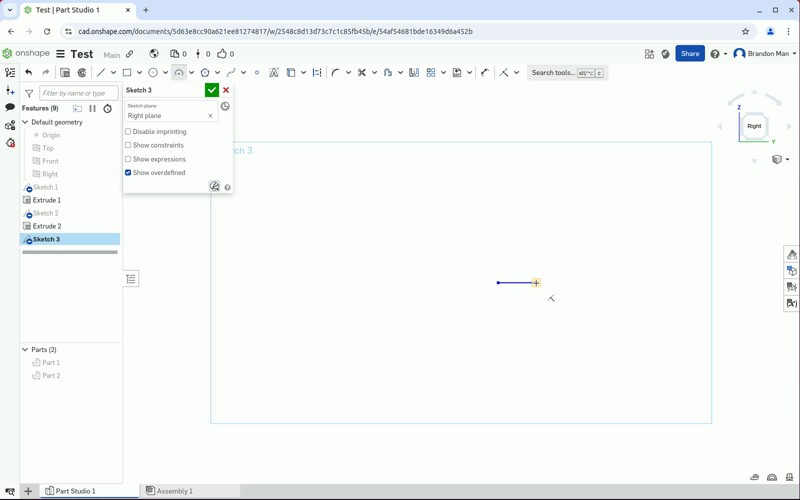
mouse_move(536, 207)
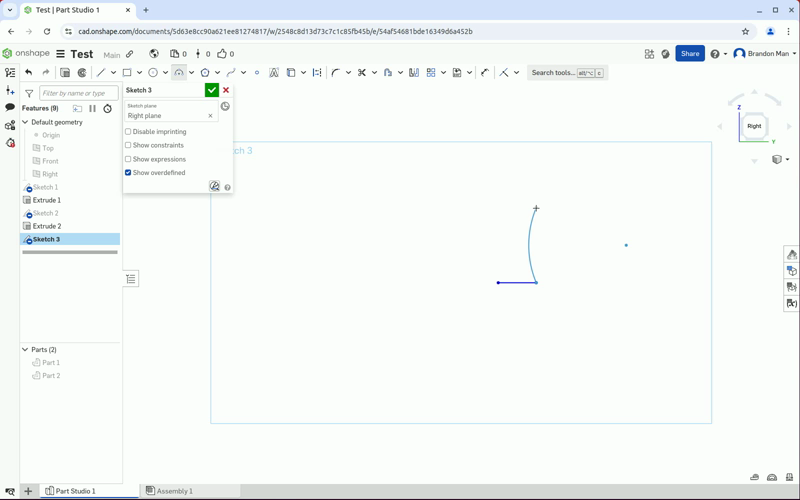
click(536, 207)
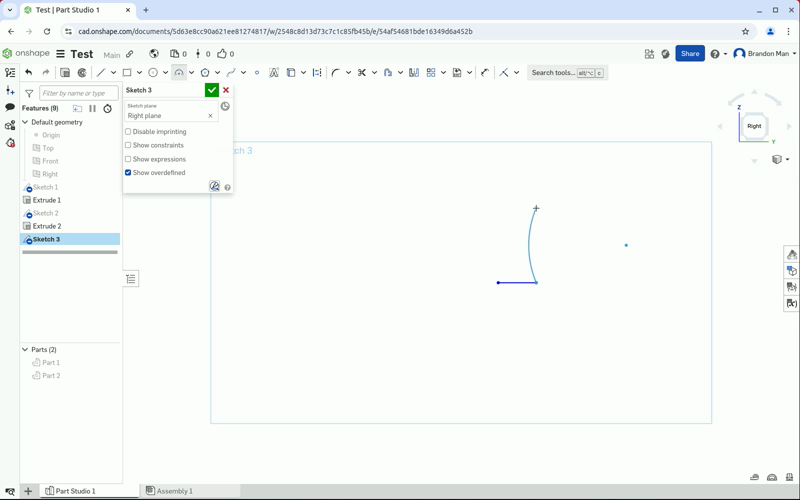
mouse_move(574, 245)
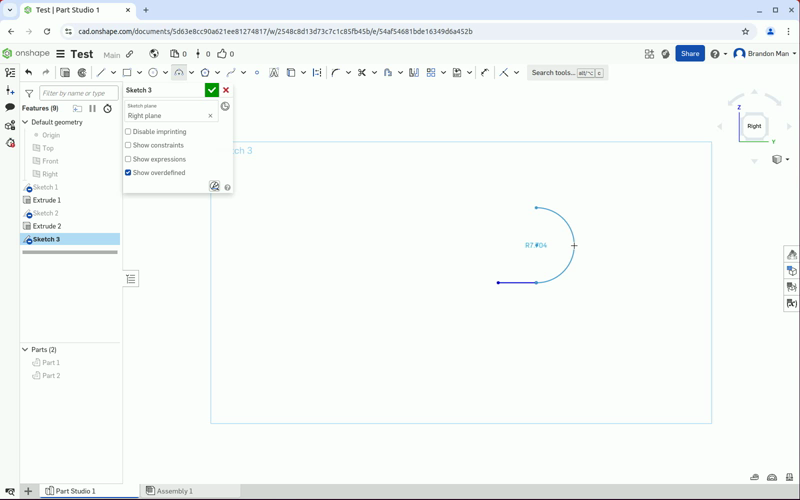
click(574, 245)
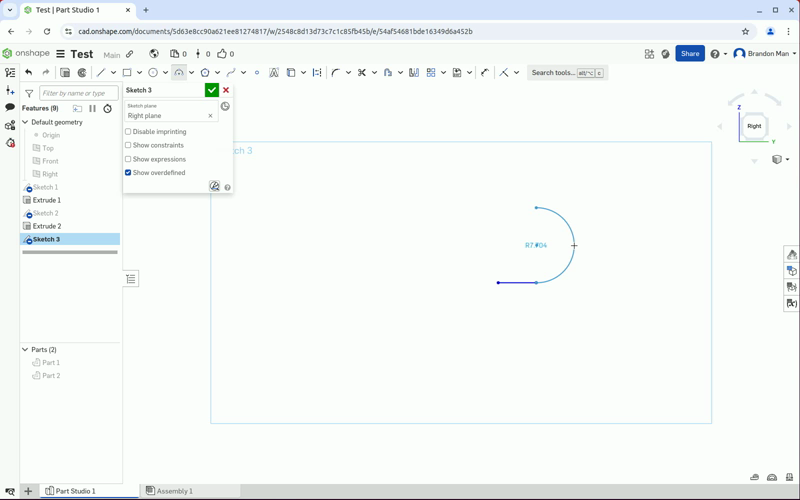
key_up(shift)
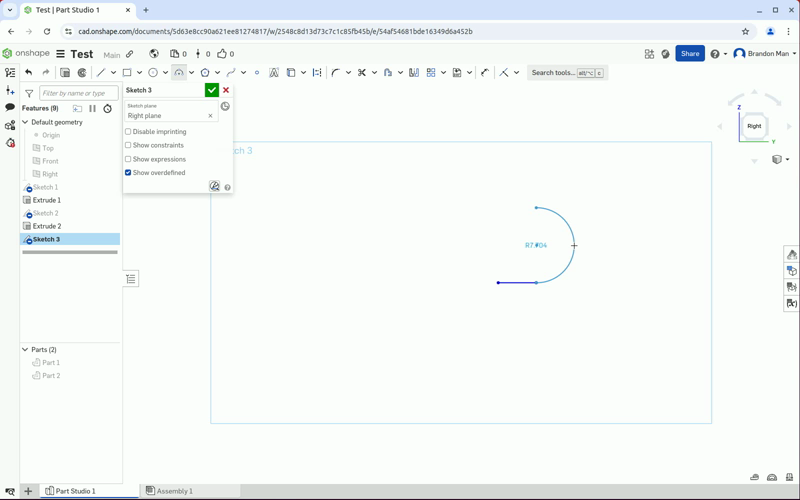
key(esc)
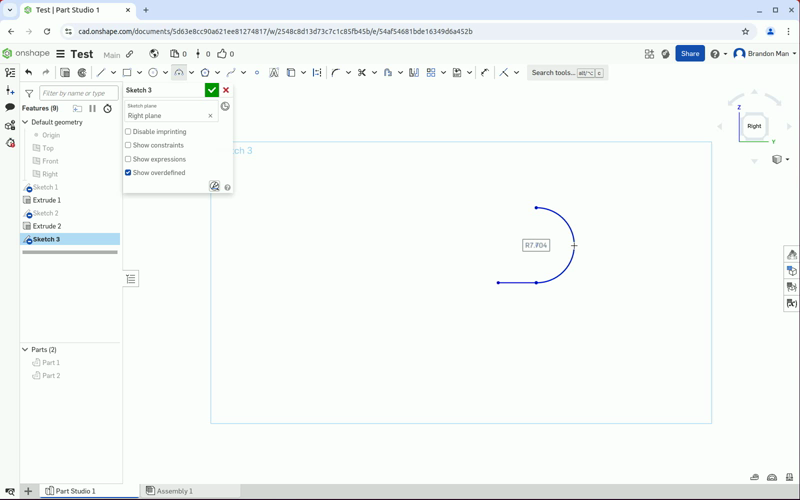
key(l)
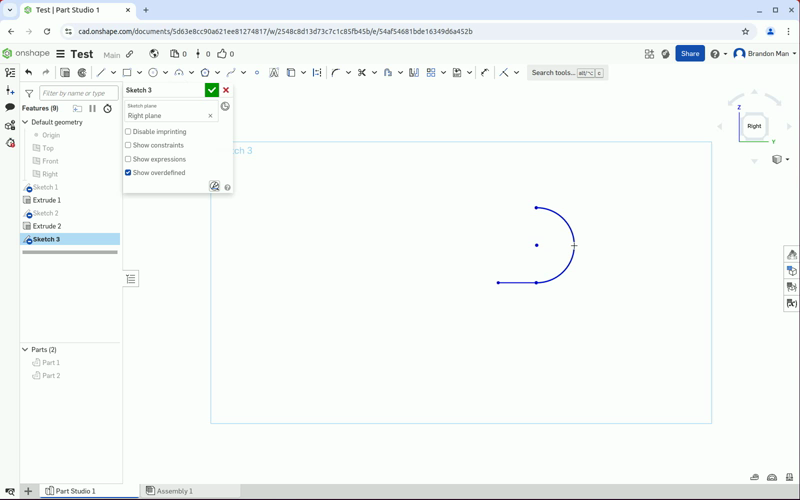
mouse_move(536, 207)
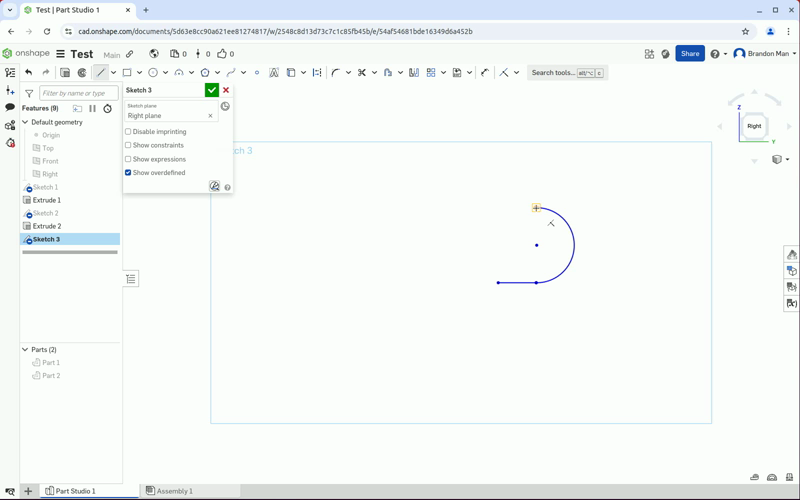
click(536, 207)
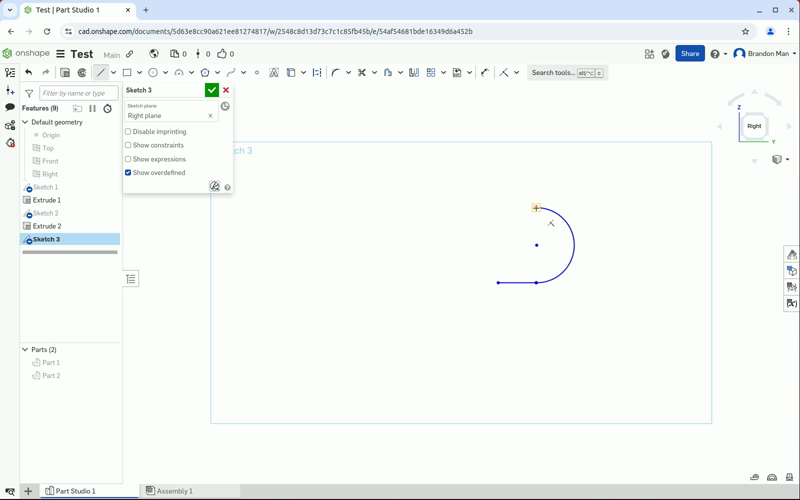
key_down(shift)
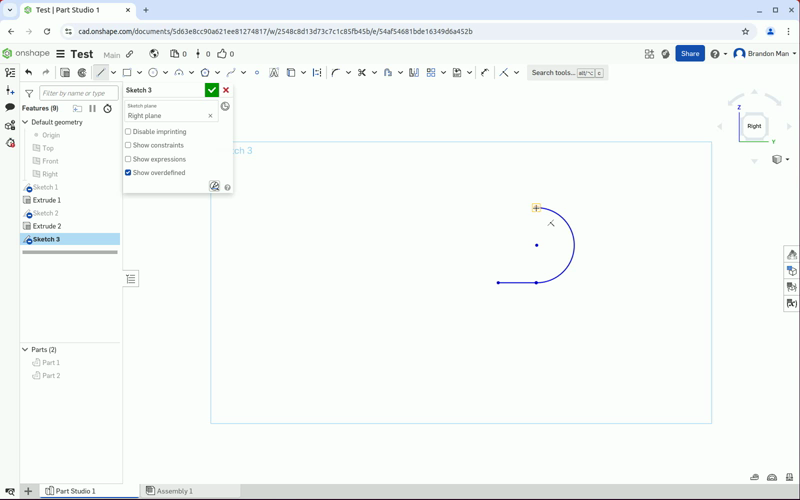
mouse_move(566, 207)
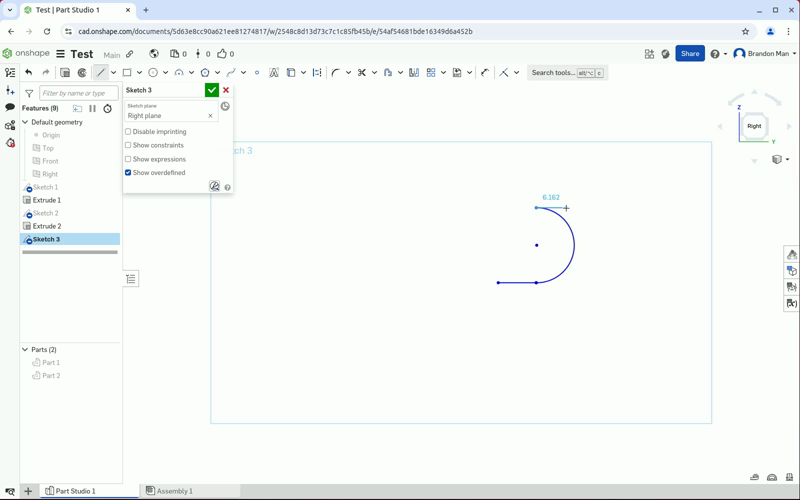
mouse_move(498, 207)
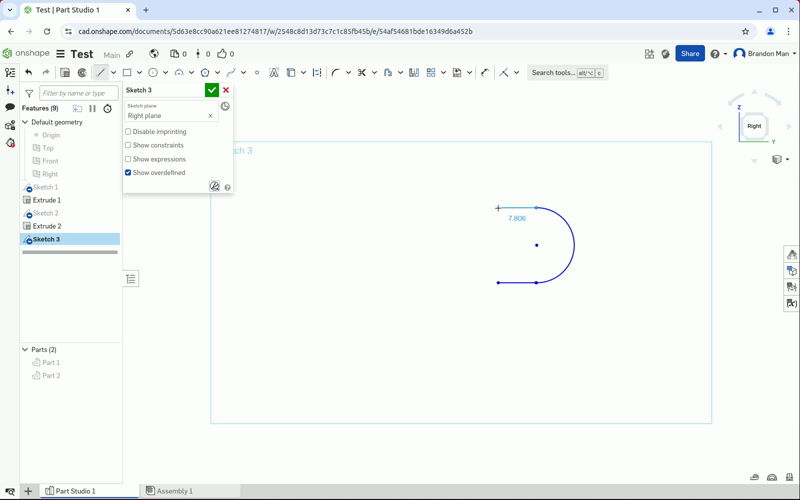
click(498, 207)
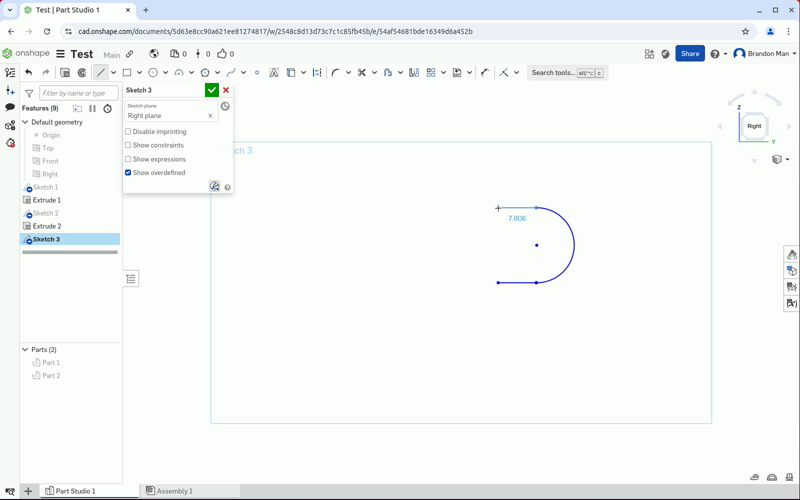
key_up(shift)
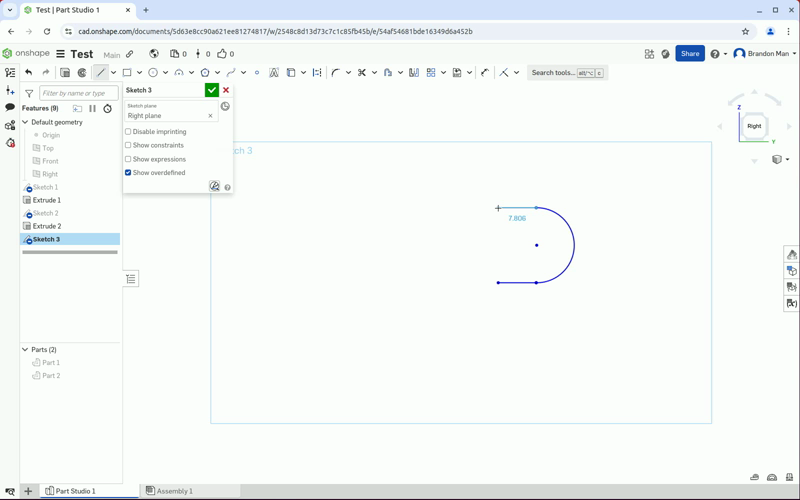
key_down(shift)
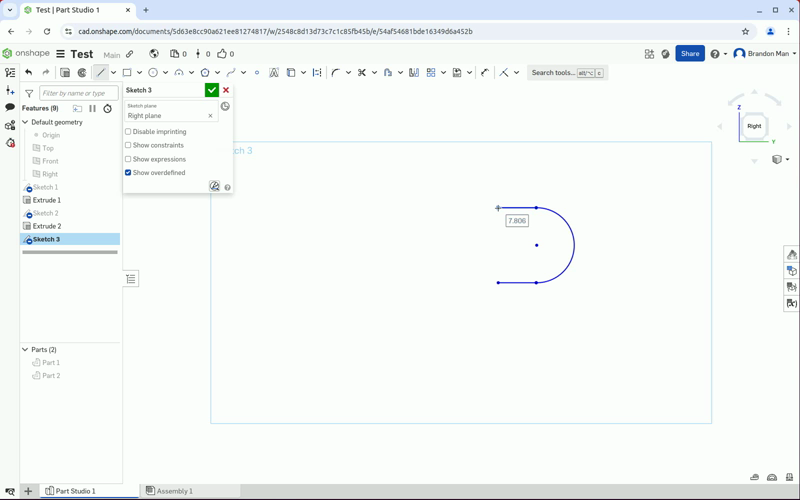
mouse_move(498, 282)
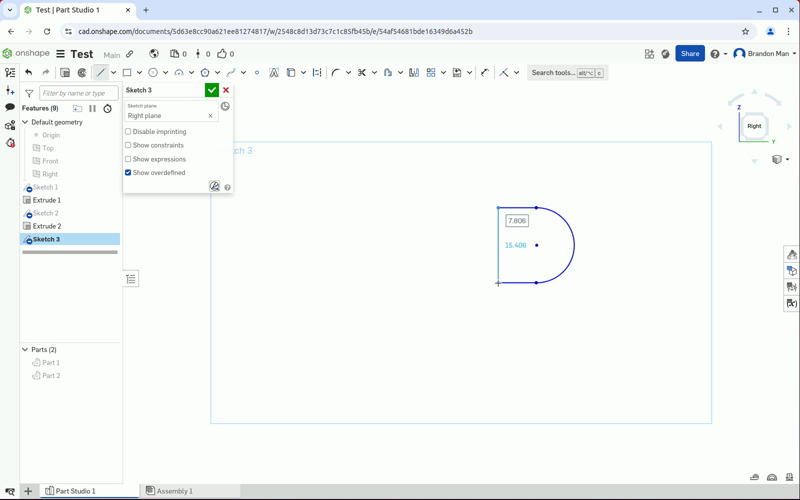
key_up(shift)
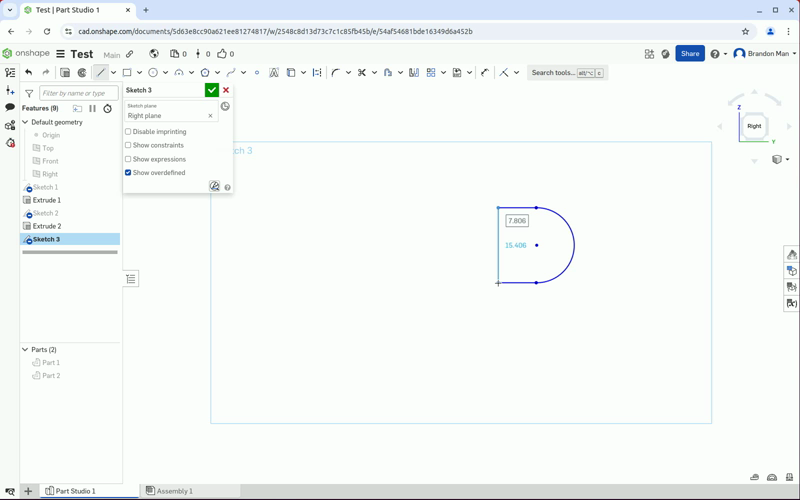
click(498, 282)
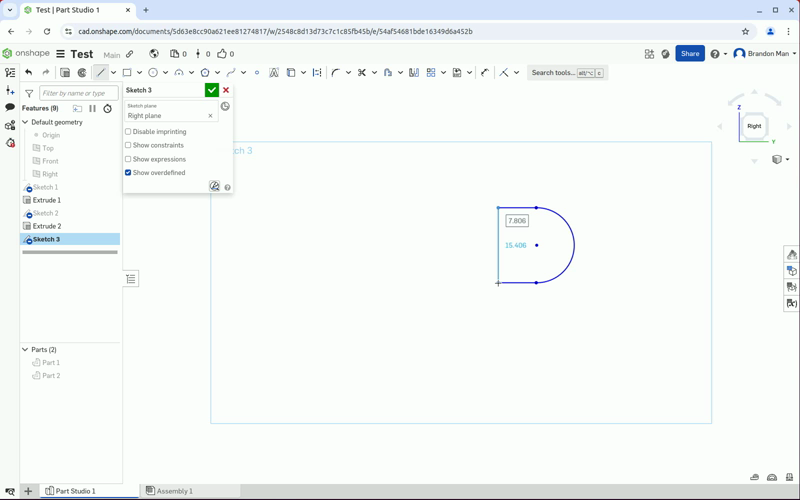
key(esc)
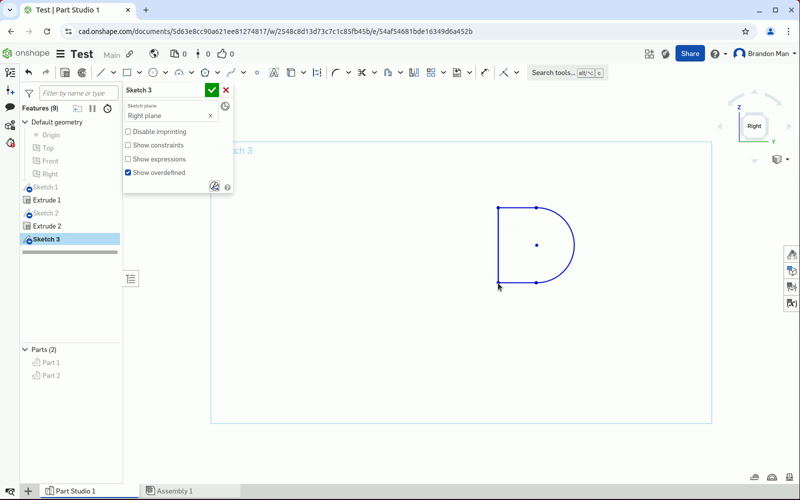
key(c)
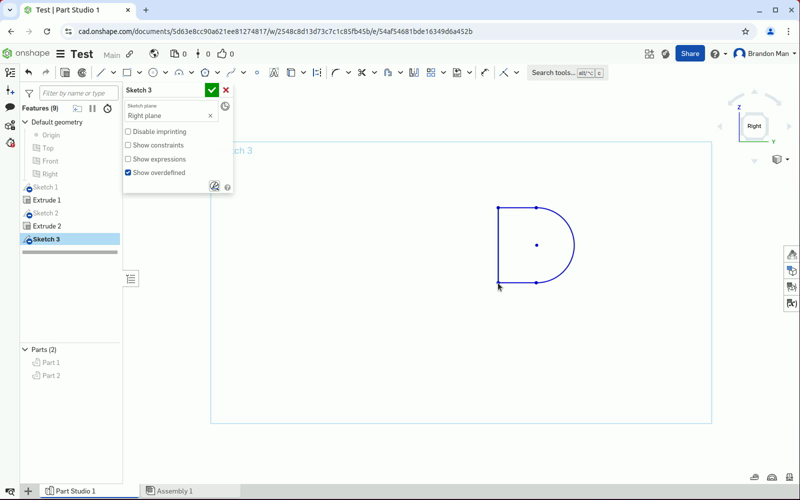
key_down(shift)
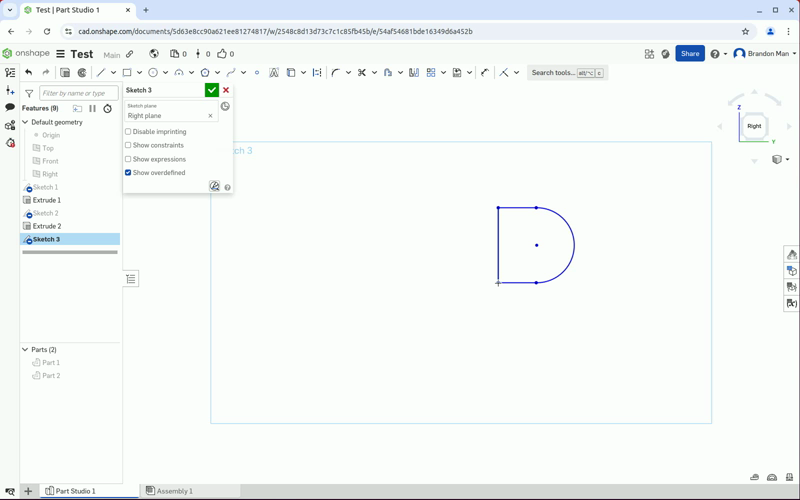
mouse_move(545, 240)
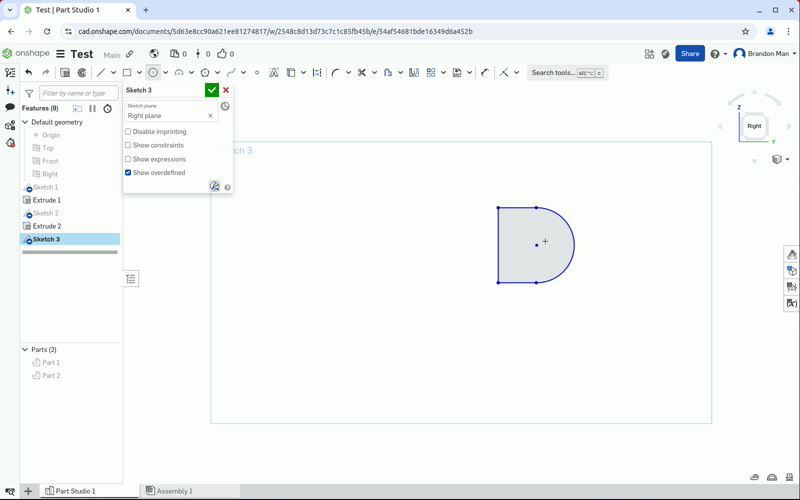
click(545, 240)
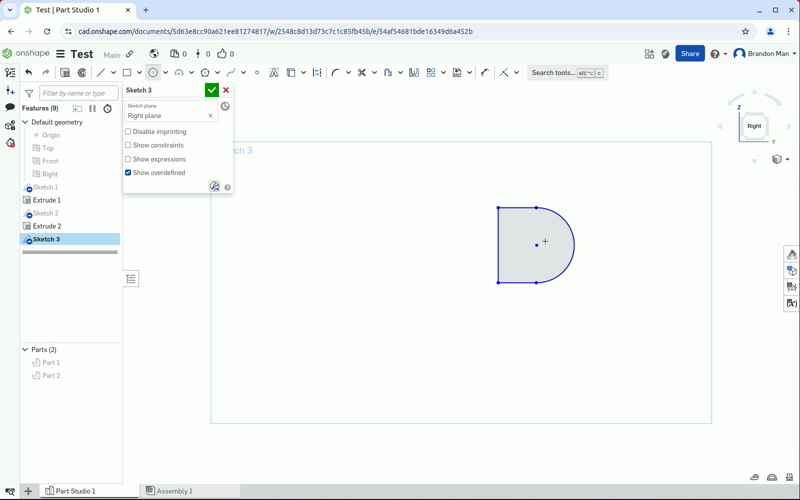
key_up(shift)
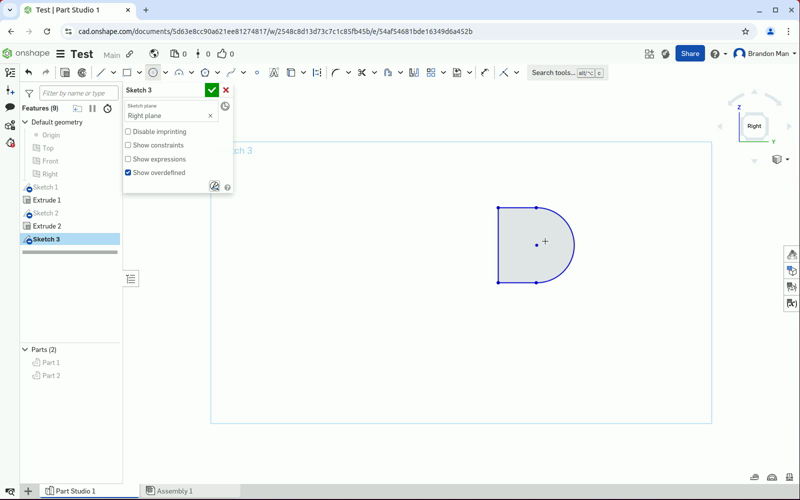
mouse_move(564, 240)
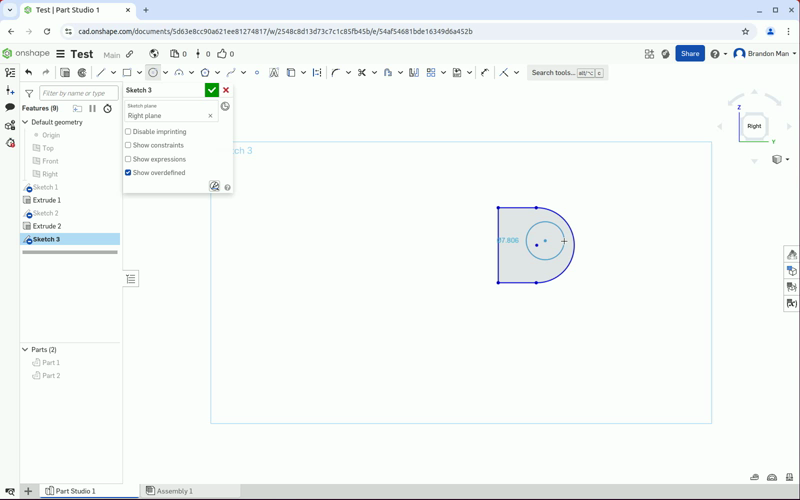
click(564, 240)
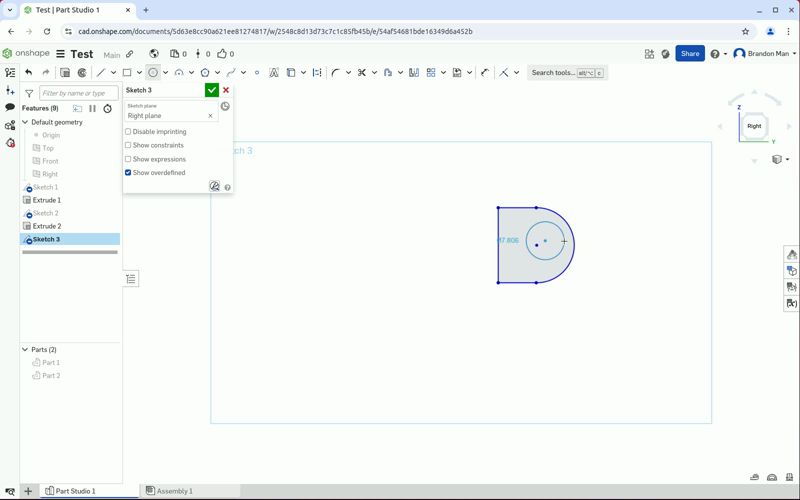
key(esc)
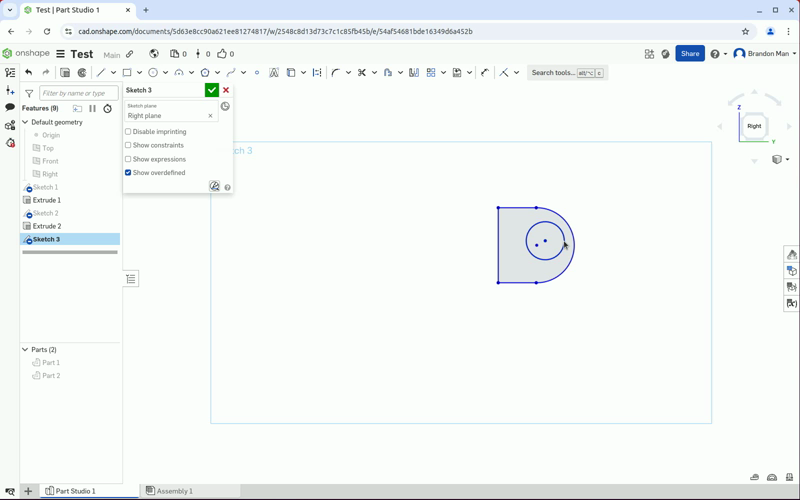
mouse_move(546, 267)
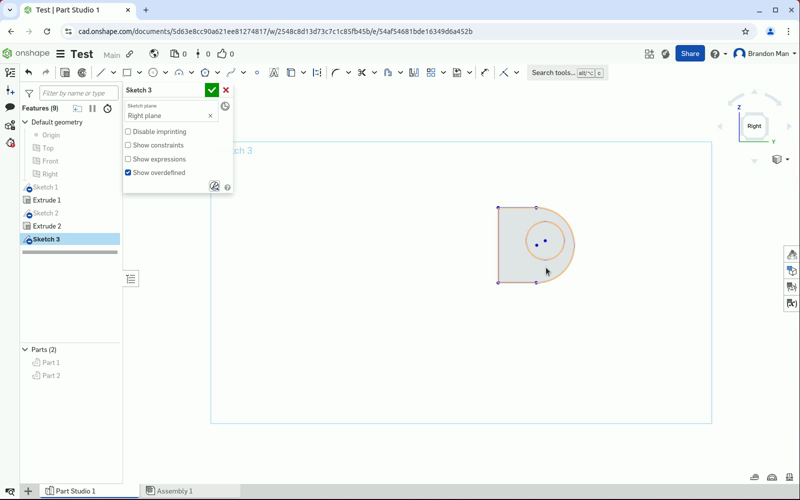
click(546, 267)
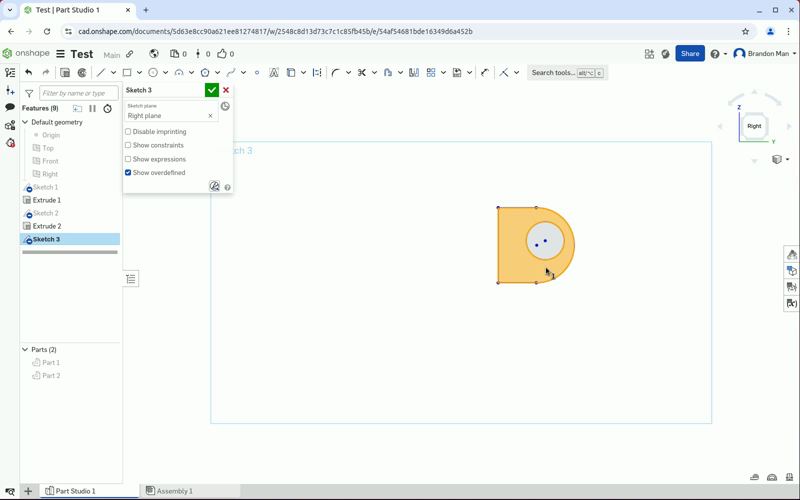
mouse_move(73, 352)
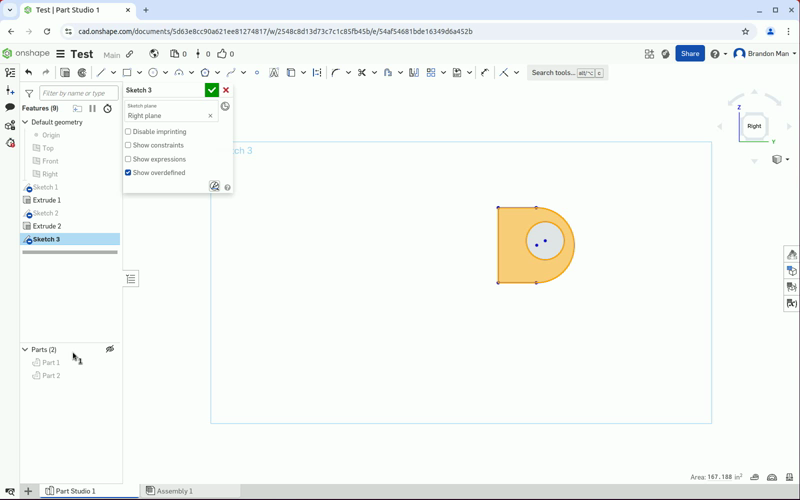
key(shift+y)
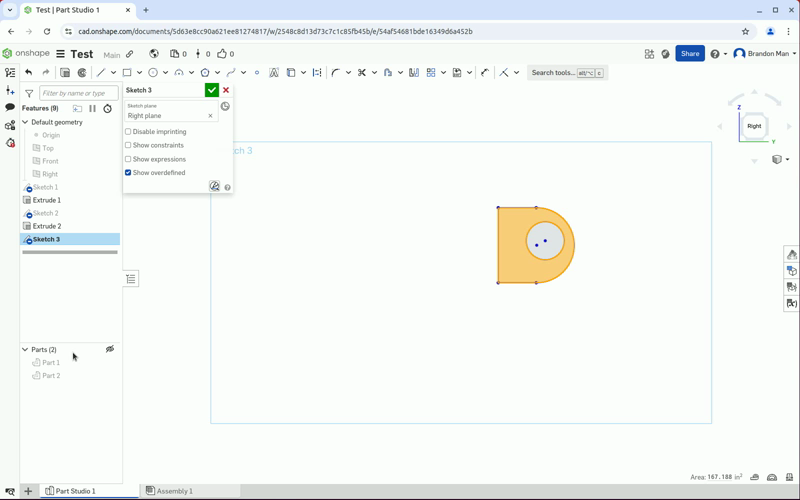
key(shift+e)
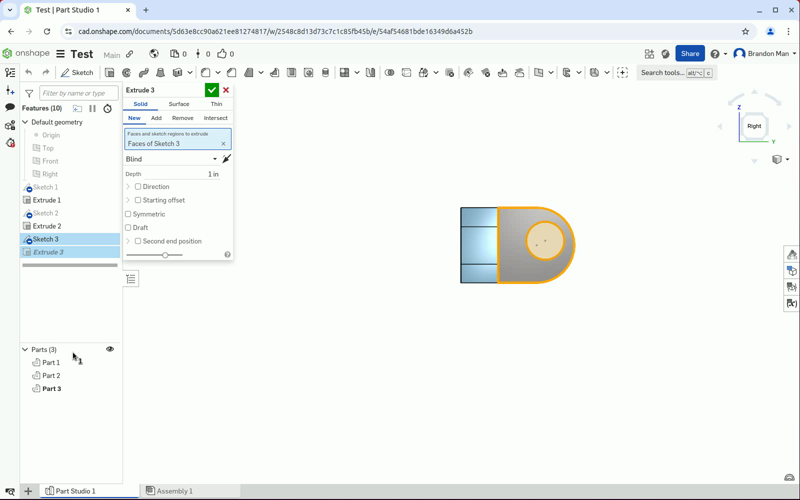
mouse_move(143, 106)
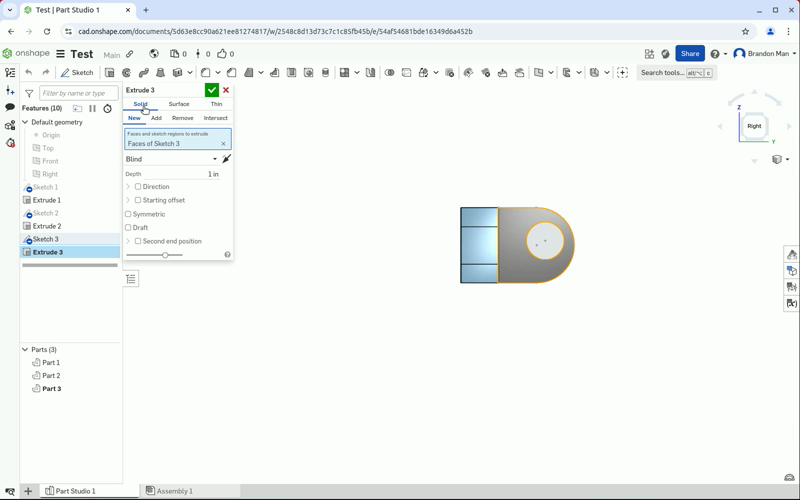
click(143, 106)
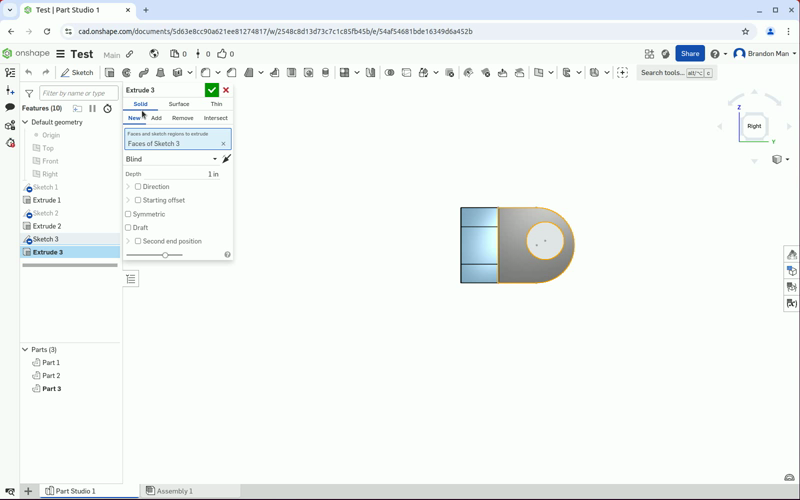
mouse_move(137, 120)
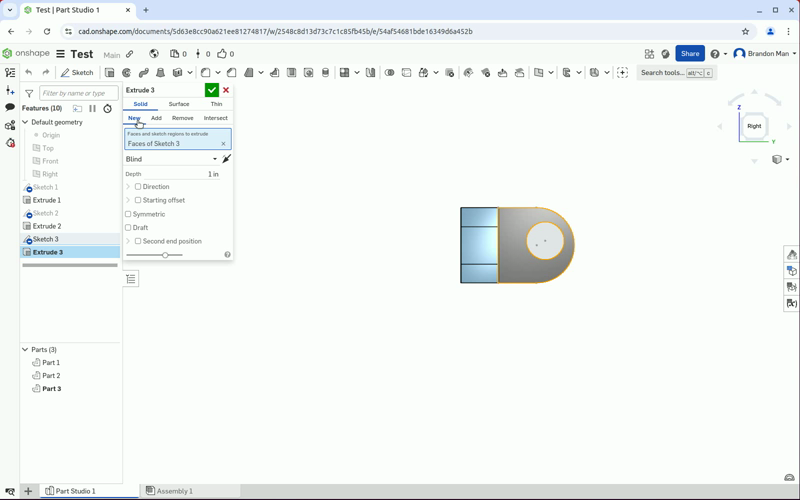
click(137, 120)
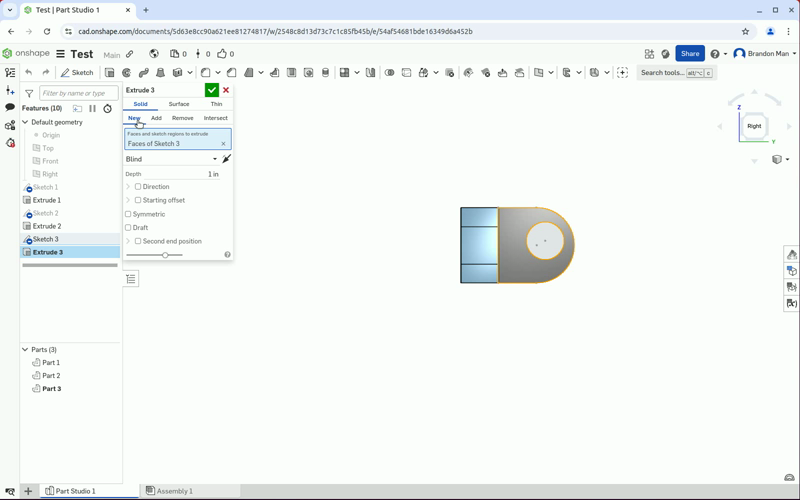
key(tab, 4)
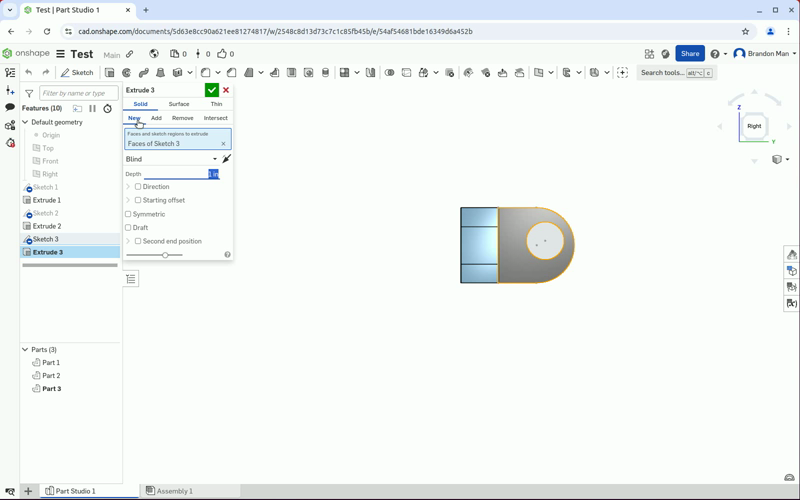
text(7.703)
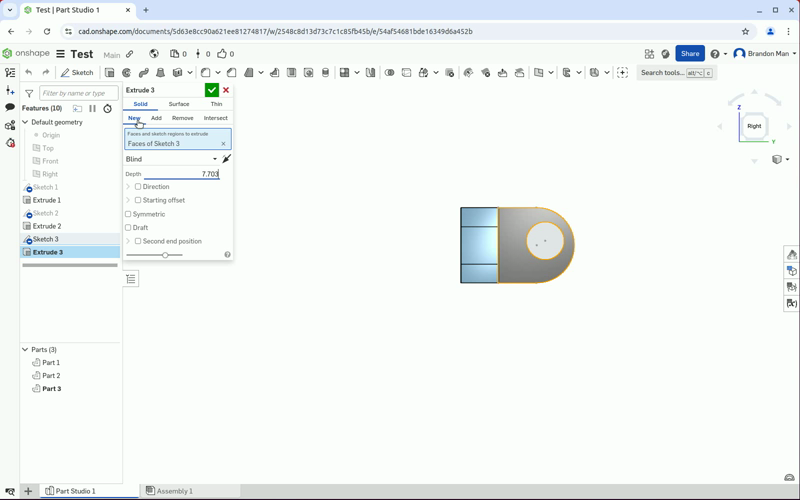
key(enter)
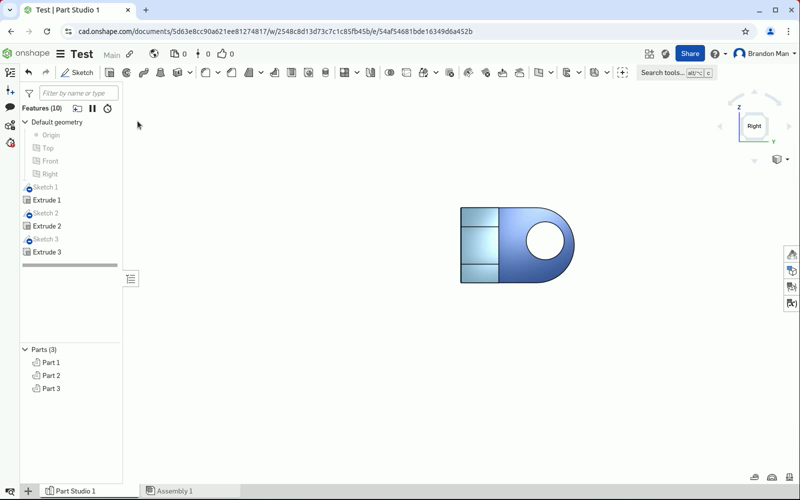
key(shift+h)
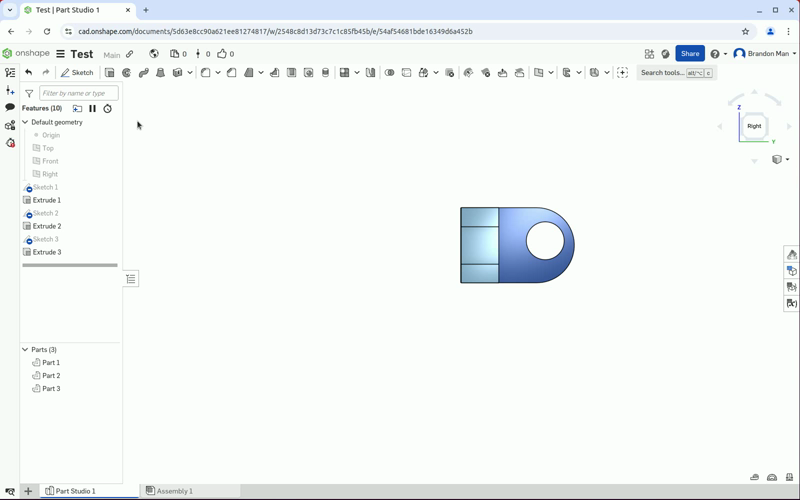
key(shift+h)
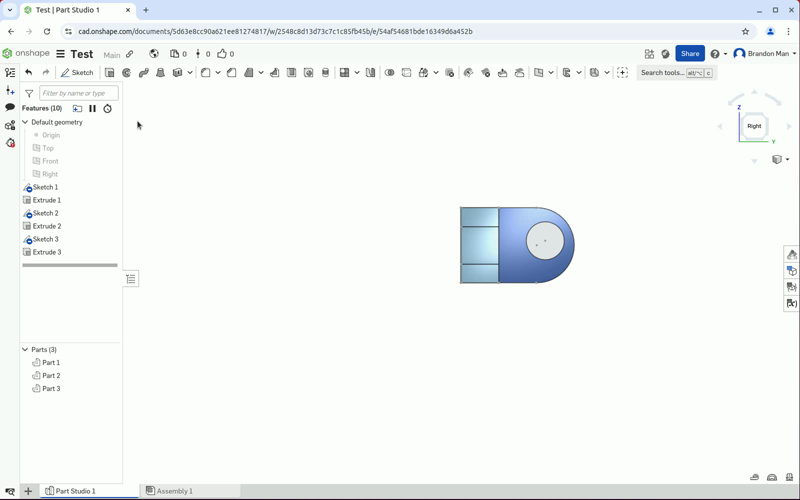
key(shift+7)
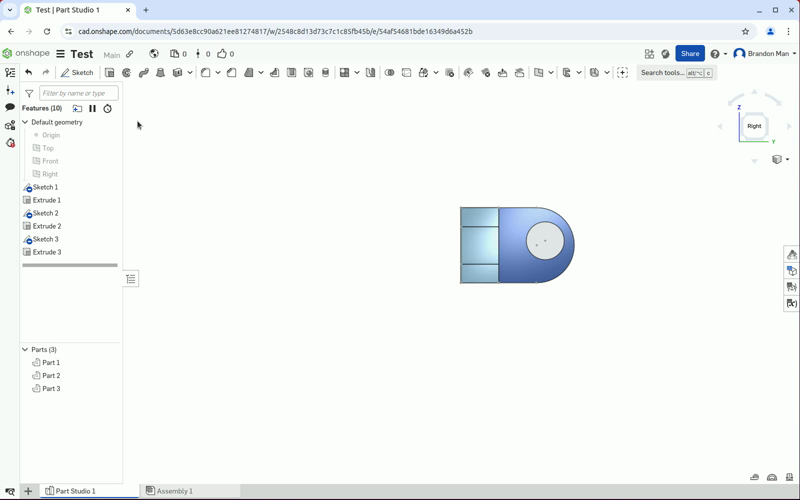
key(right, 2)
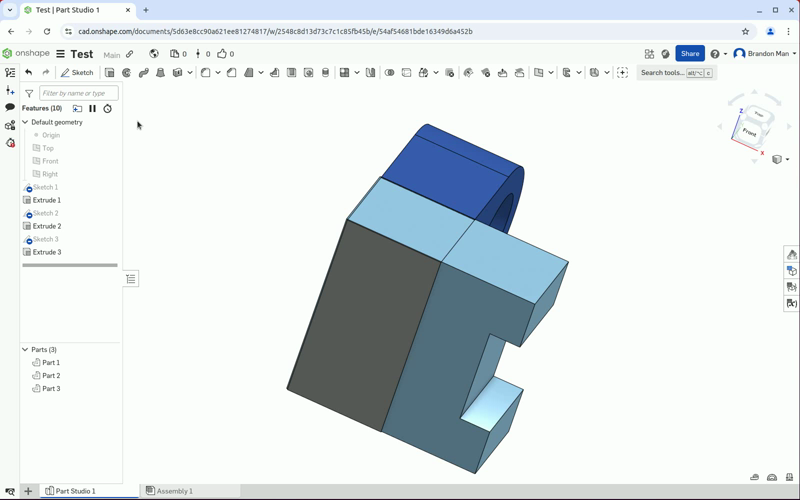
key(down, 2)
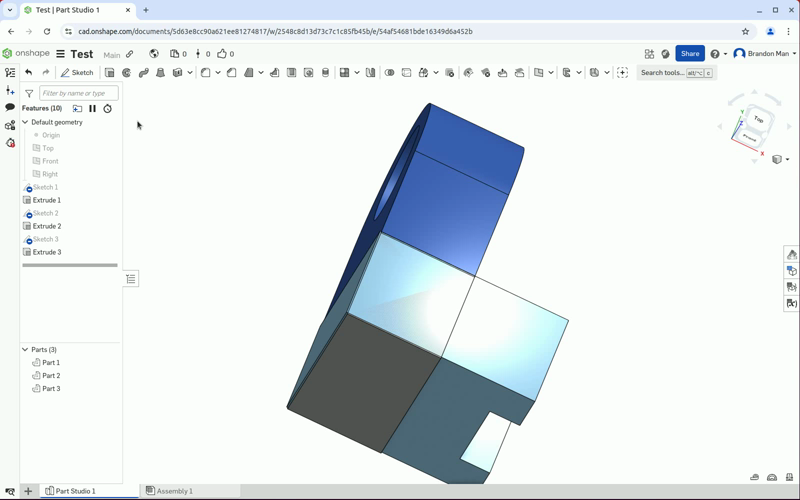
key(up, 2)
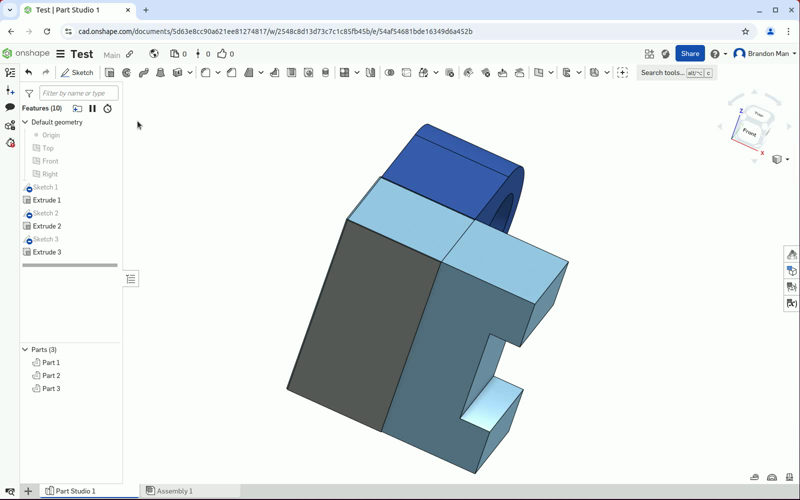
key(left, 2)
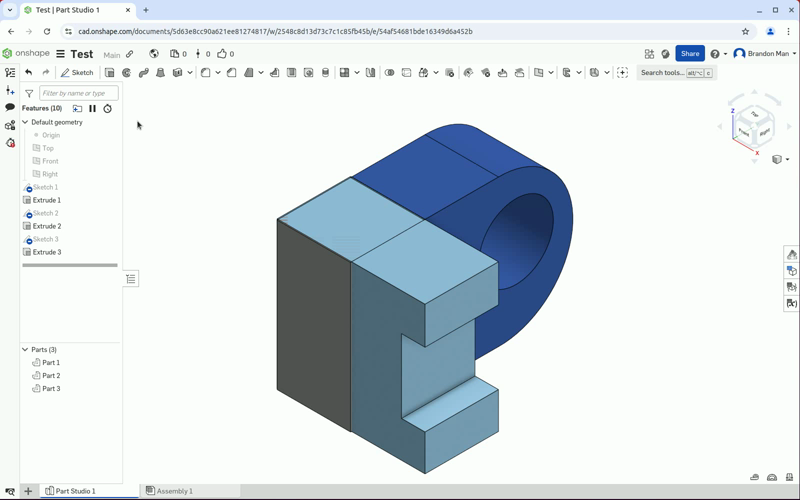
mouse_move(73, 189)
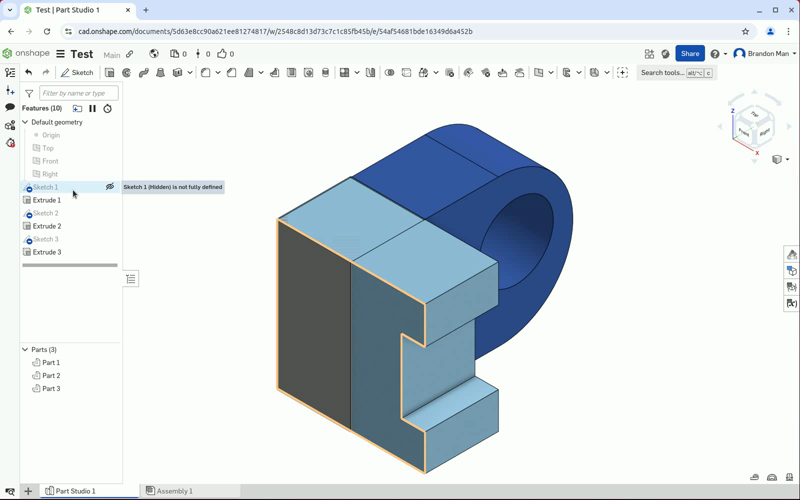
click(73, 189)